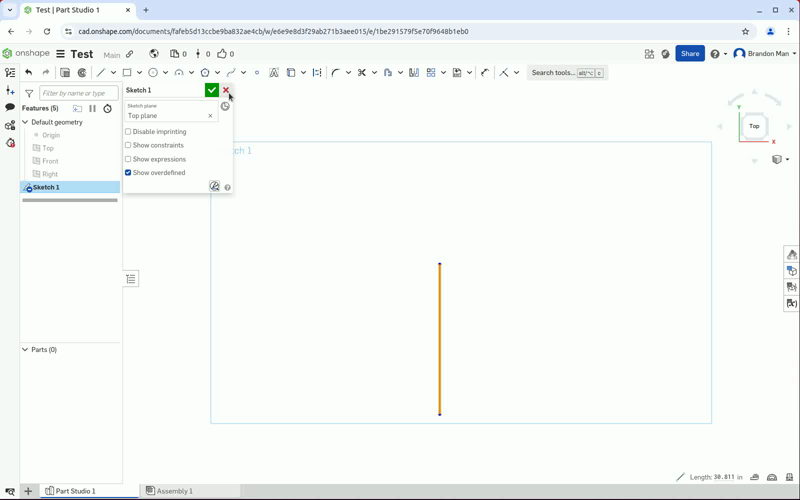
key(shift+h)
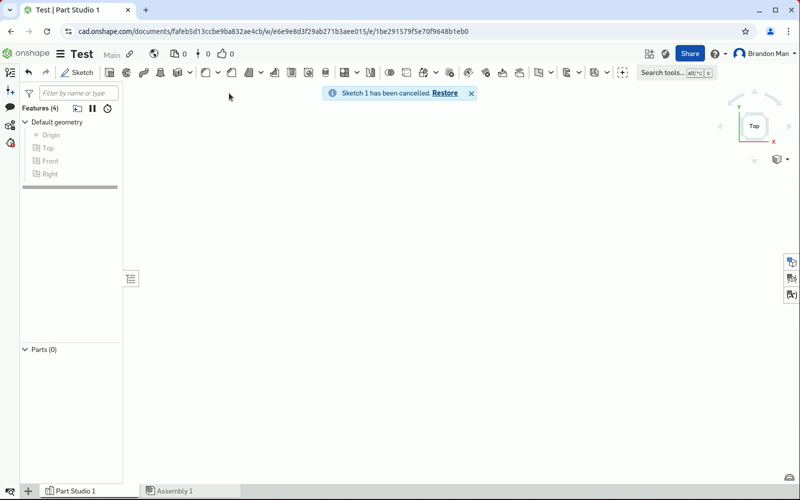
mouse_move(73, 352)
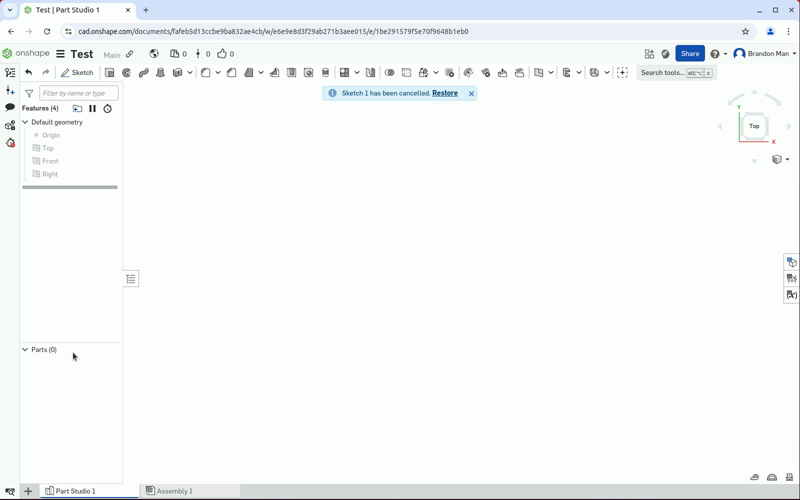
key(y)
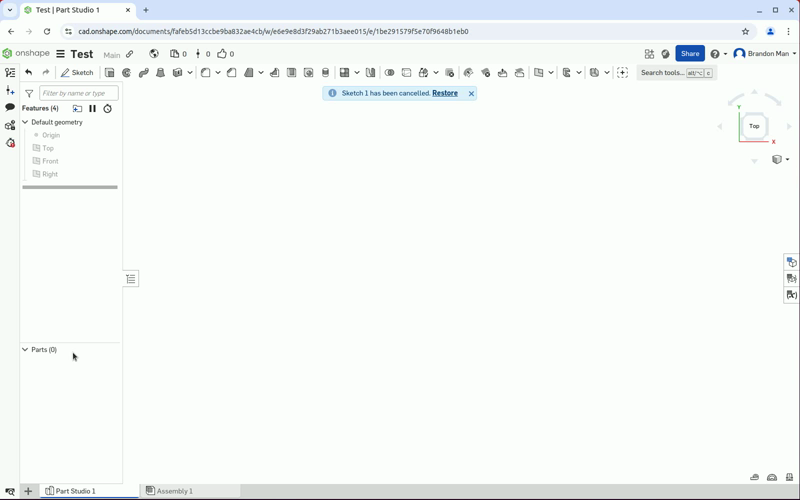
key(shift+p)
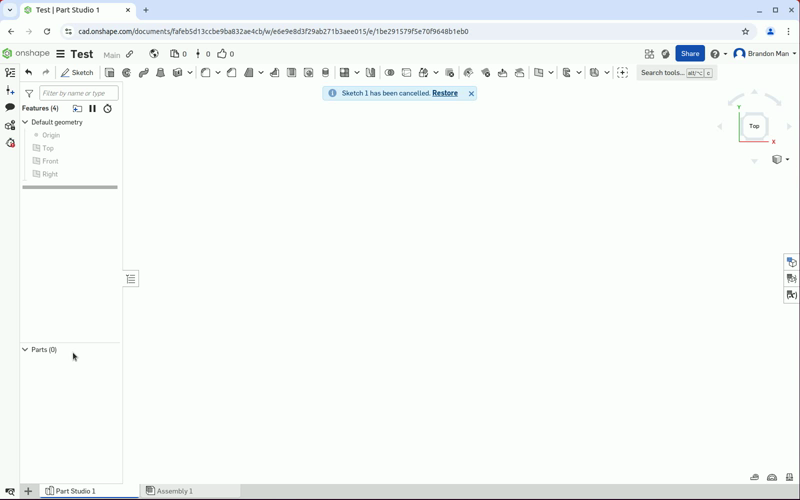
key(space)
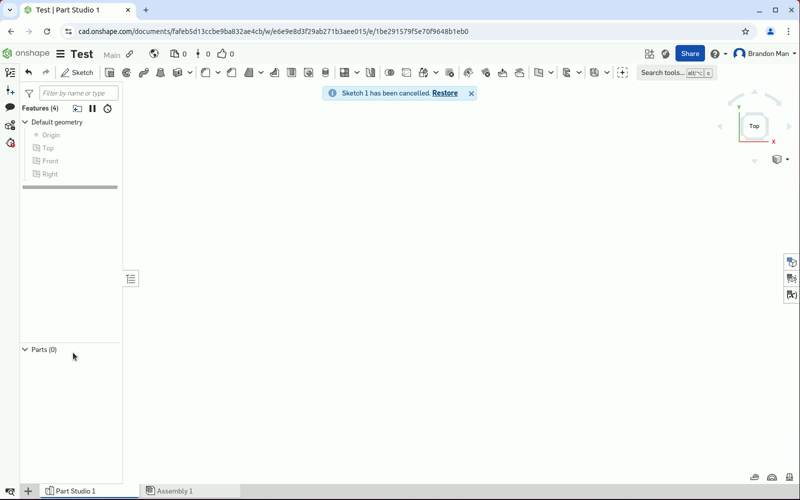
key_down(shift)
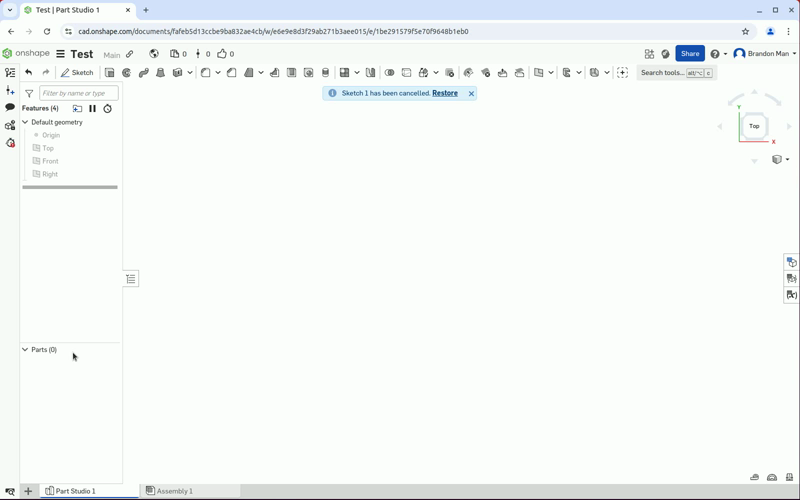
key(up)
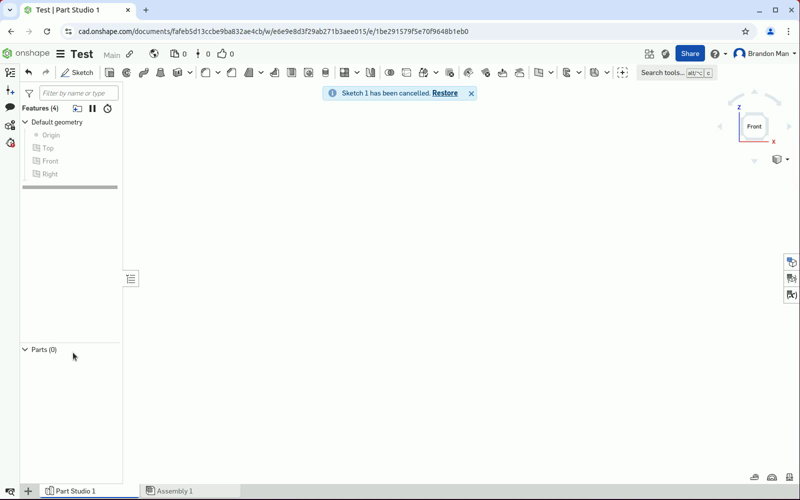
key_up(shift)
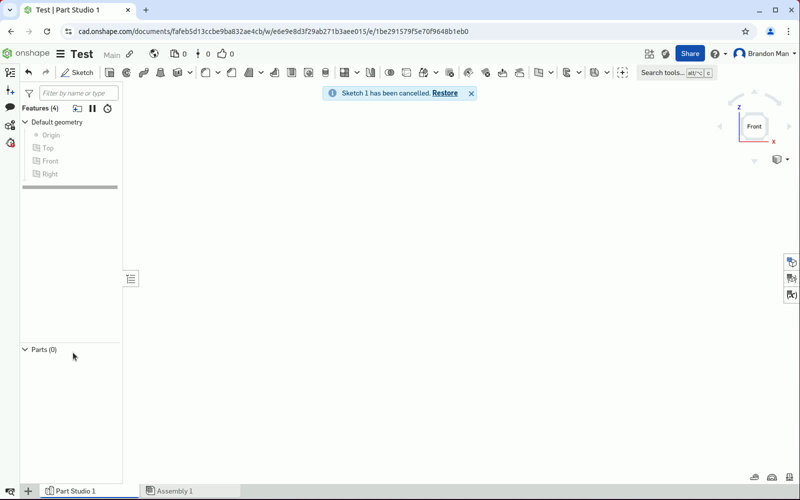
key(space)
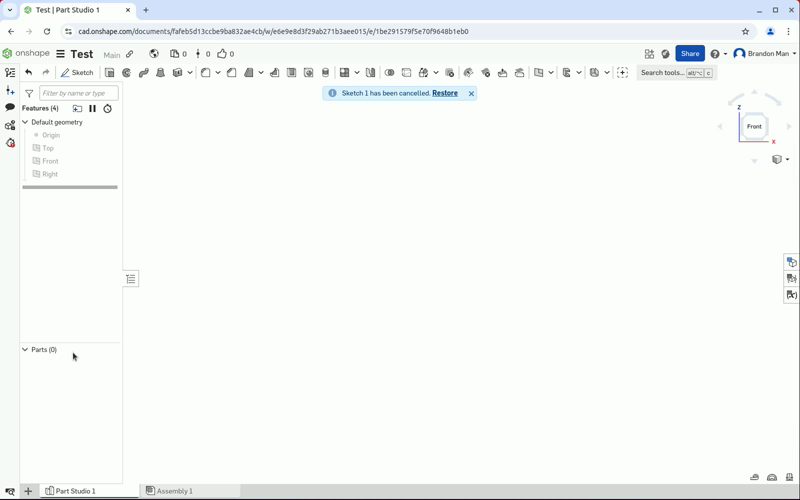
key_down(shift)
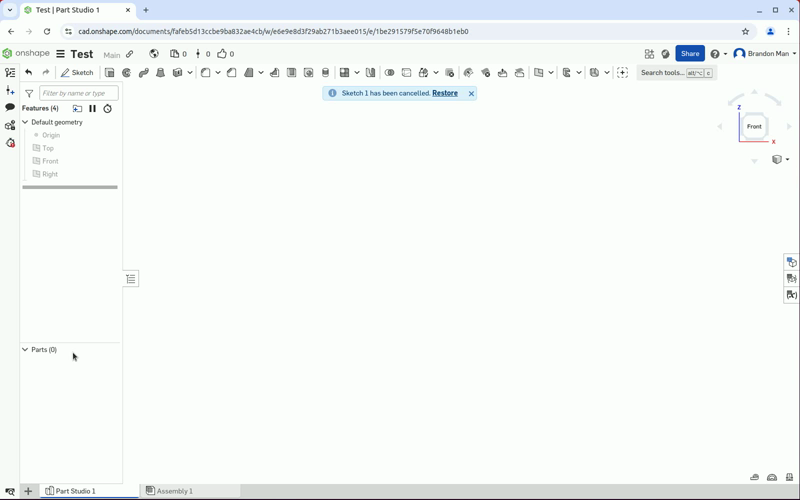
key(left)
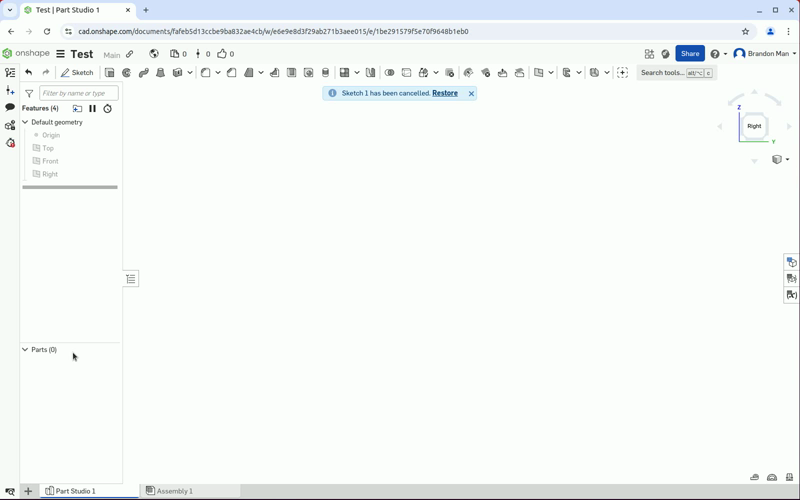
key_up(shift)
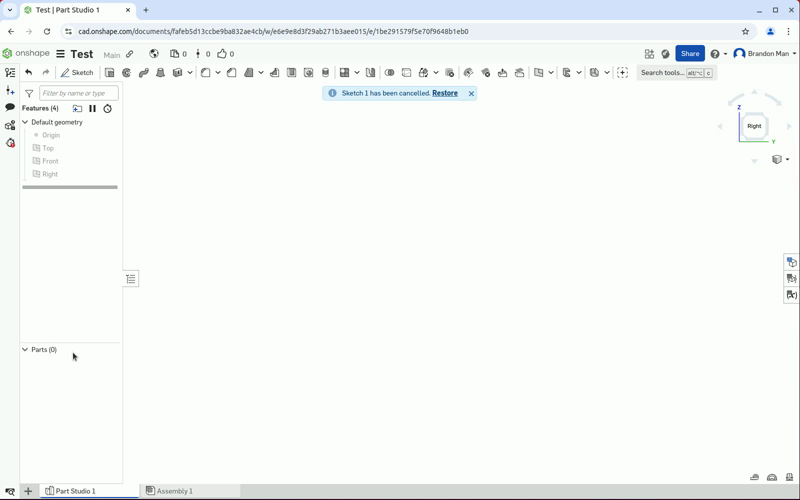
mouse_move(73, 352)
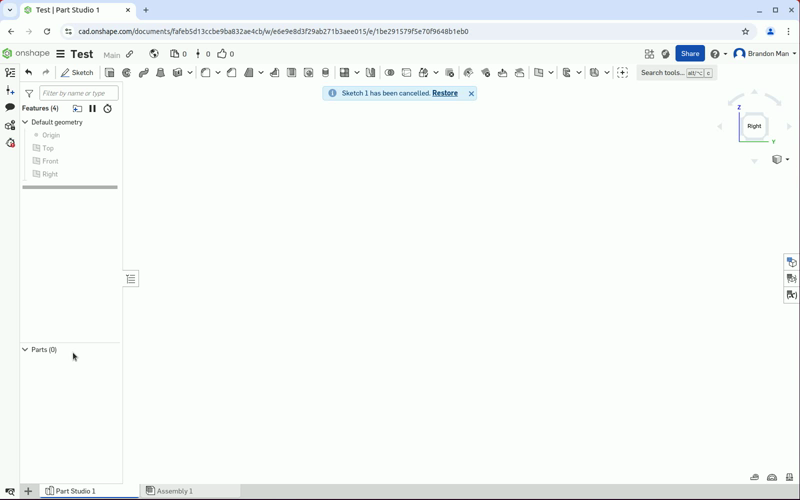
key(shift+y)
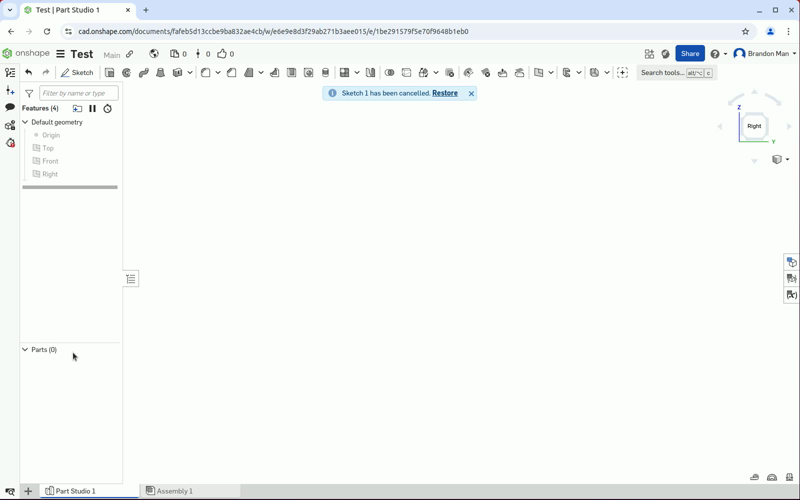
key(shift+s)
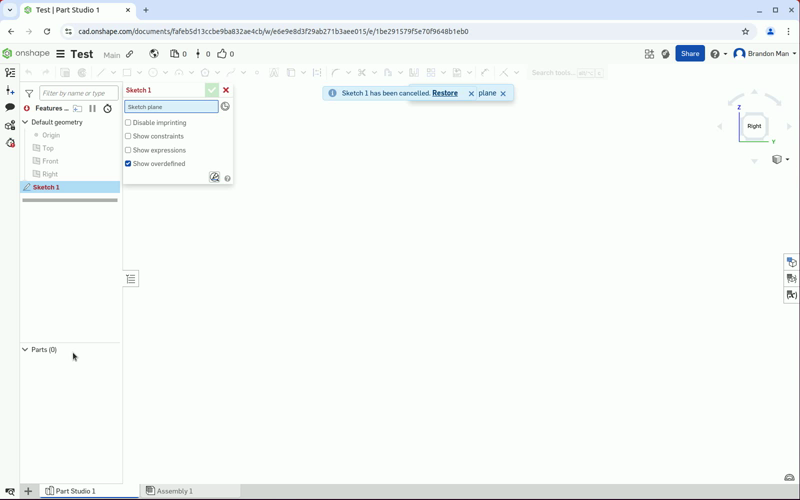
mouse_move(73, 176)
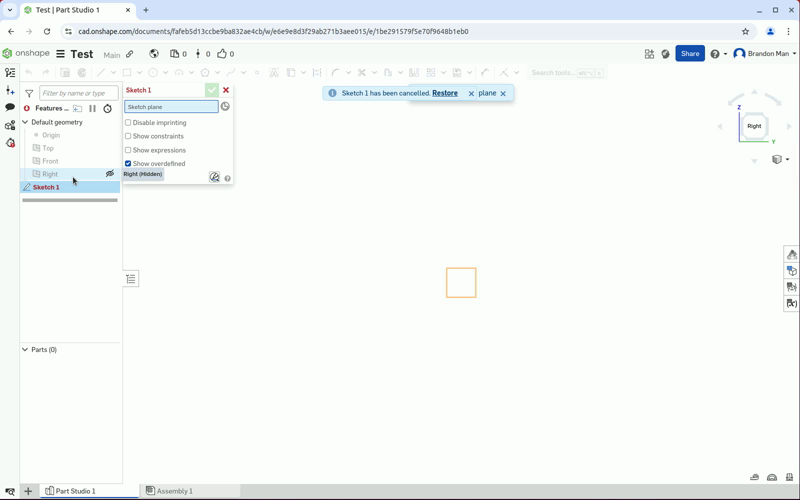
click(73, 176)
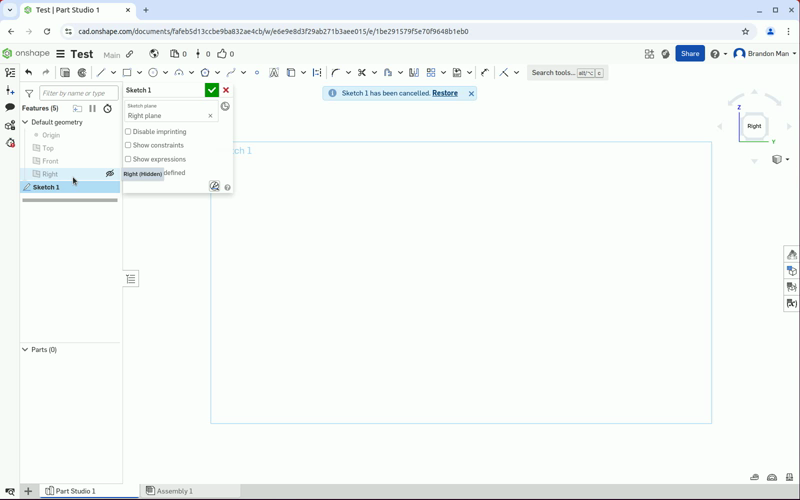
mouse_move(73, 352)
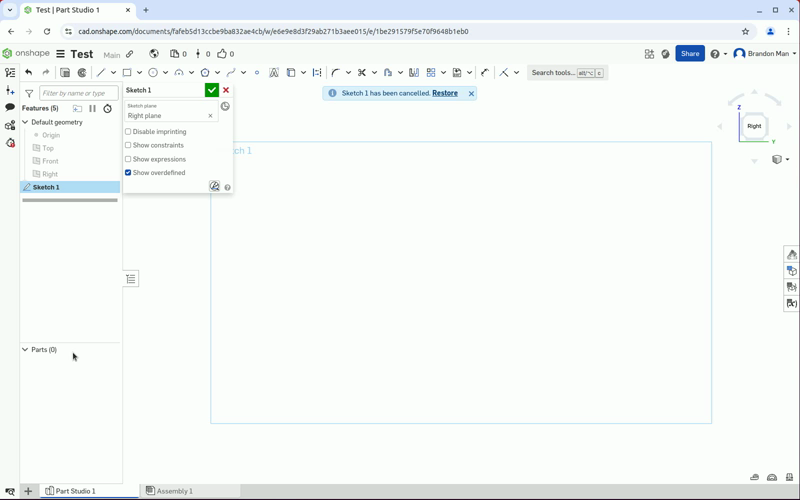
key(y)
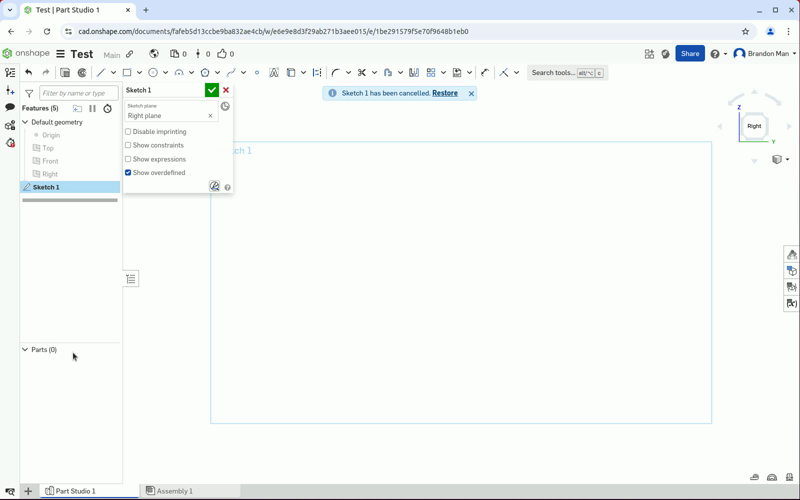
key(c)
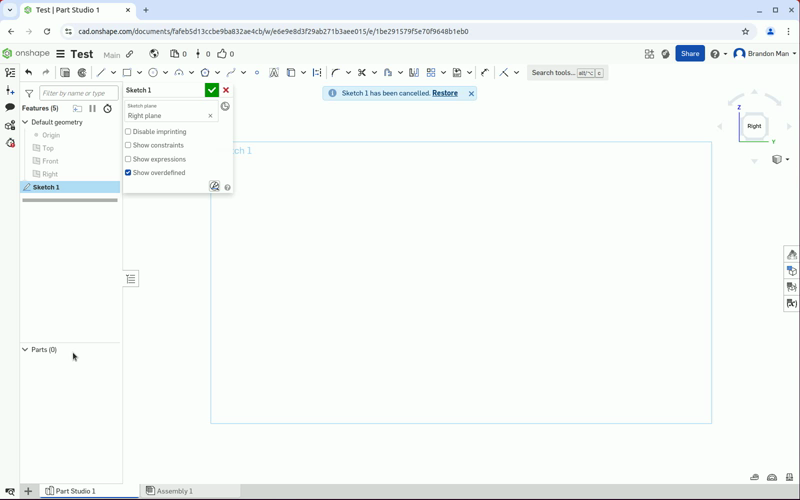
key_down(shift)
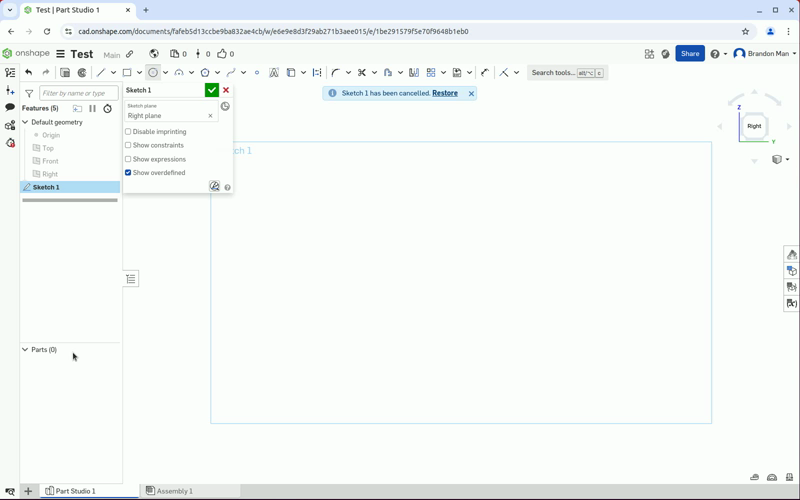
mouse_move(461, 282)
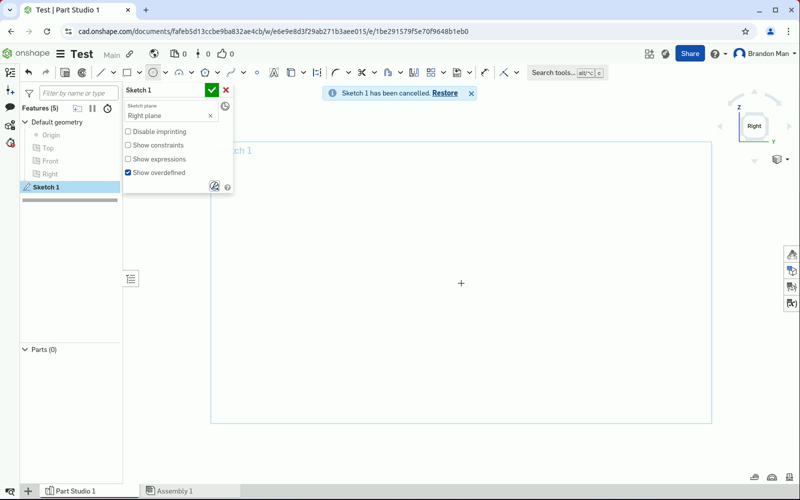
click(461, 282)
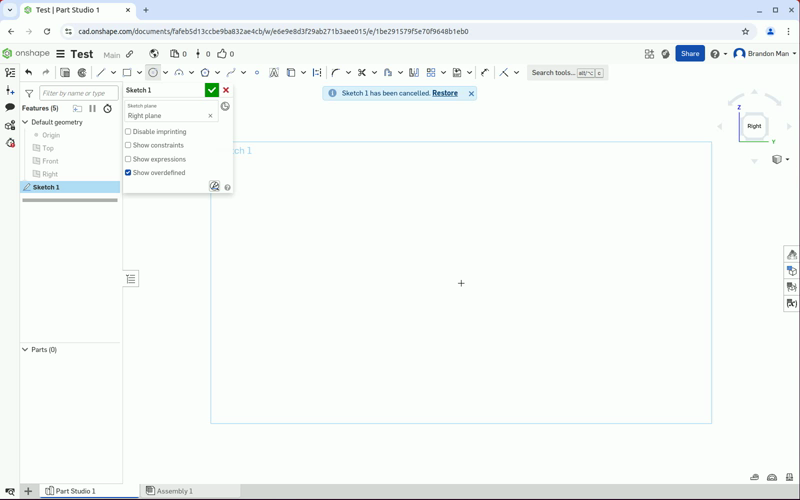
key_up(shift)
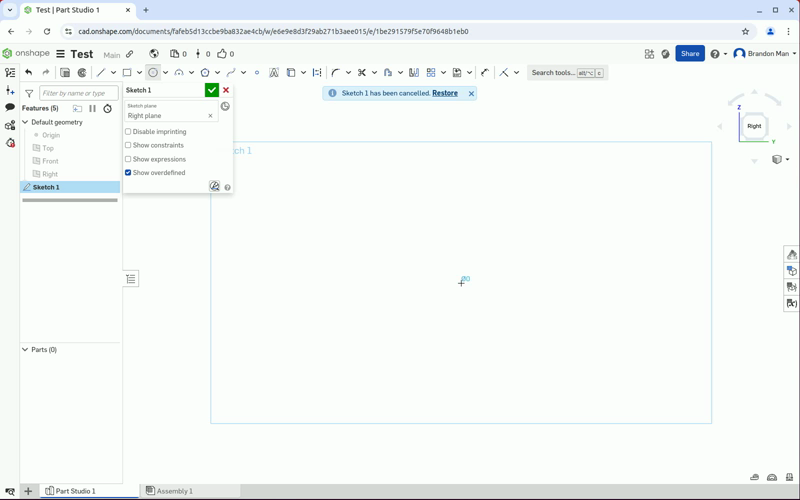
mouse_move(498, 282)
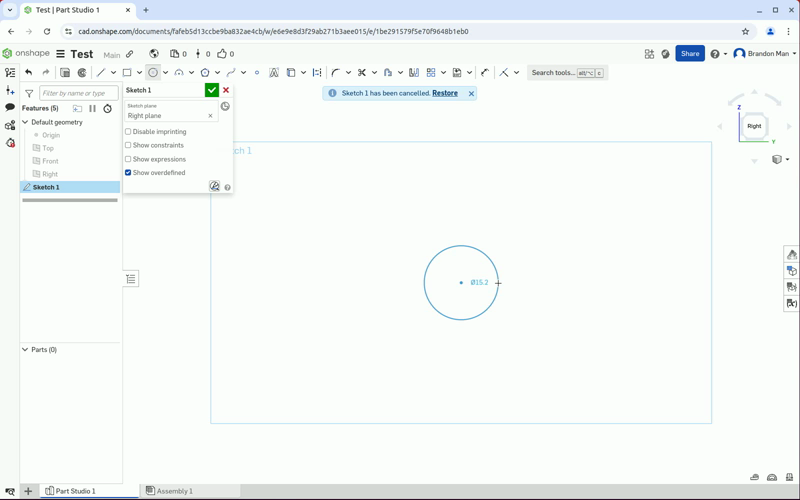
click(498, 282)
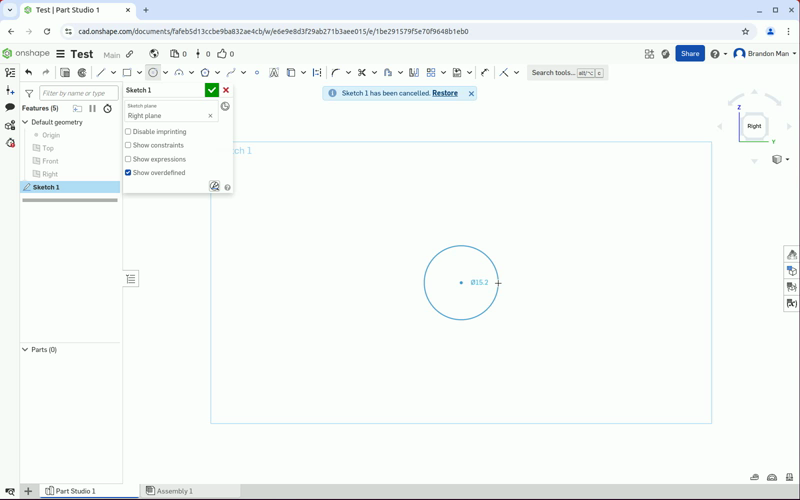
key(esc)
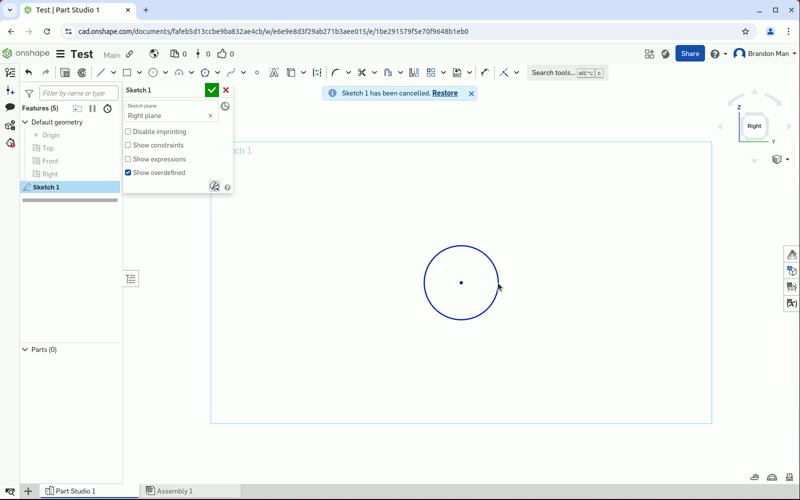
mouse_move(465, 292)
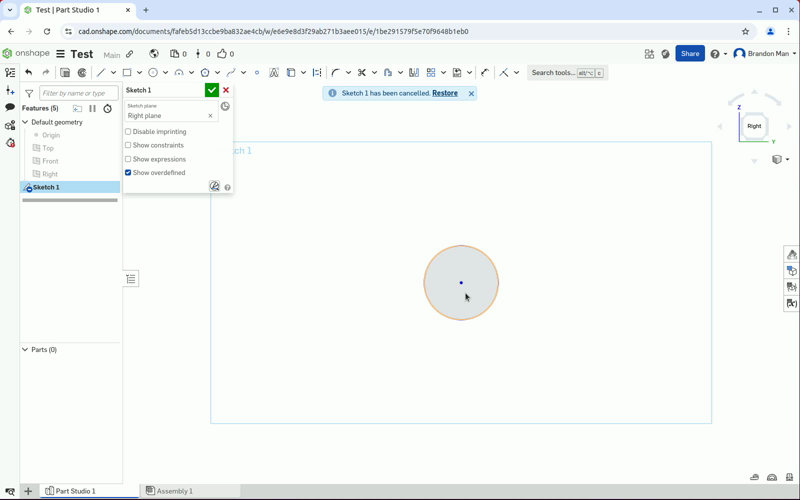
click(465, 292)
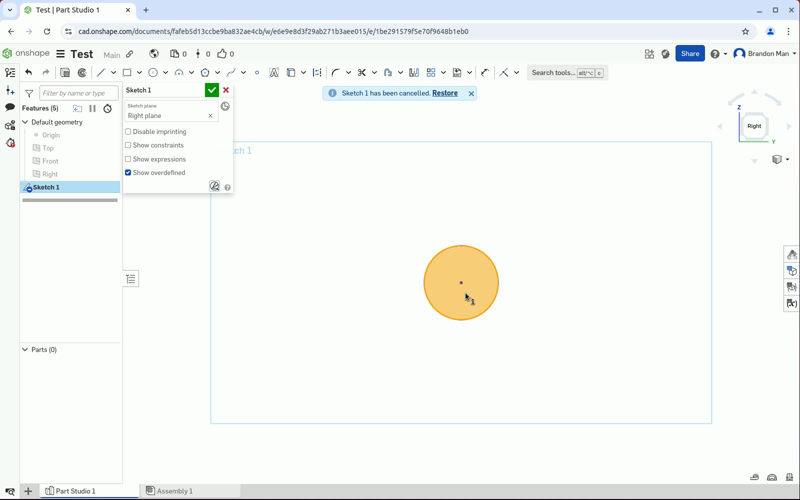
mouse_move(73, 352)
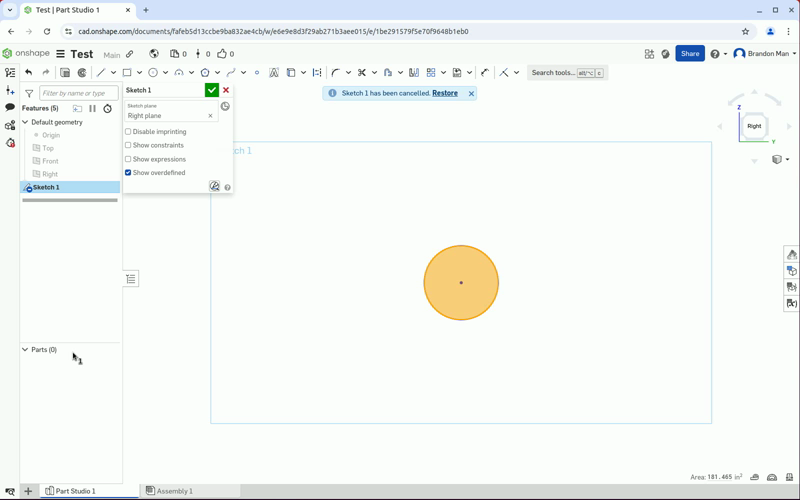
key(shift+y)
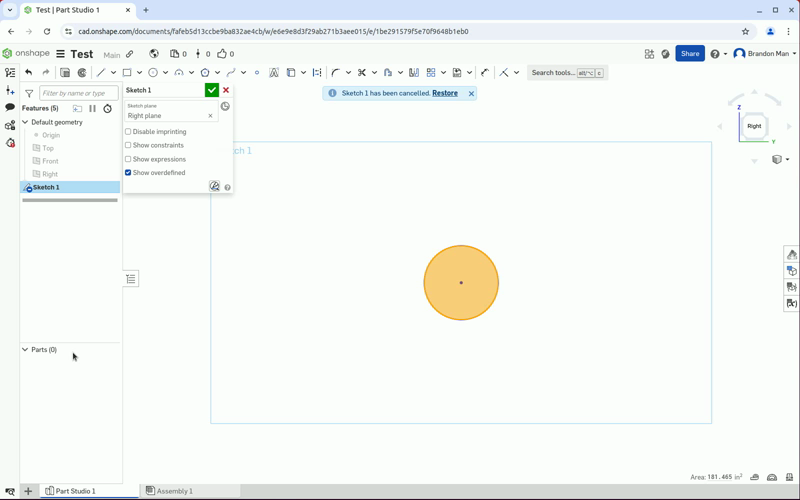
key(shift+e)
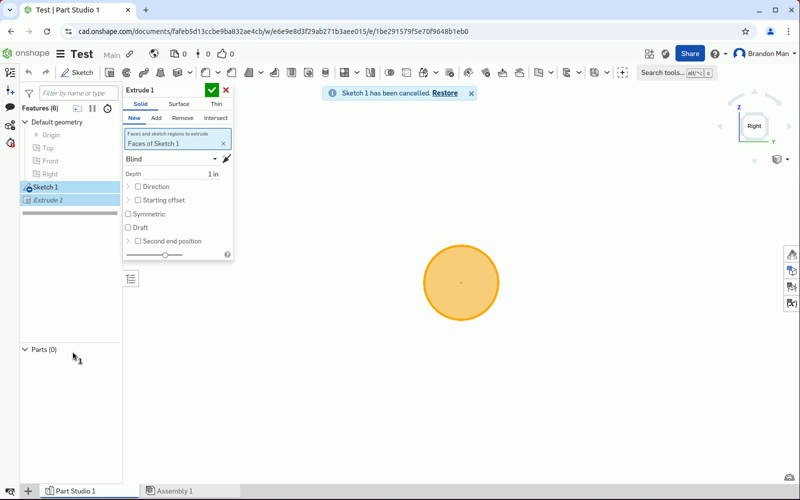
mouse_move(143, 106)
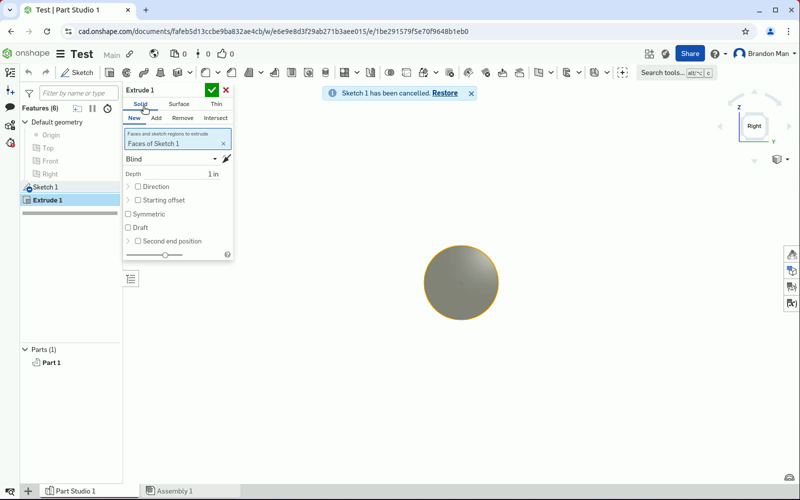
click(143, 106)
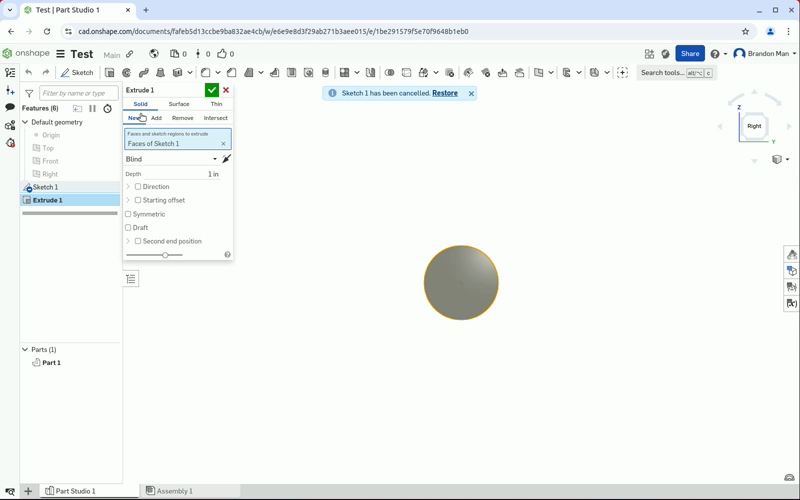
mouse_move(137, 120)
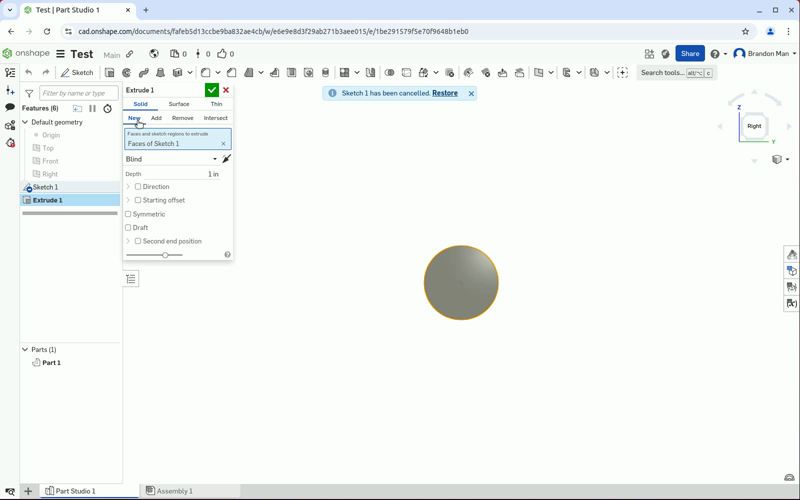
click(137, 120)
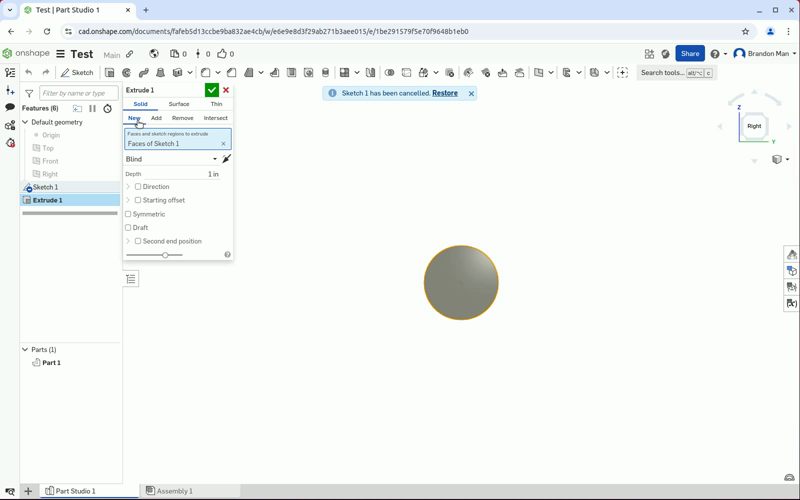
key(tab, 4)
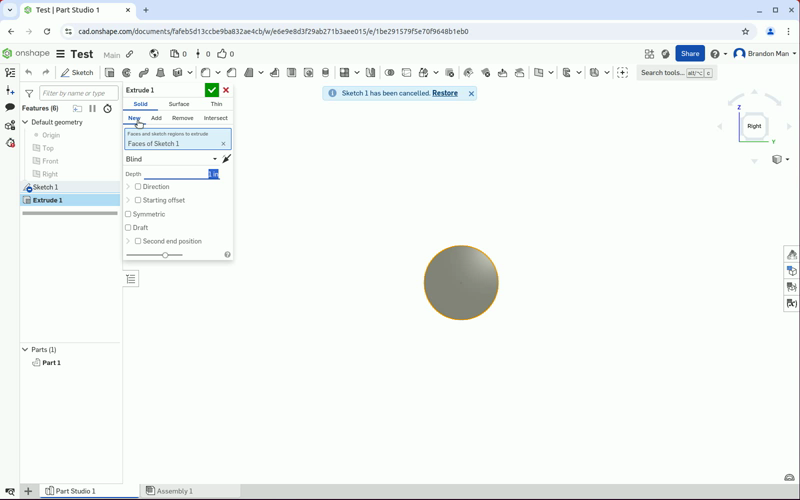
text(7.462)
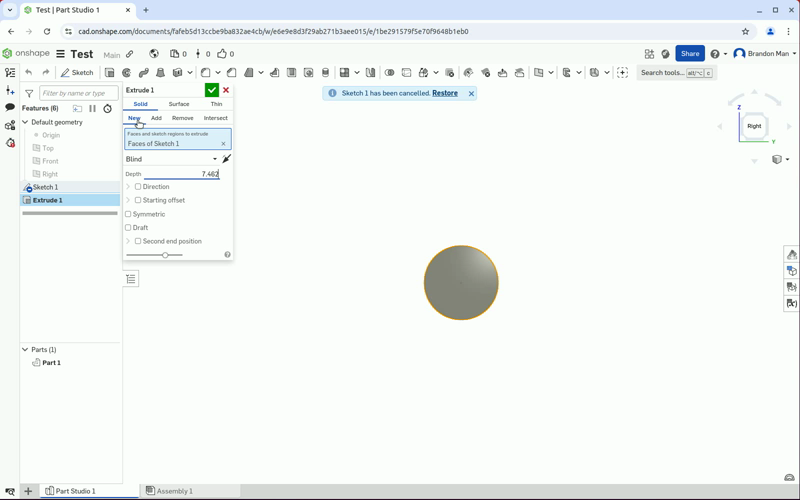
key(enter)
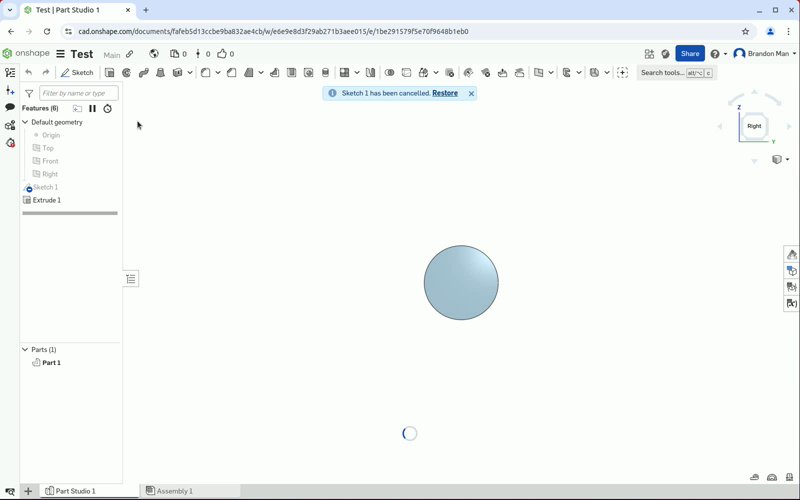
key(shift+h)
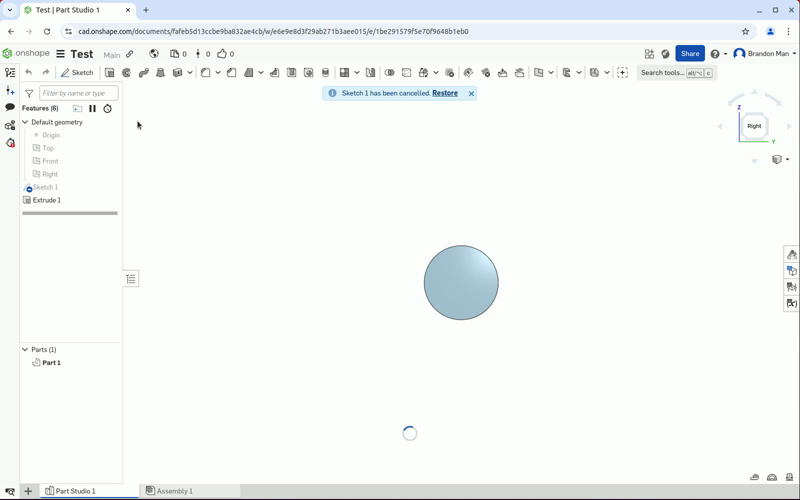
key(shift+h)
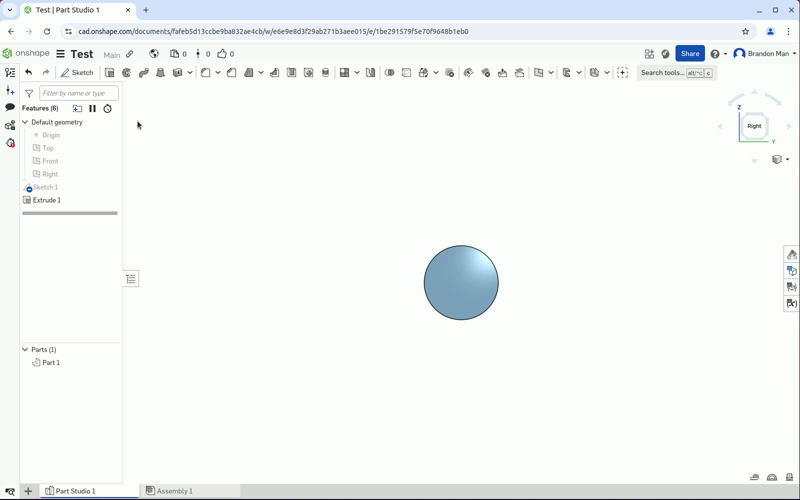
mouse_move(73, 189)
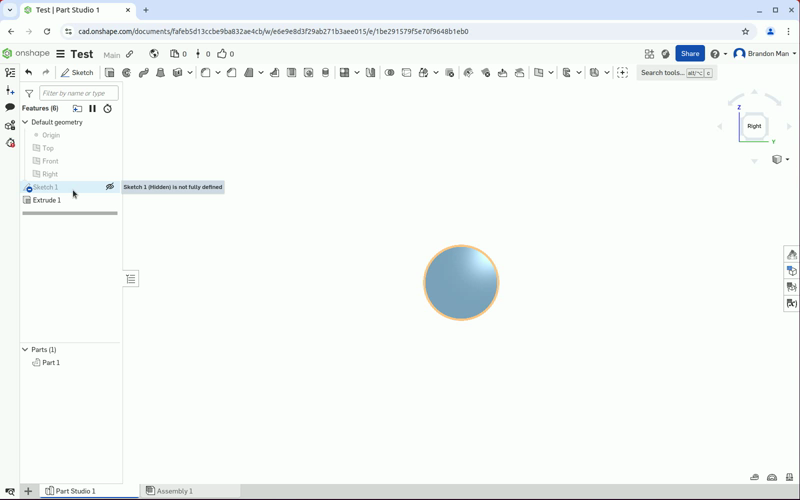
click(73, 189)
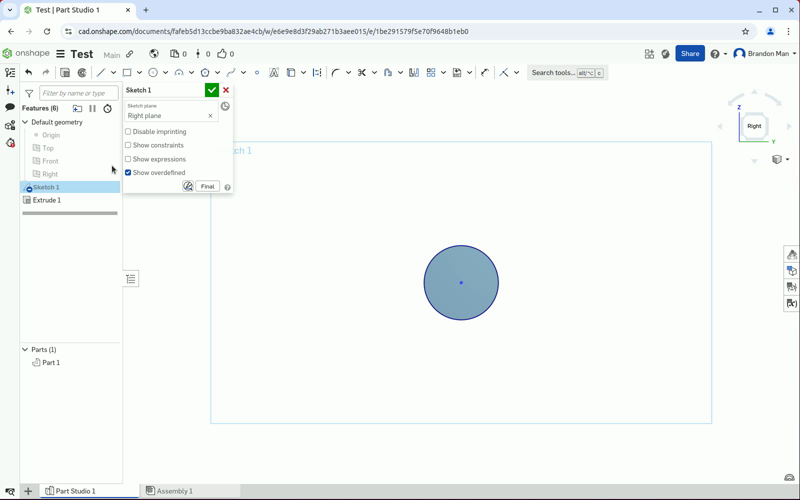
mouse_move(229, 92)
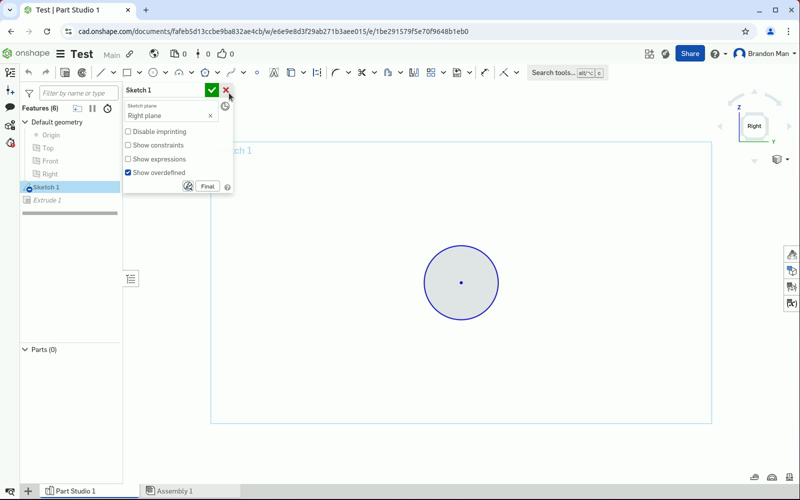
click(229, 92)
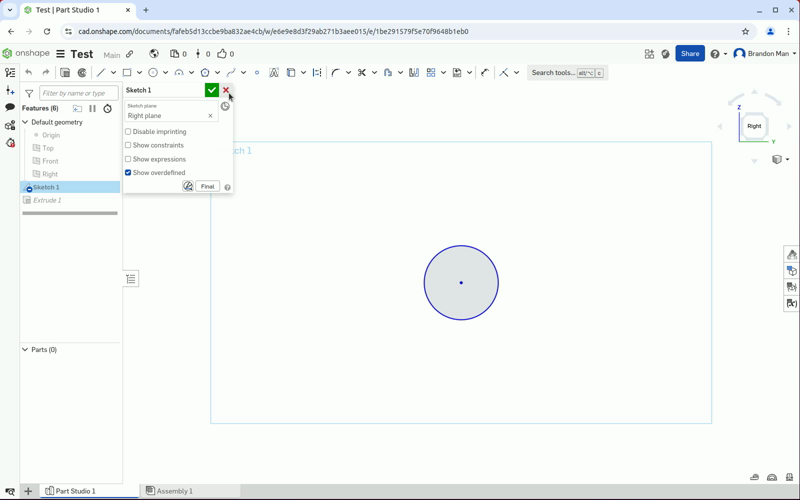
key(shift+s)
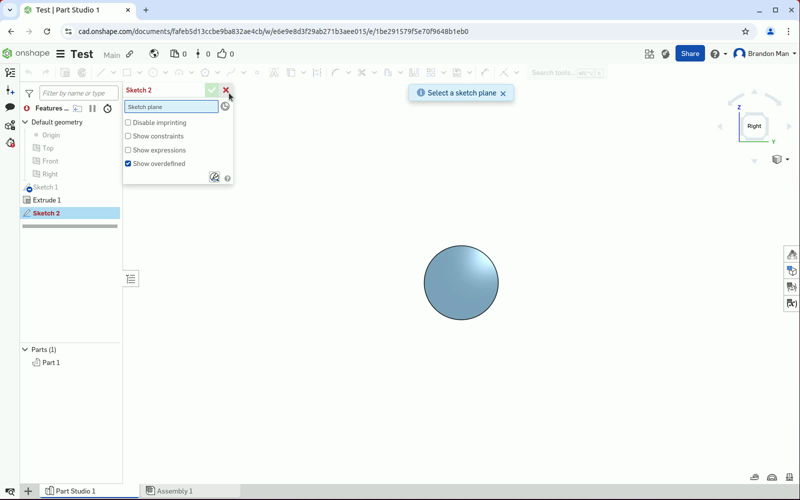
mouse_move(73, 176)
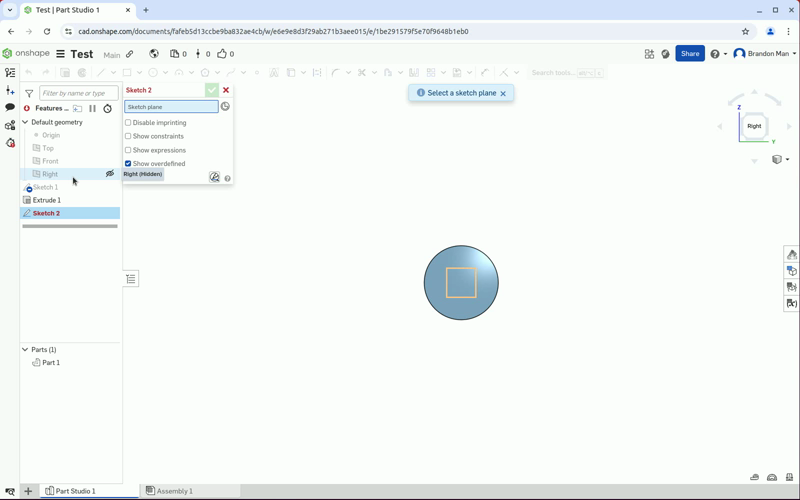
click(73, 176)
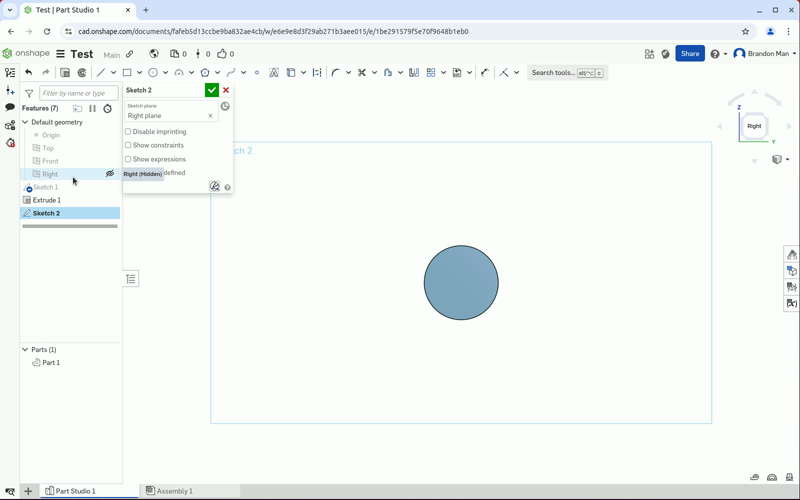
mouse_move(73, 352)
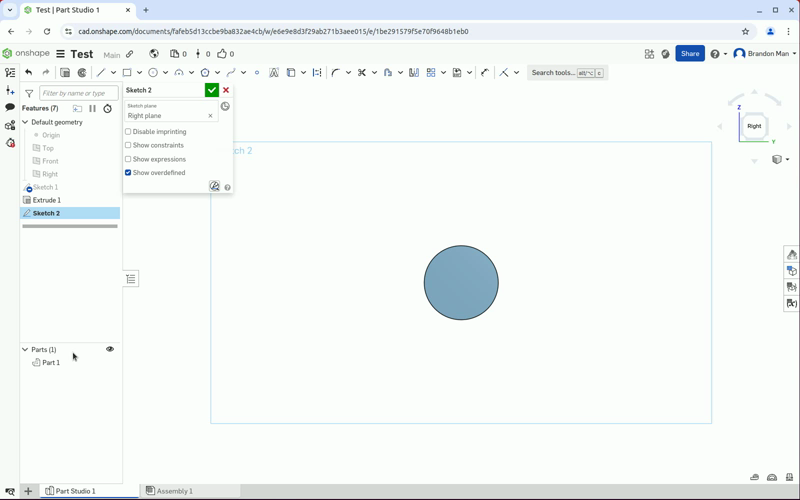
key(y)
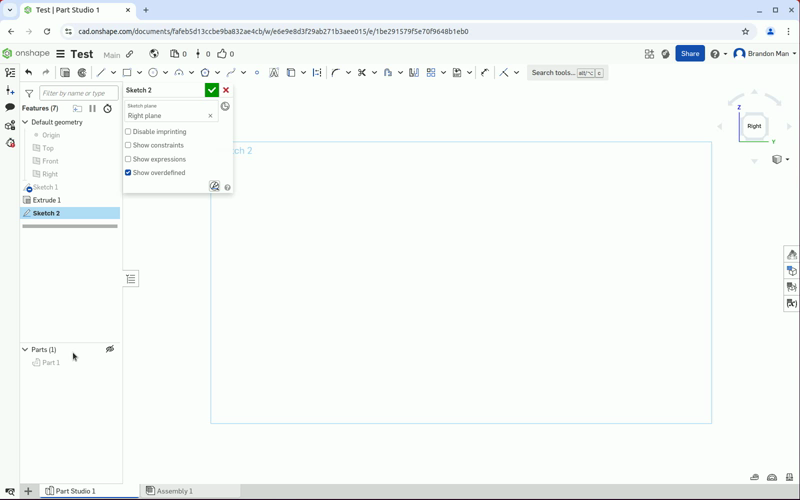
key(l)
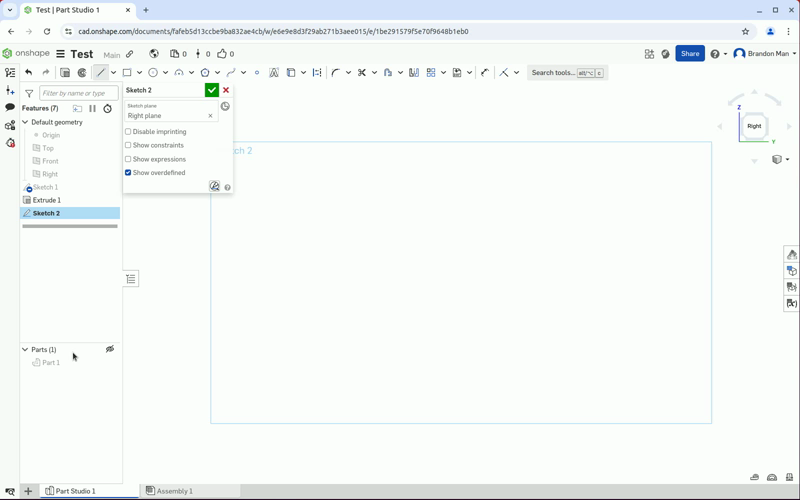
key_down(shift)
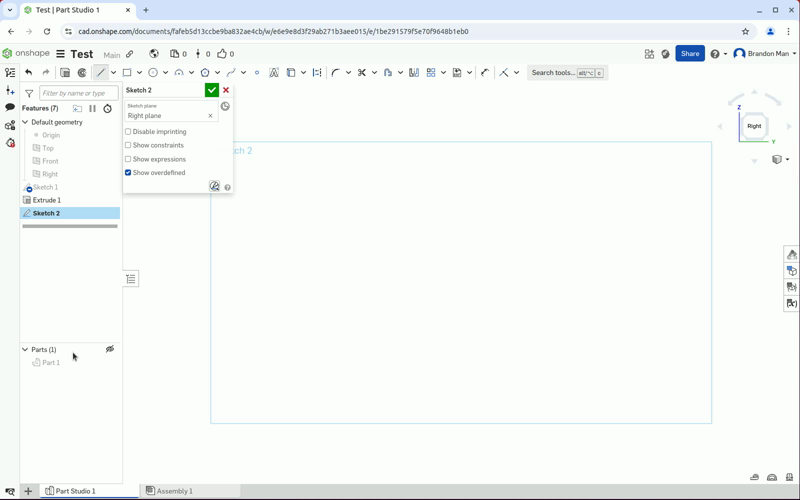
mouse_move(470, 318)
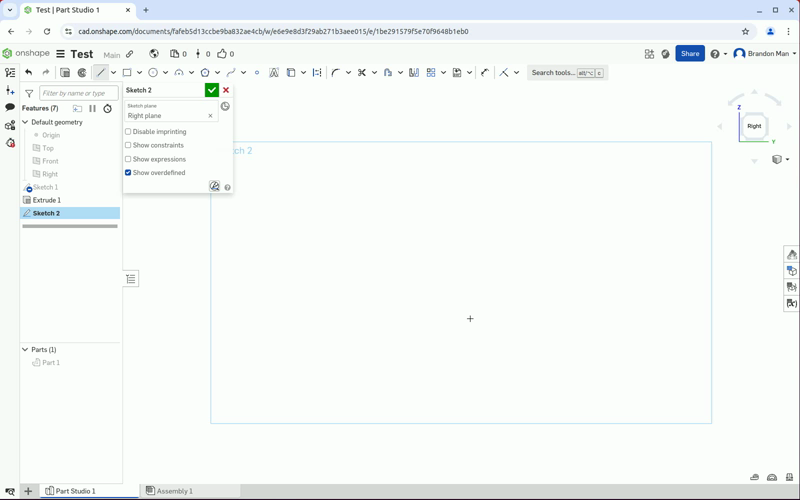
click(470, 318)
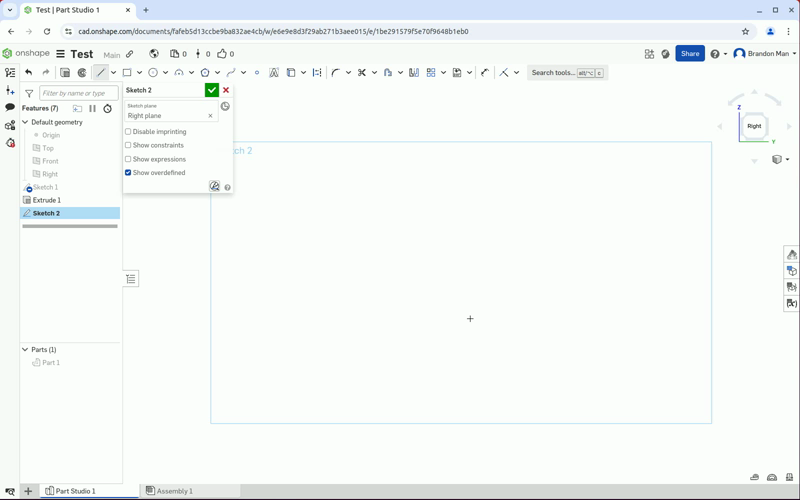
key_up(shift)
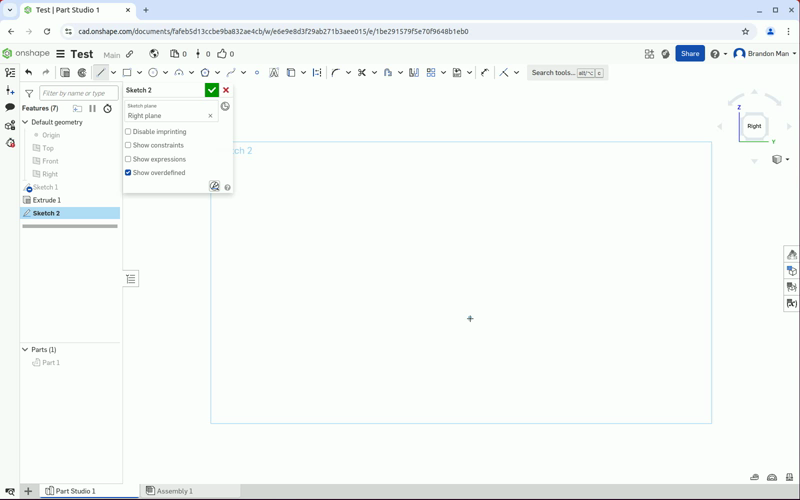
key_down(shift)
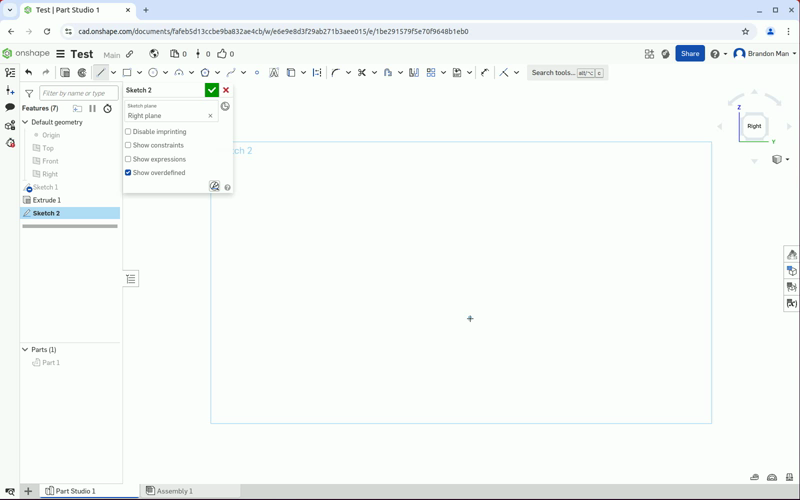
mouse_move(565, 294)
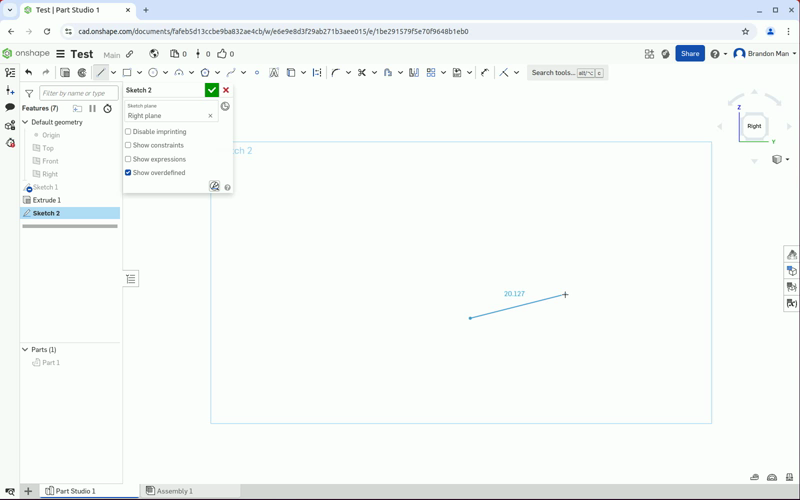
click(565, 294)
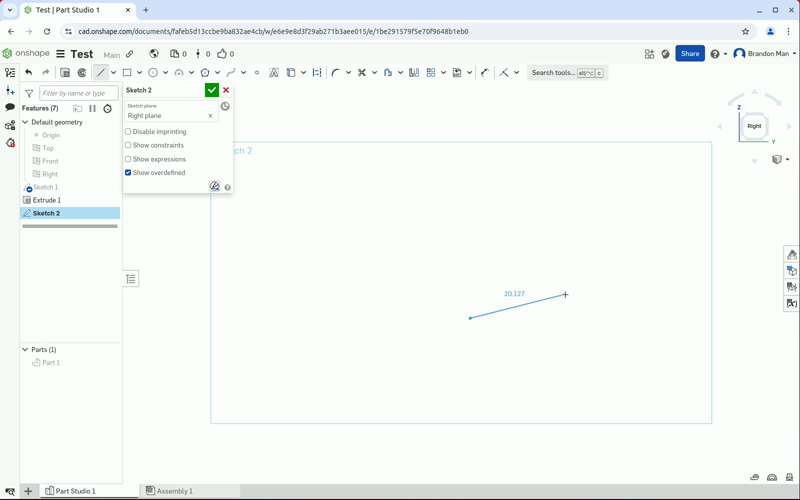
key_up(shift)
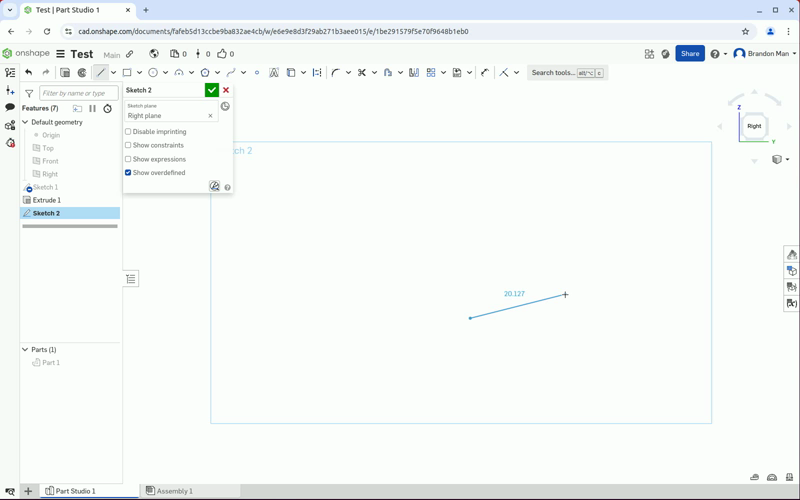
key(esc)
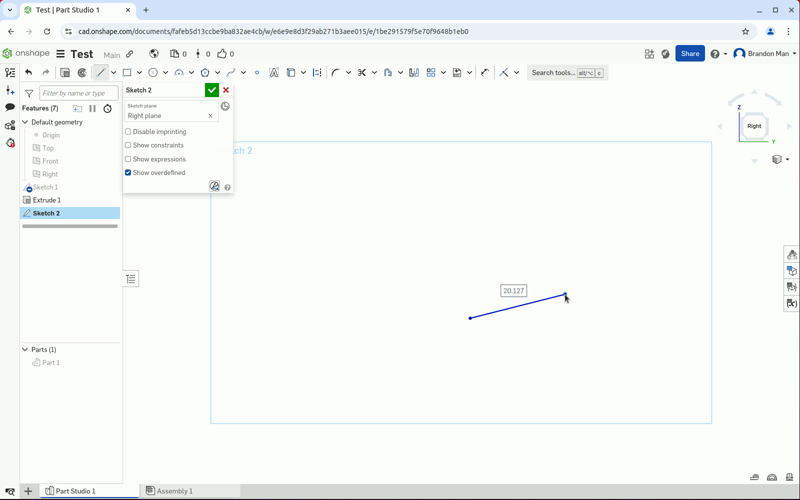
key(a)
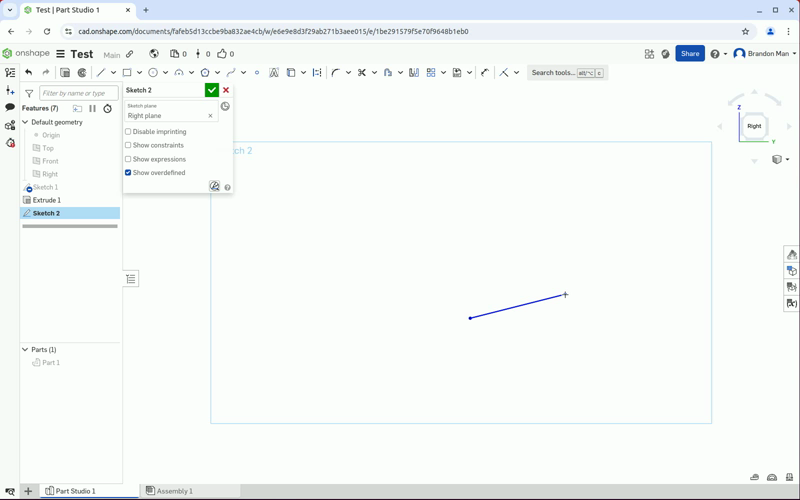
mouse_move(565, 294)
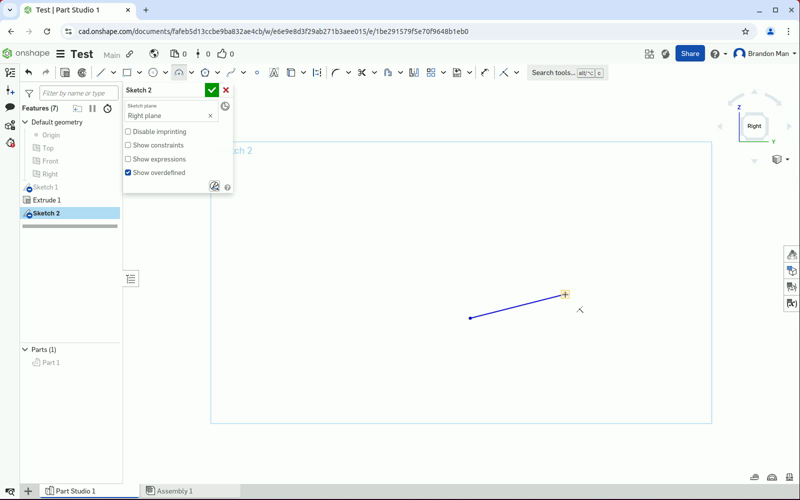
click(565, 294)
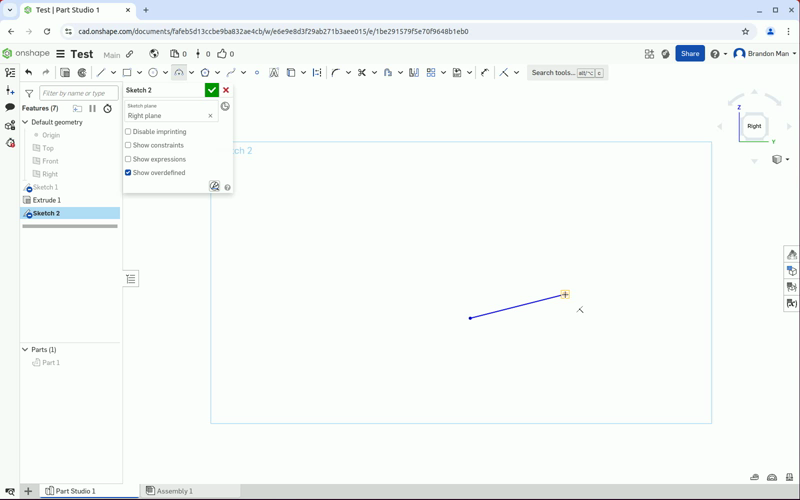
key_down(shift)
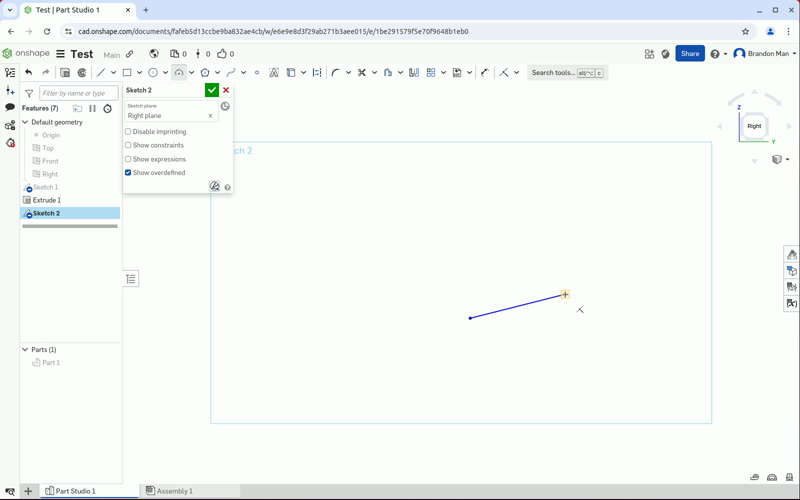
mouse_move(565, 270)
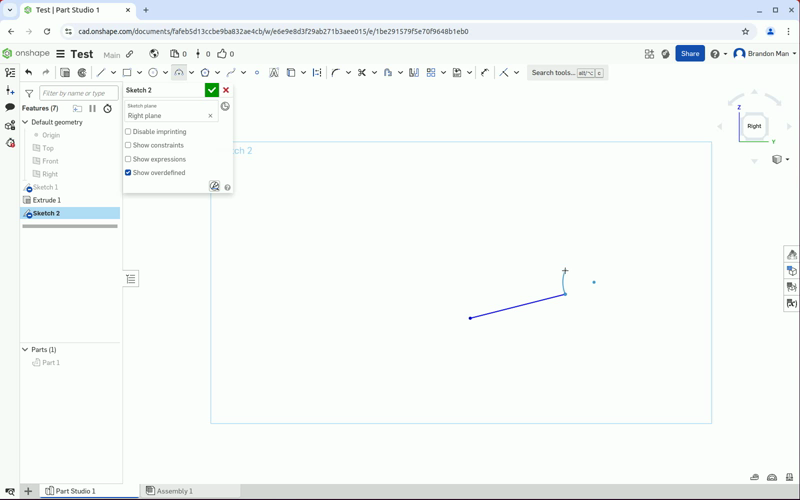
click(565, 270)
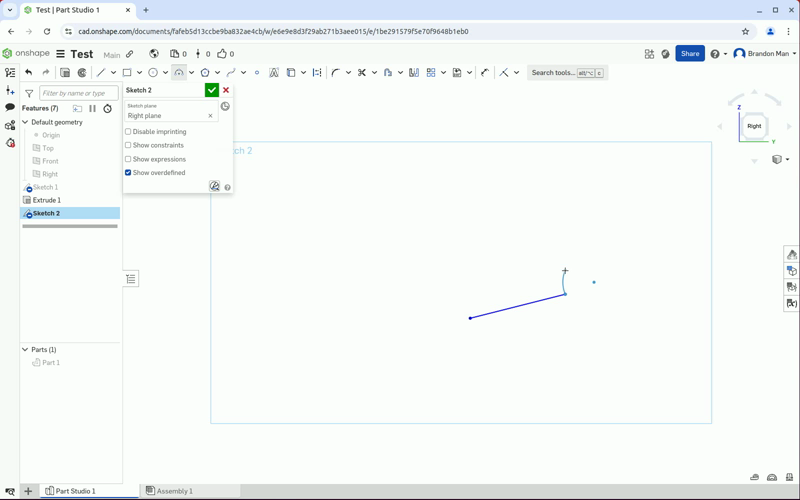
mouse_move(549, 282)
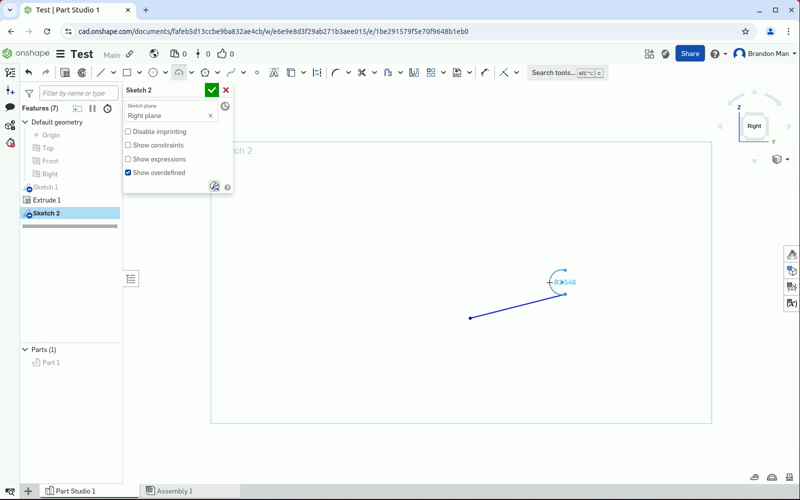
click(549, 282)
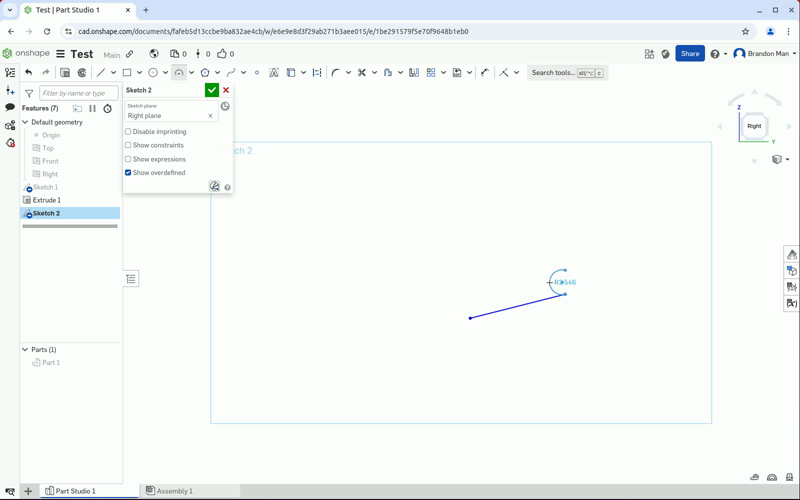
key_up(shift)
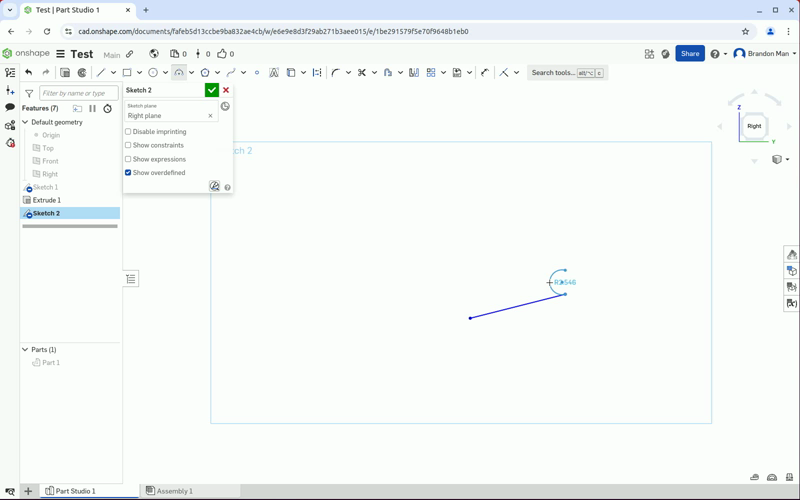
key(esc)
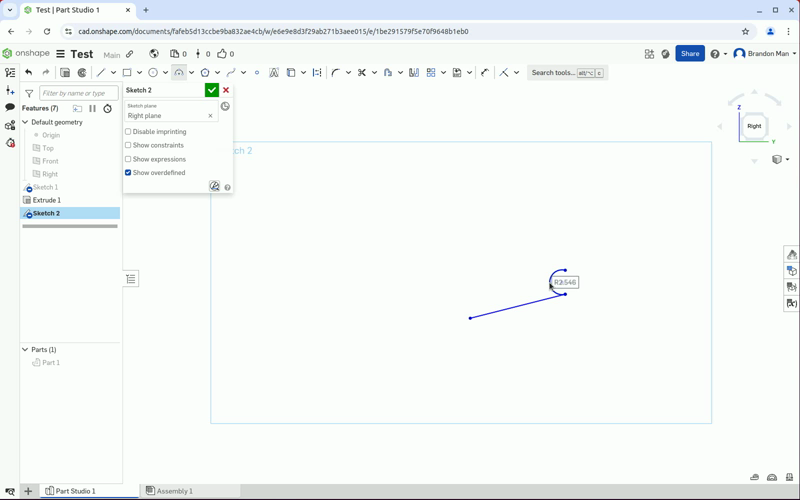
key(l)
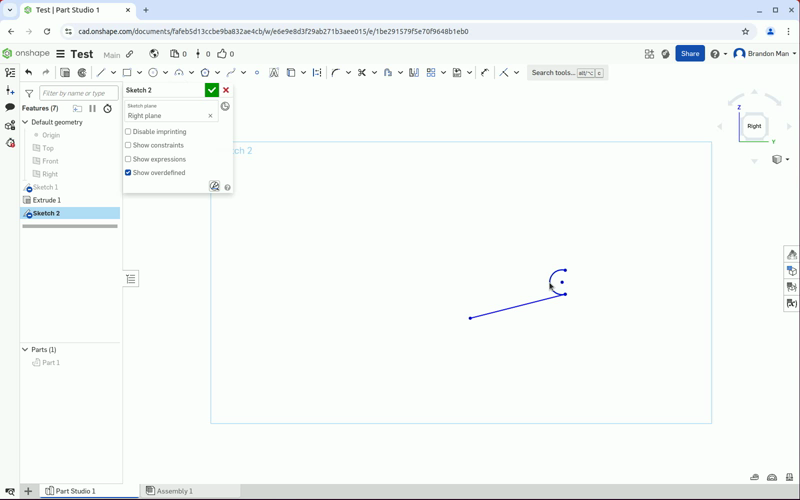
mouse_move(565, 270)
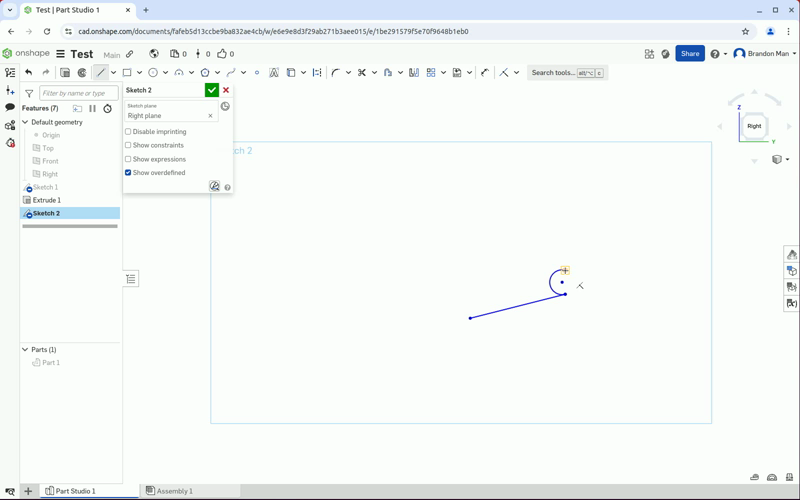
click(565, 270)
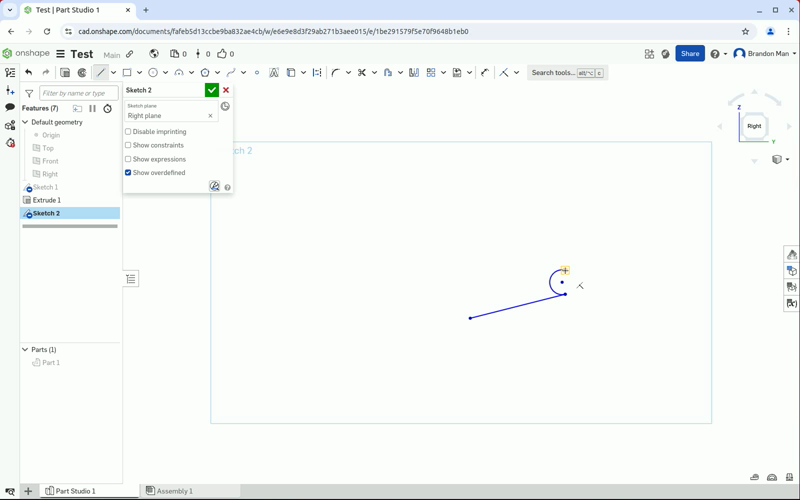
key_down(shift)
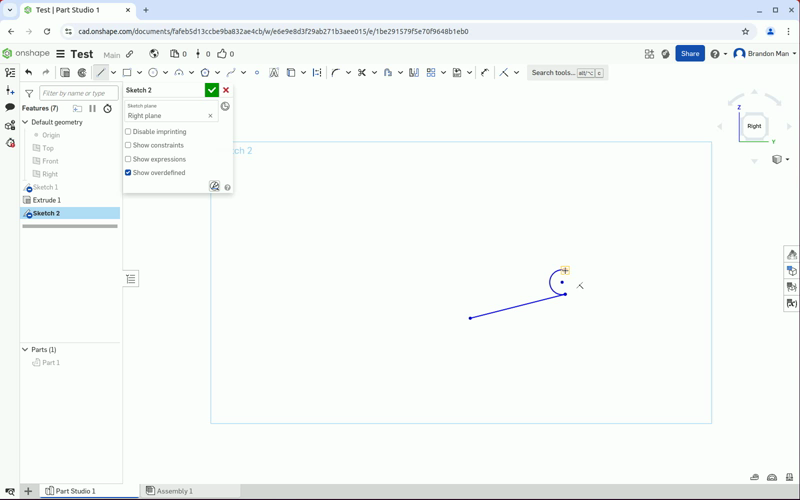
mouse_move(470, 246)
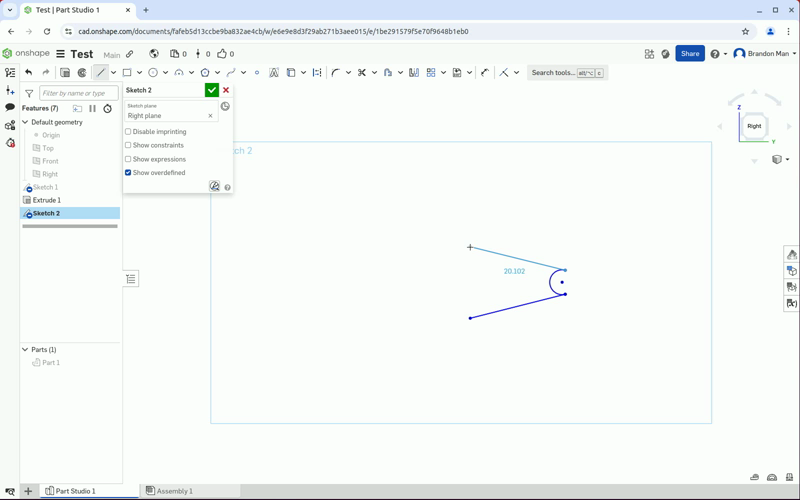
click(470, 246)
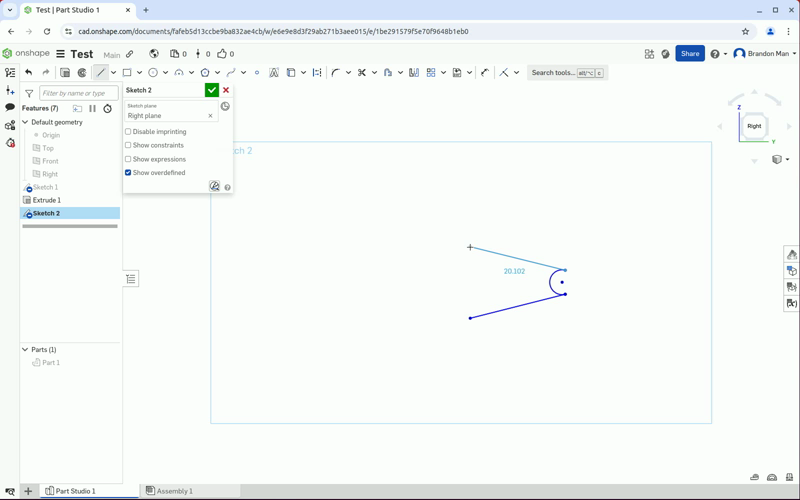
key_up(shift)
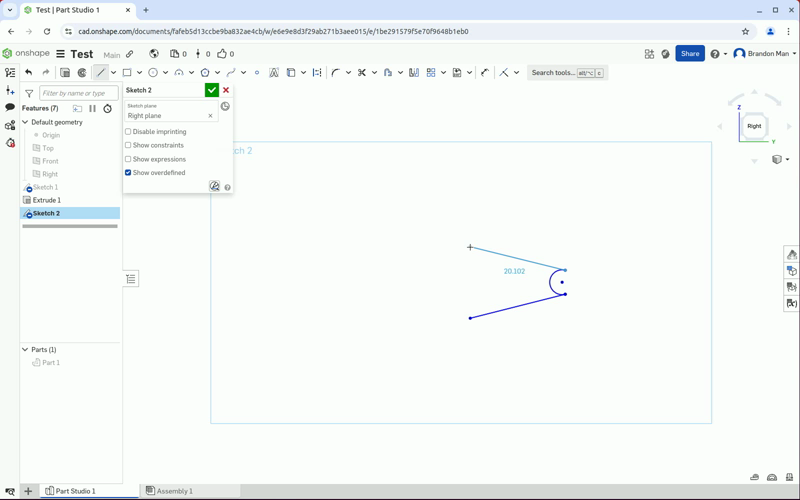
key(esc)
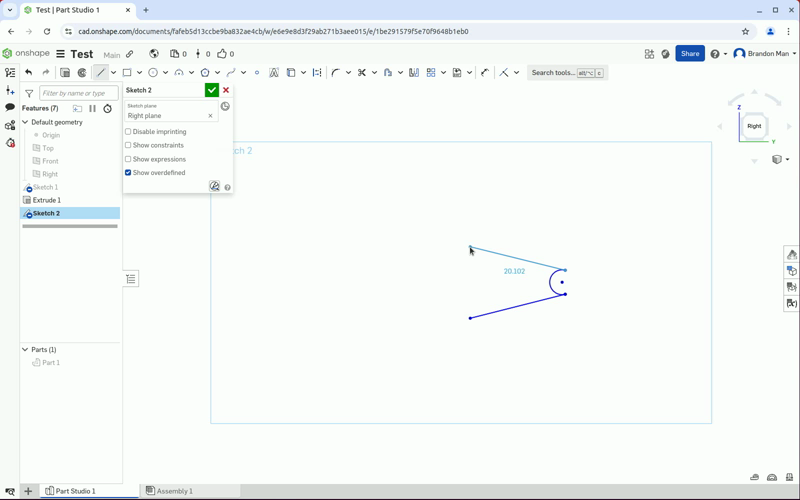
key(a)
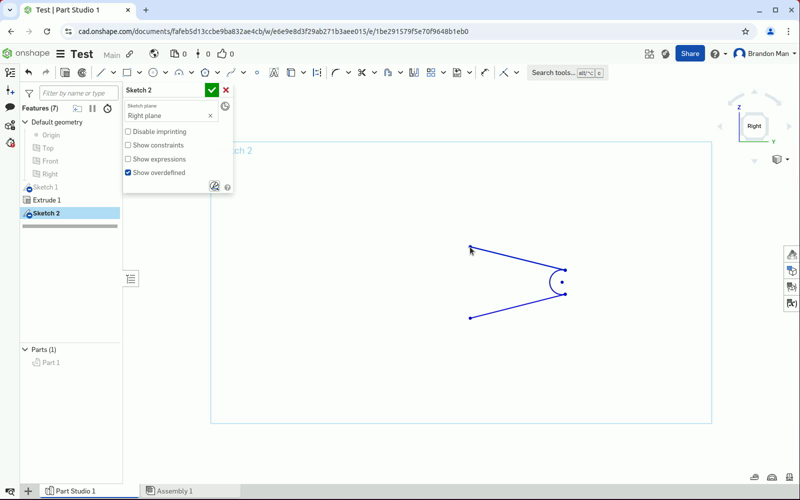
mouse_move(470, 246)
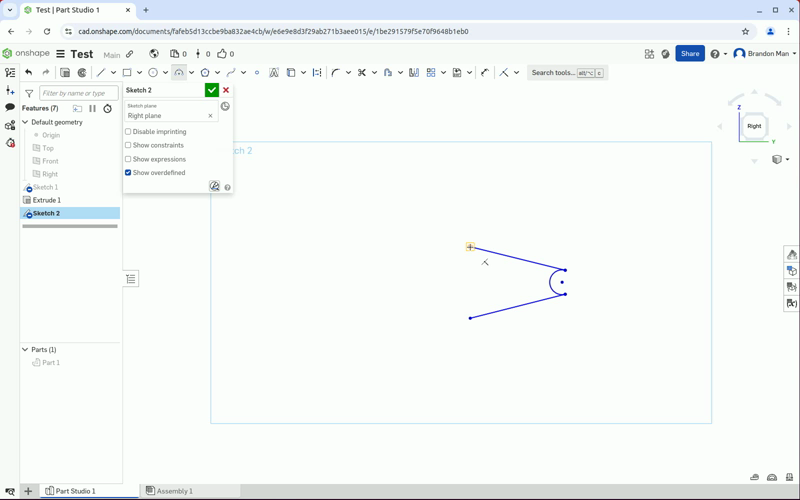
click(470, 246)
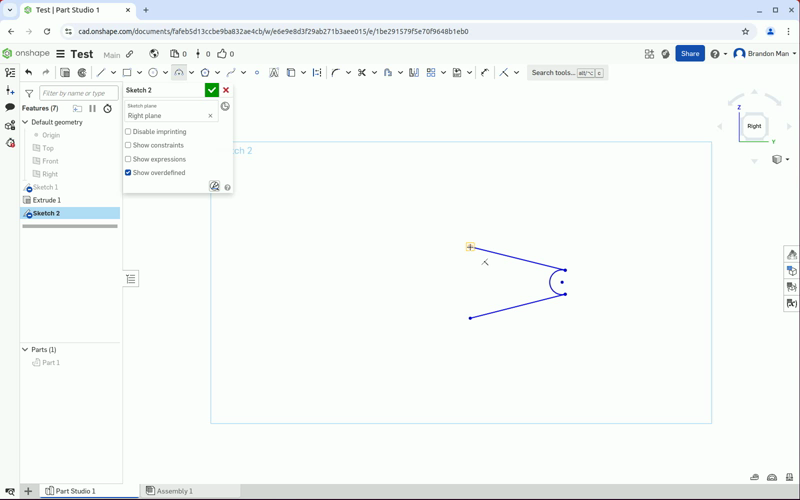
mouse_move(470, 318)
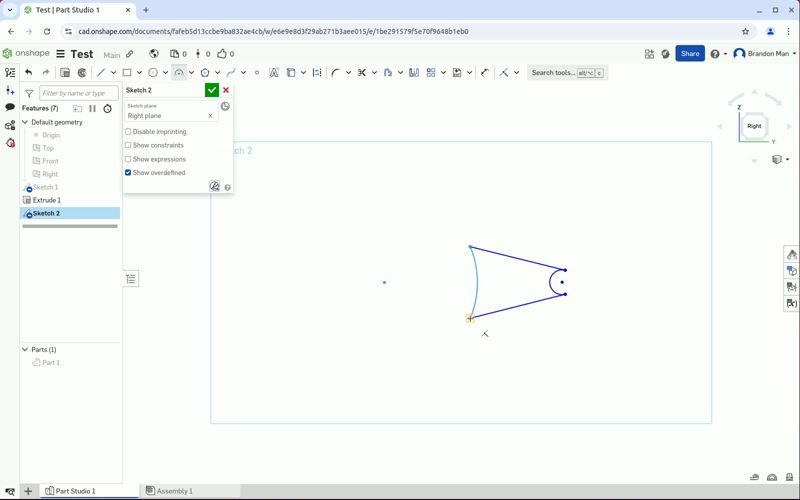
click(470, 318)
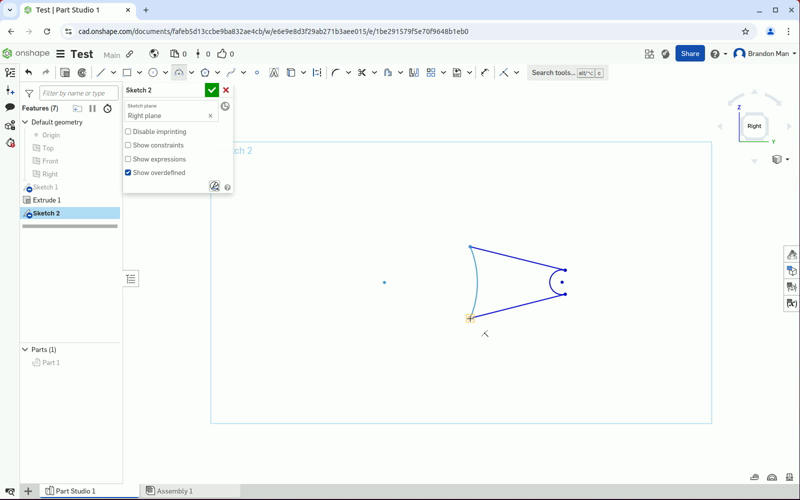
key_down(shift)
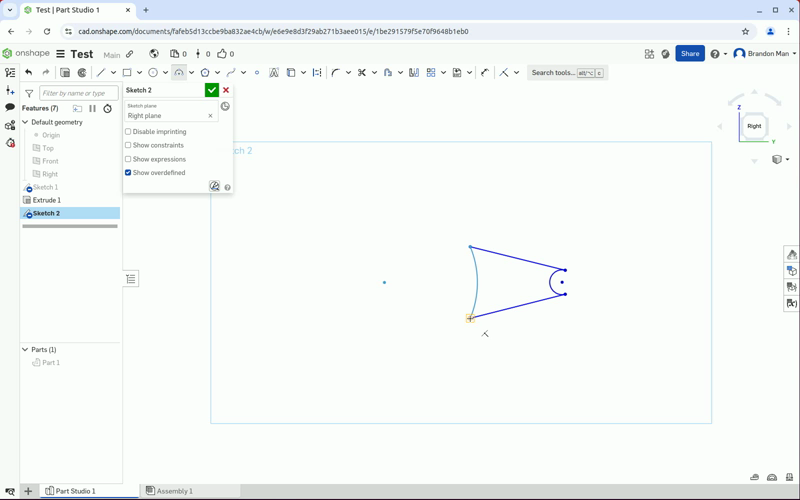
mouse_move(497, 282)
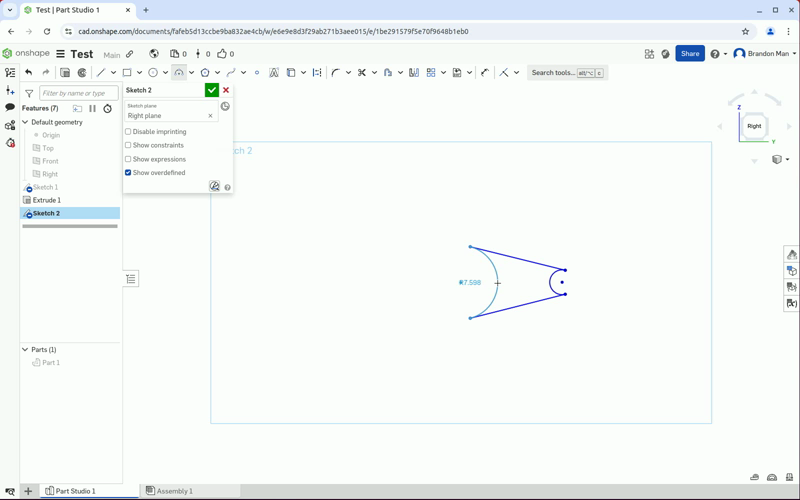
click(497, 282)
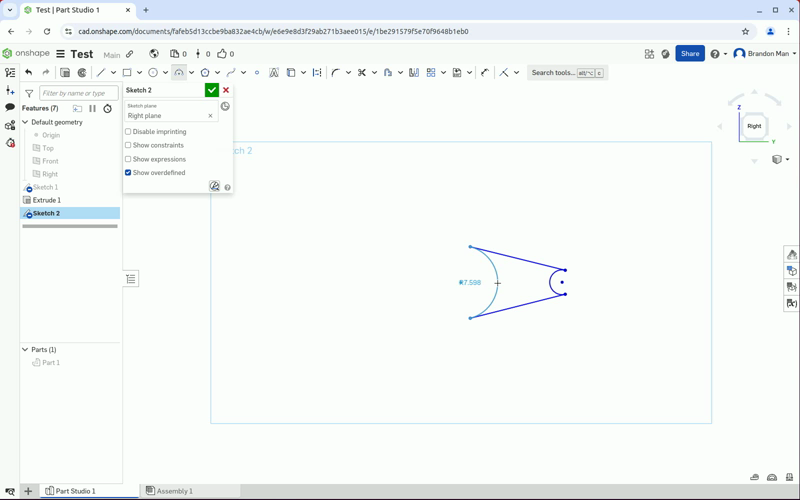
key_up(shift)
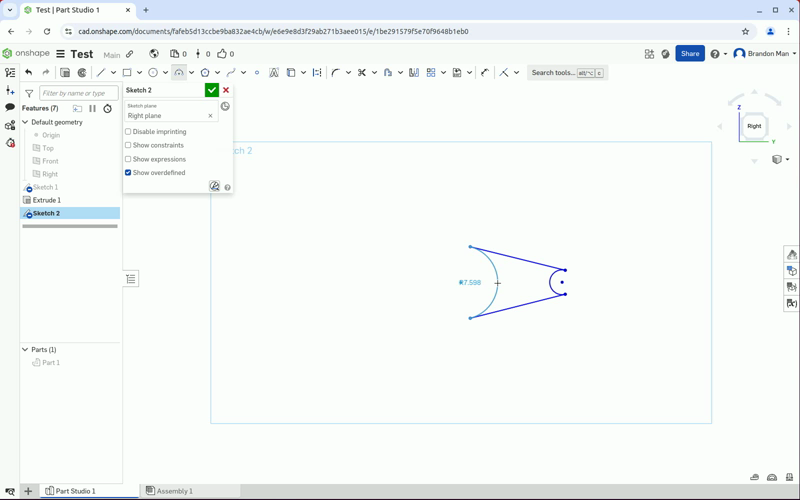
key(esc)
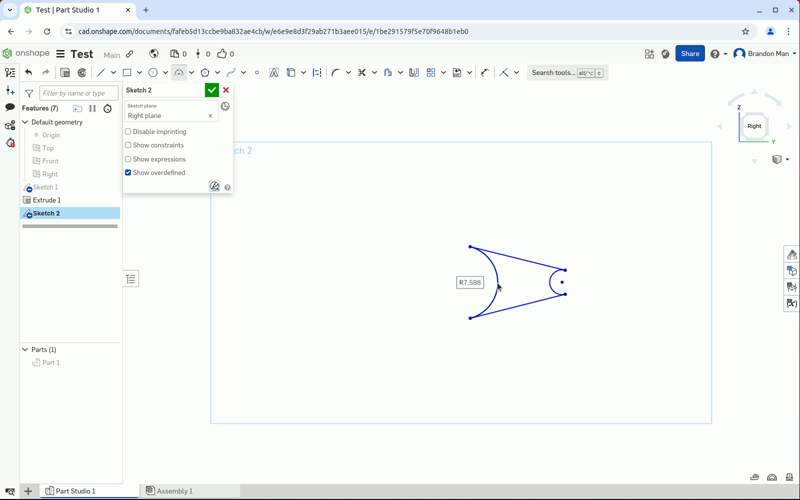
mouse_move(526, 290)
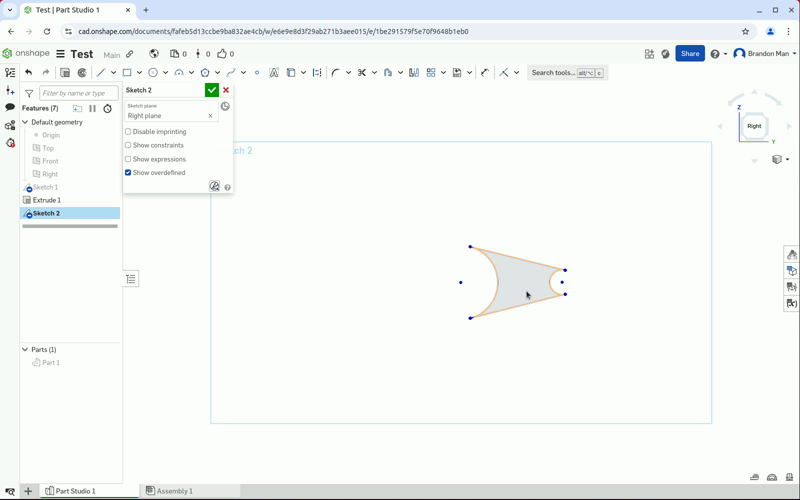
click(526, 290)
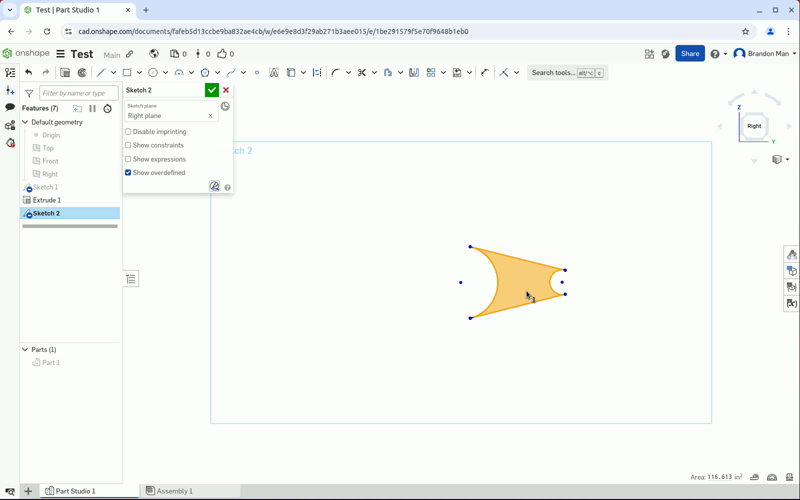
mouse_move(73, 352)
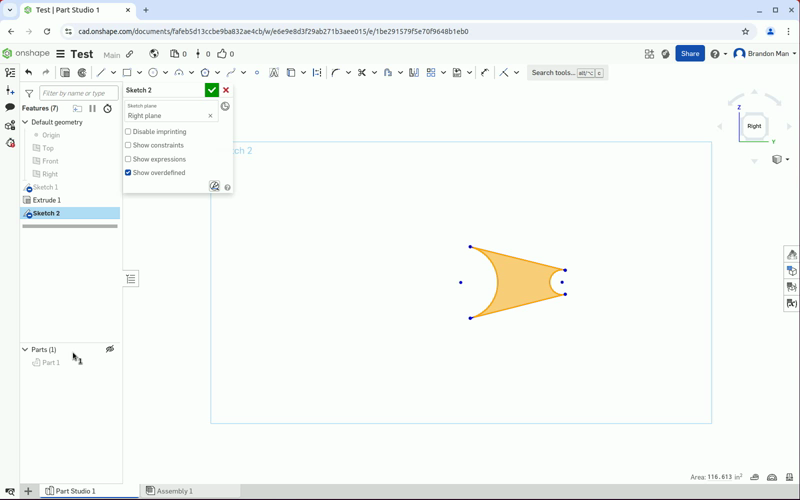
key(shift+y)
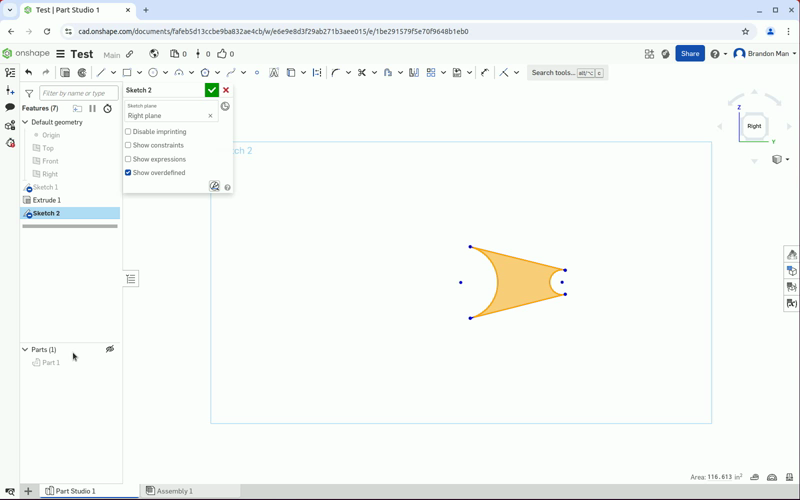
key(shift+e)
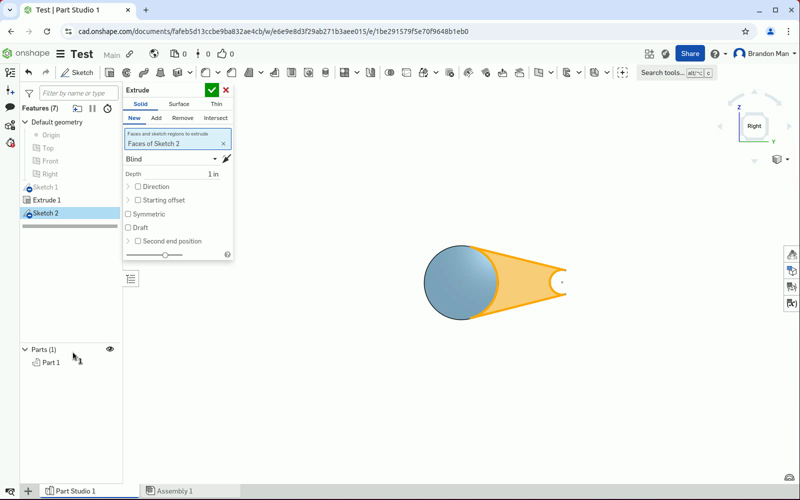
mouse_move(143, 106)
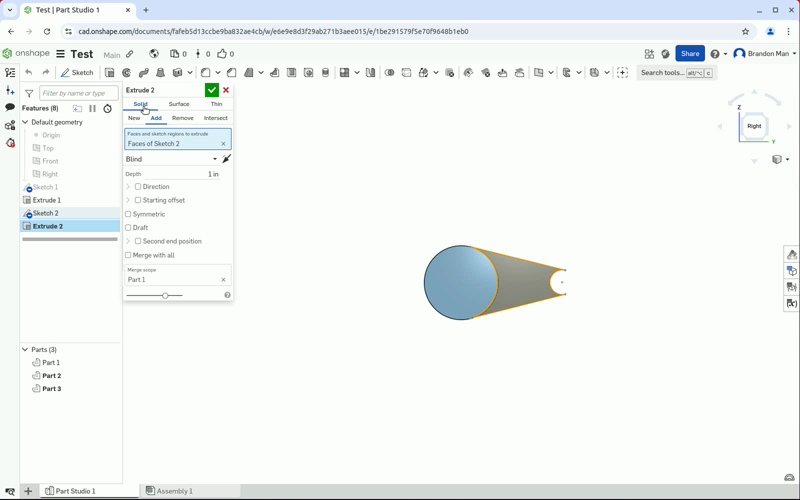
click(143, 106)
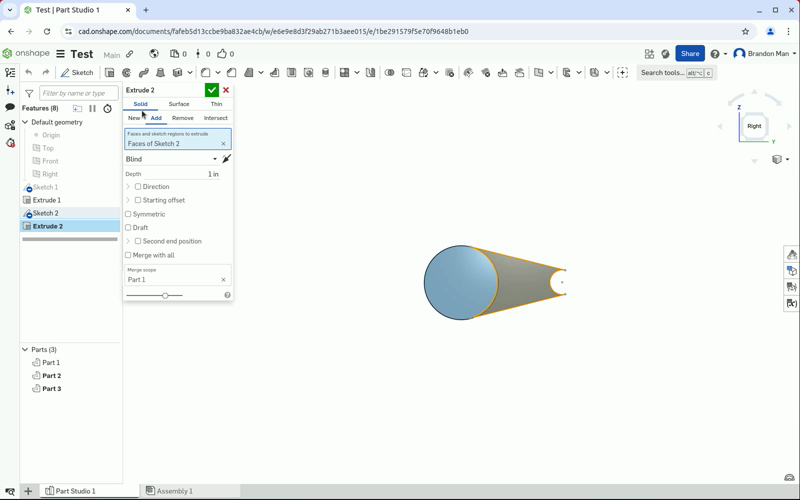
mouse_move(137, 120)
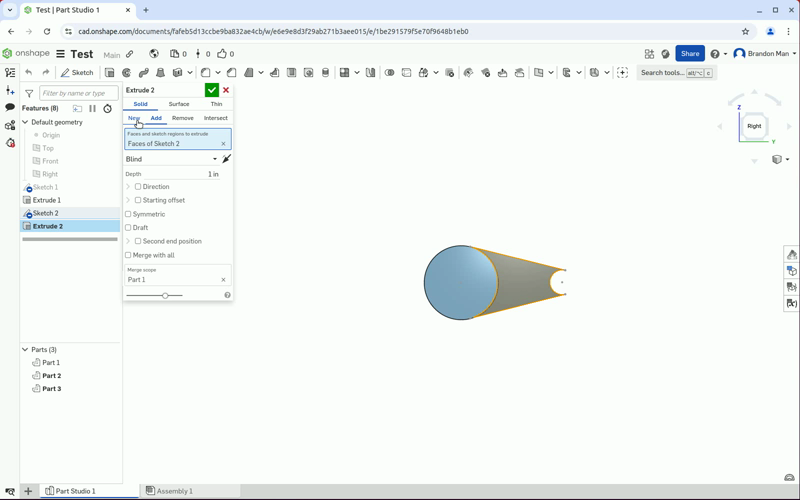
click(137, 120)
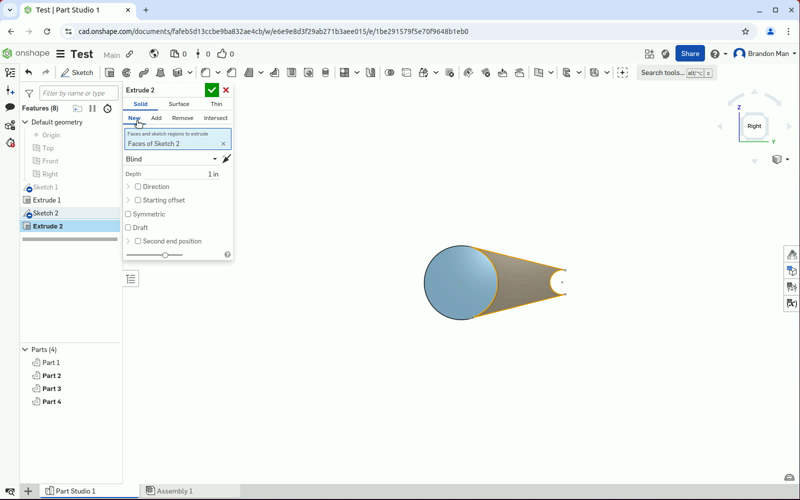
key(tab, 4)
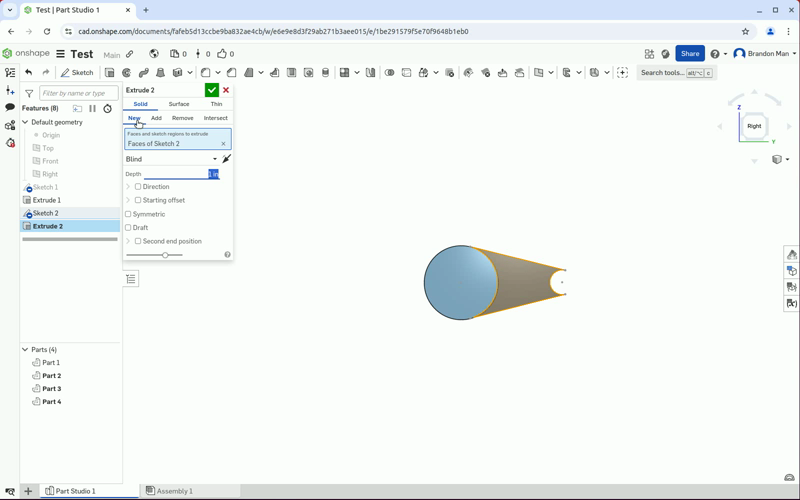
text(7.462)
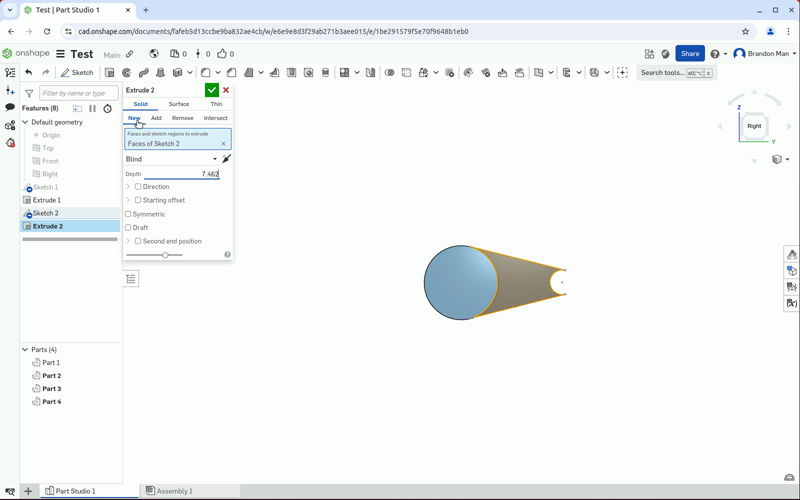
key(enter)
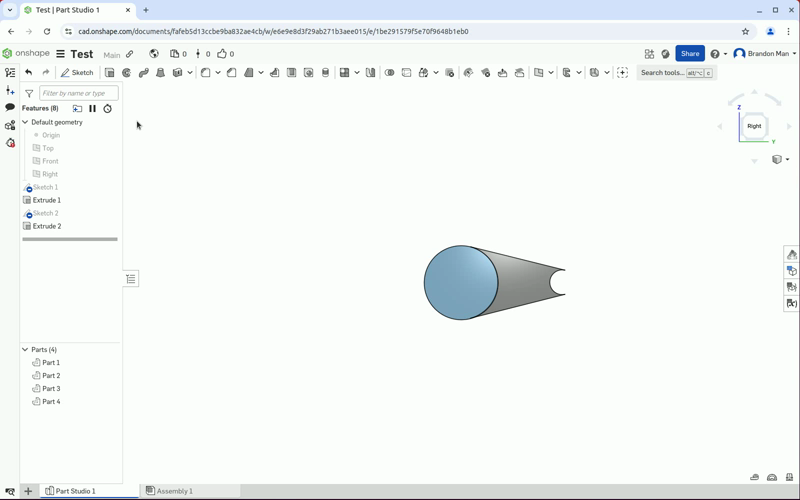
key(shift+h)
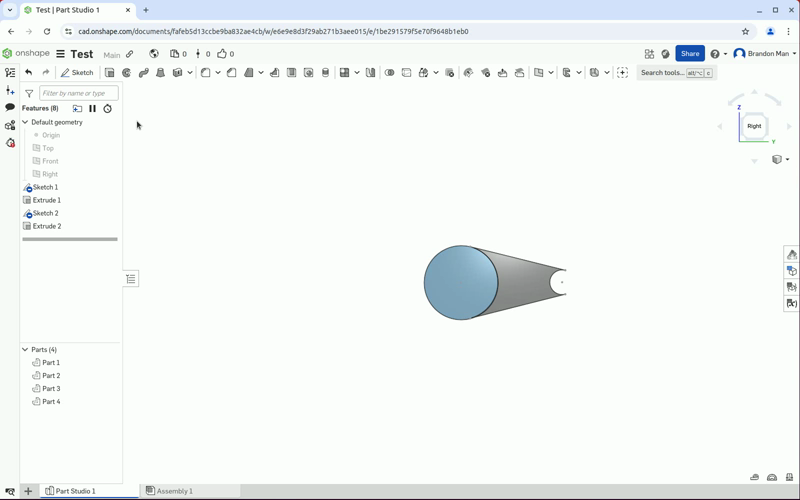
key(shift+h)
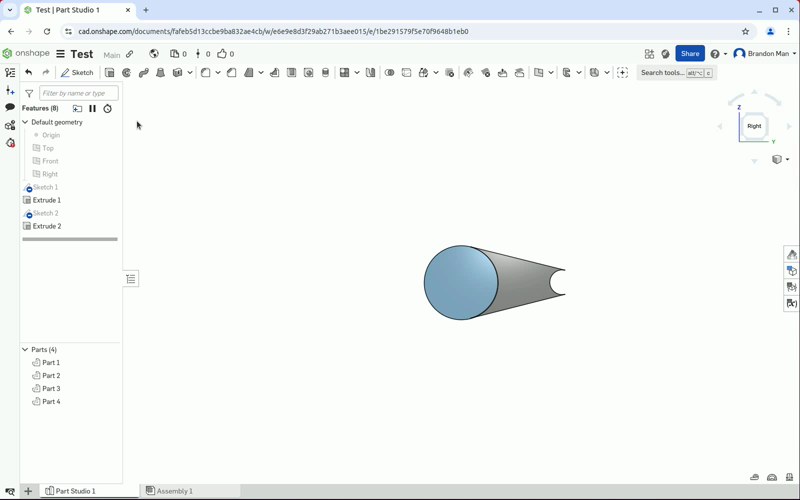
mouse_move(73, 189)
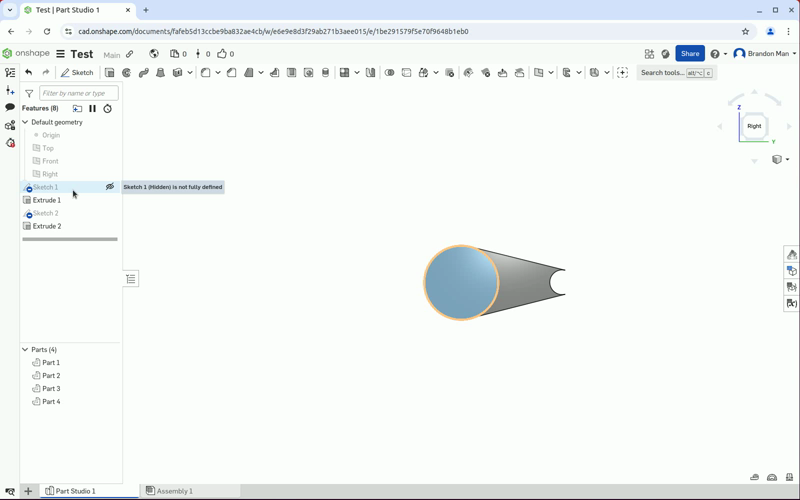
click(73, 189)
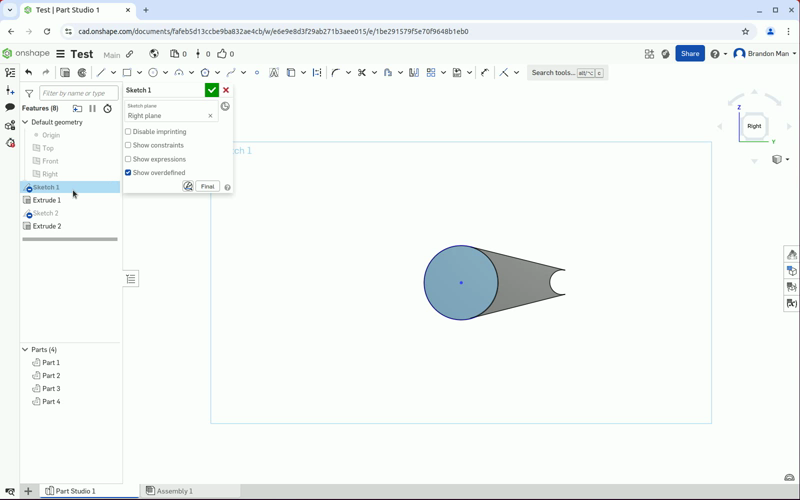
mouse_move(229, 92)
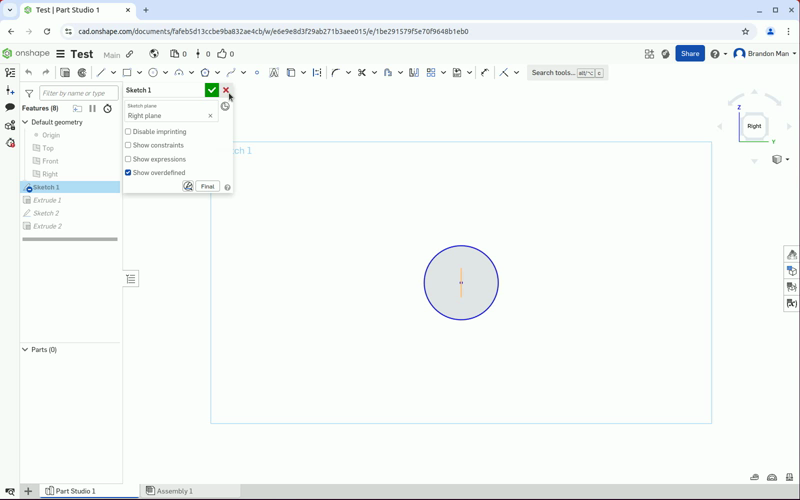
click(229, 92)
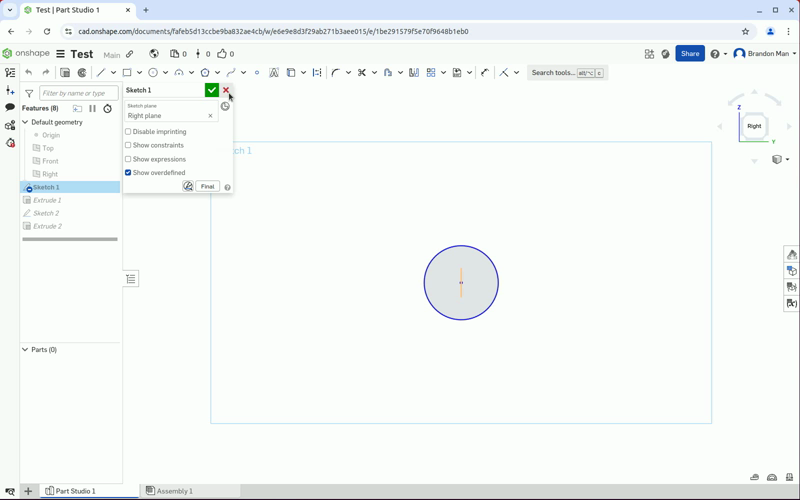
key(shift+s)
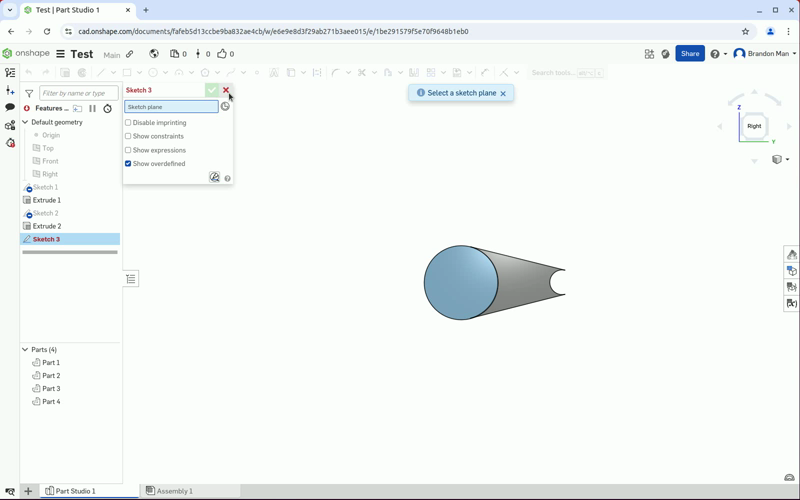
mouse_move(73, 176)
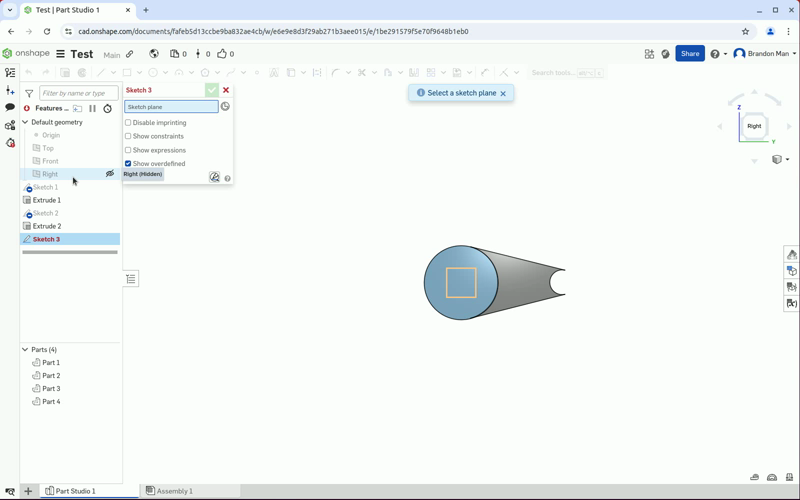
click(73, 176)
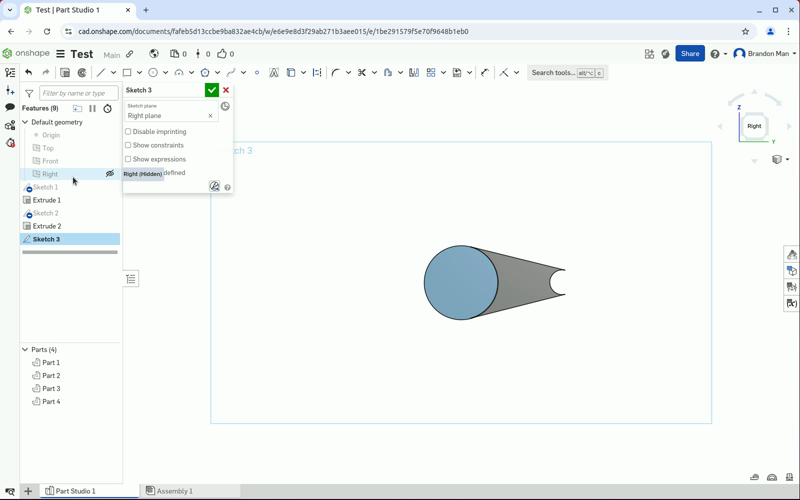
mouse_move(73, 352)
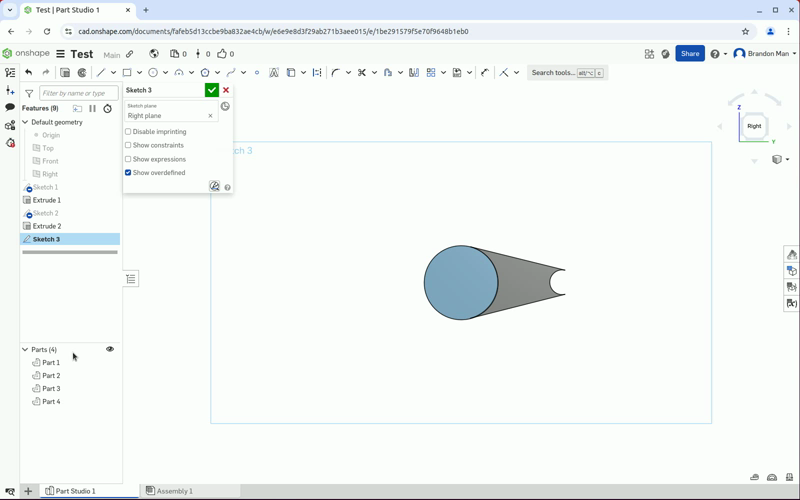
key(y)
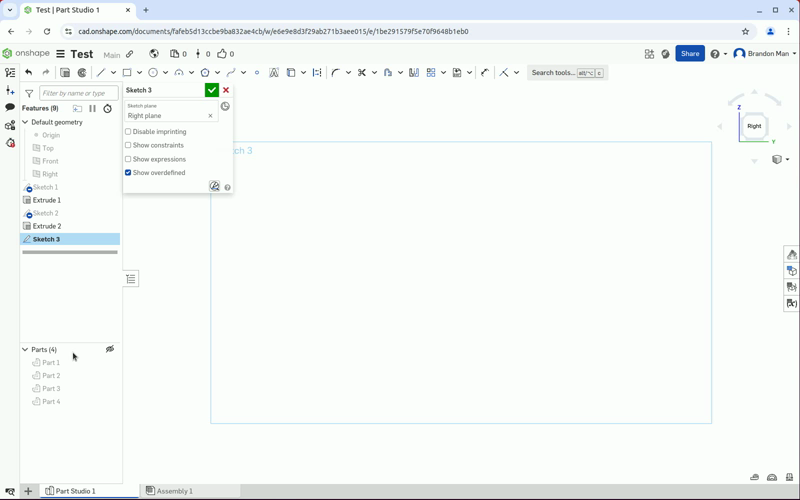
key(c)
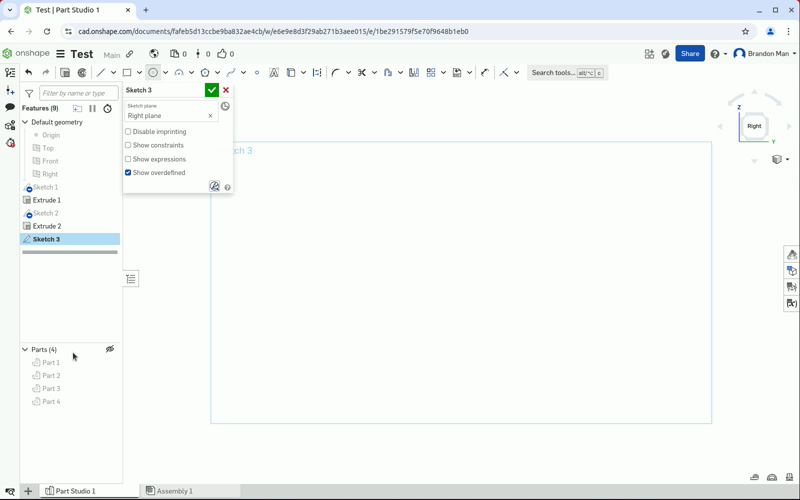
key_down(shift)
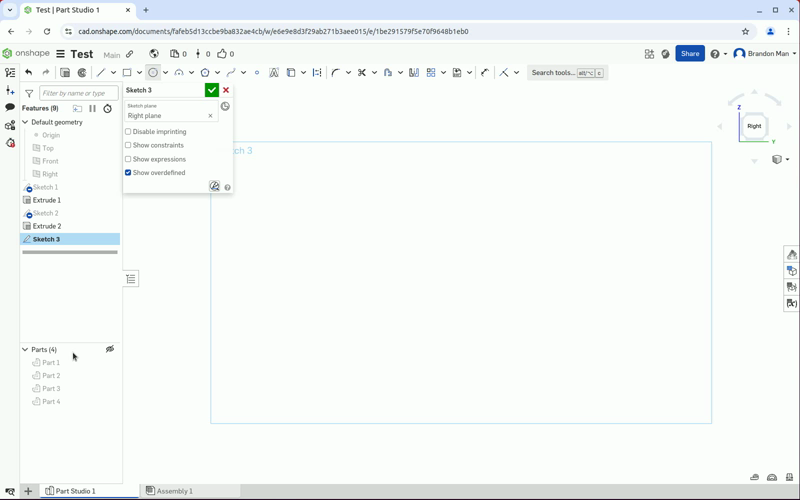
mouse_move(561, 282)
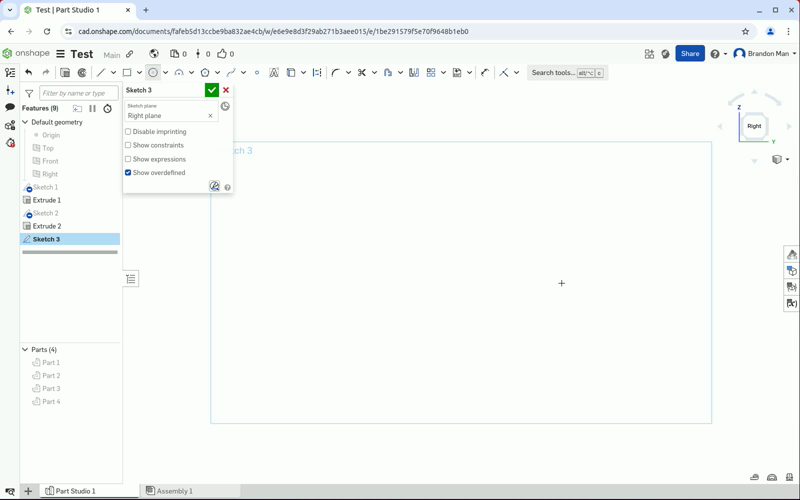
click(561, 282)
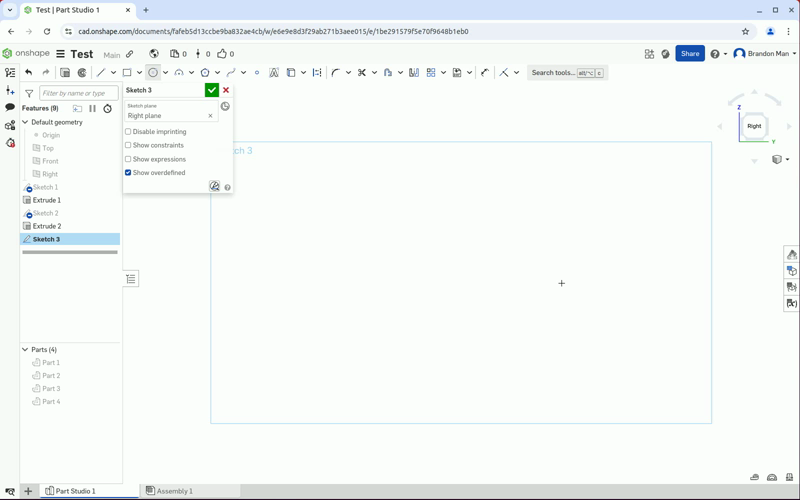
key_up(shift)
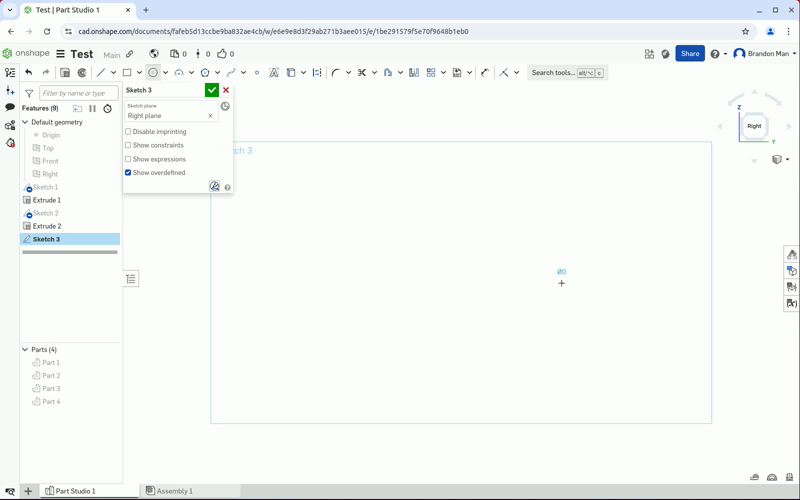
mouse_move(574, 282)
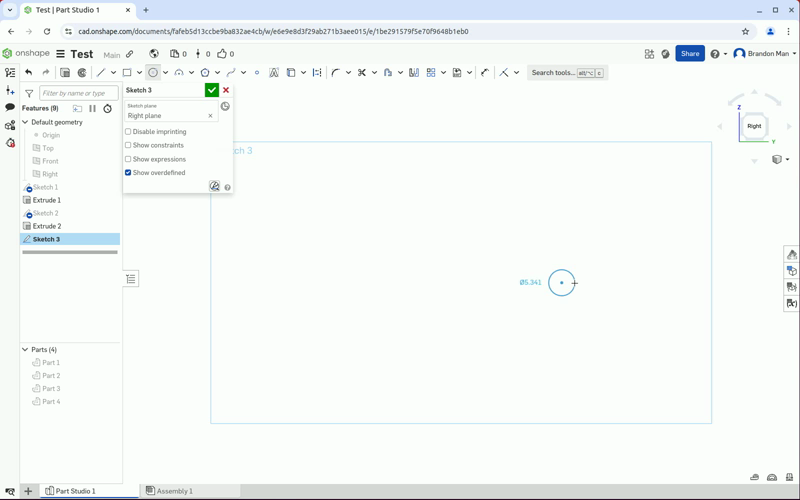
click(574, 282)
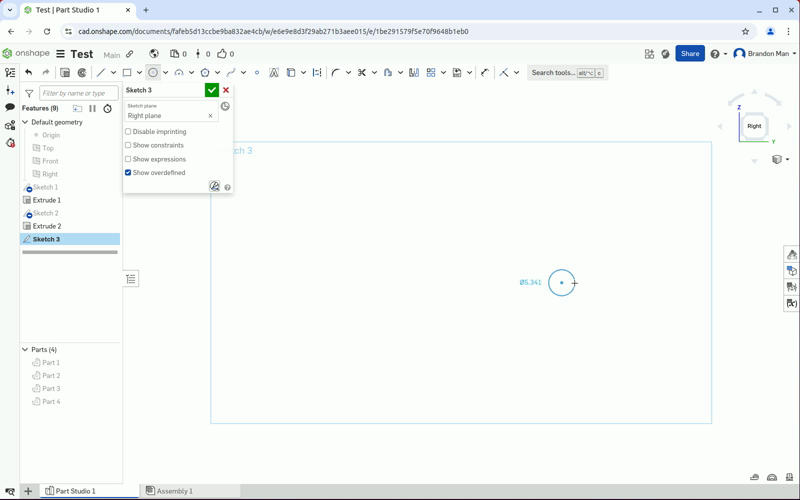
key(esc)
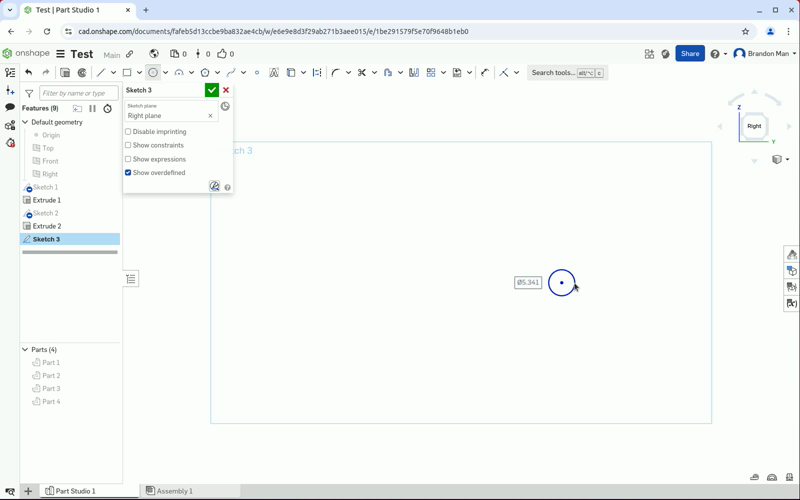
mouse_move(559, 293)
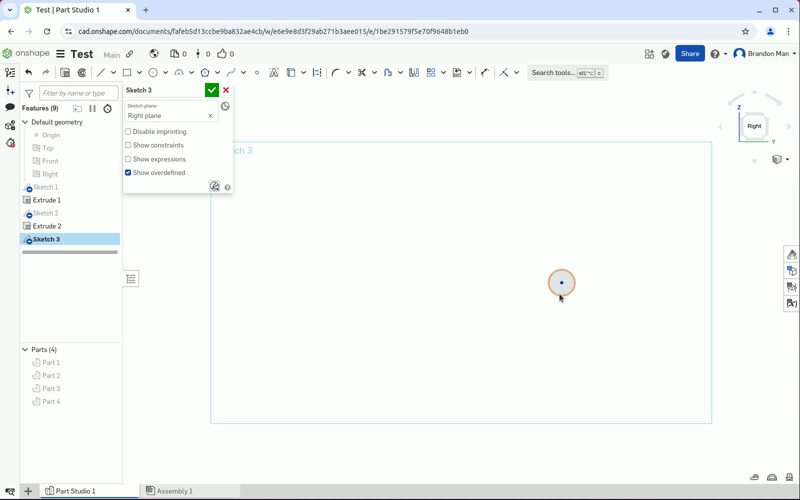
scroll(6)
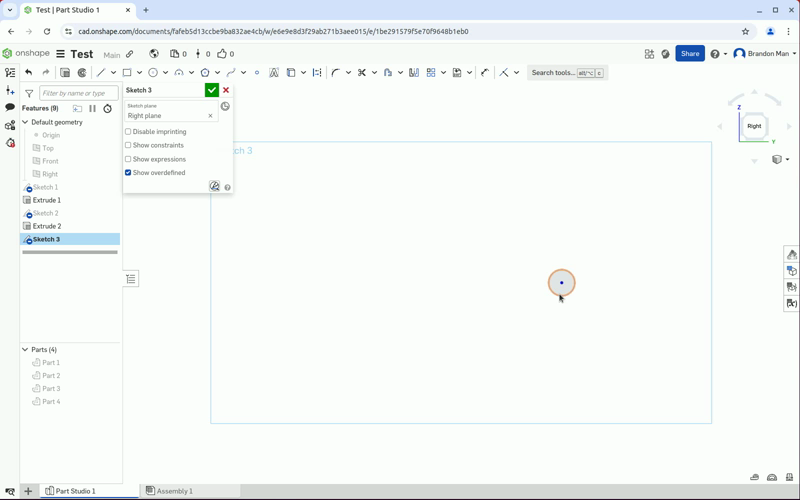
scroll(6)
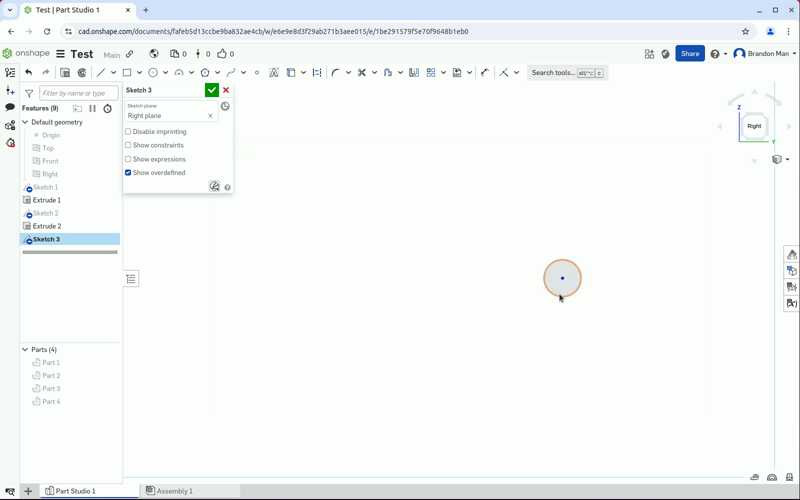
scroll(6)
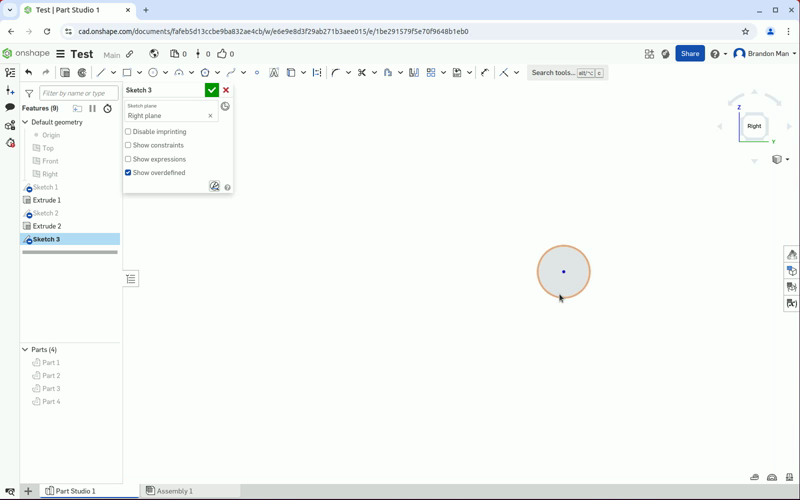
scroll(6)
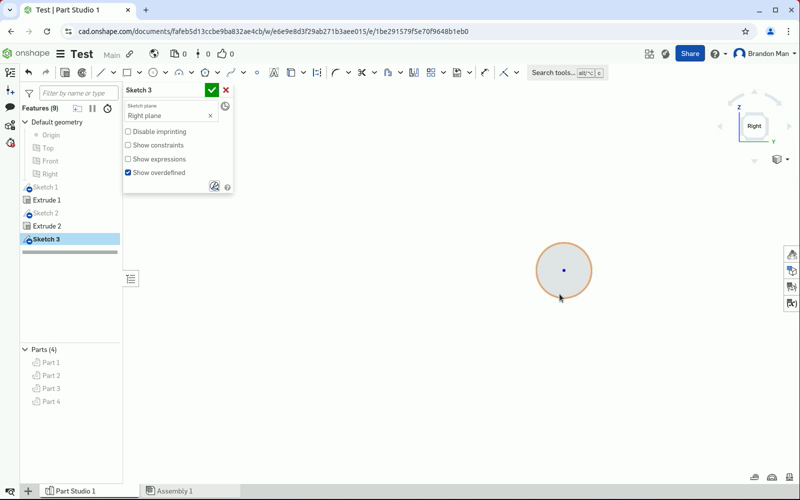
scroll(6)
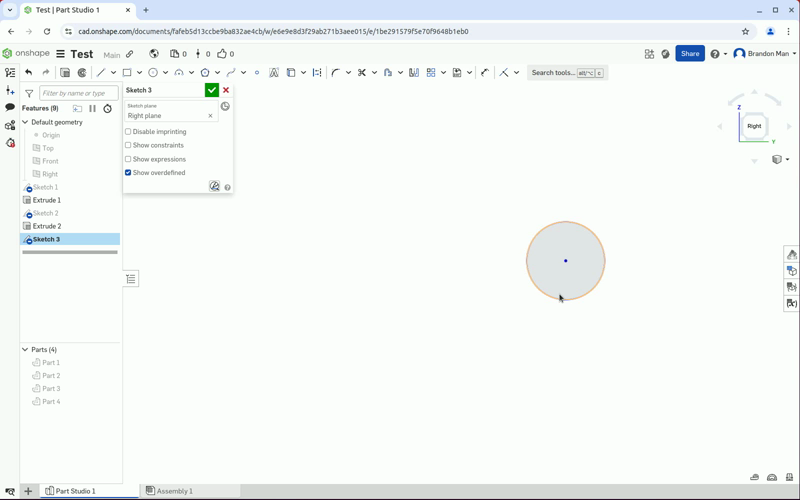
scroll(6)
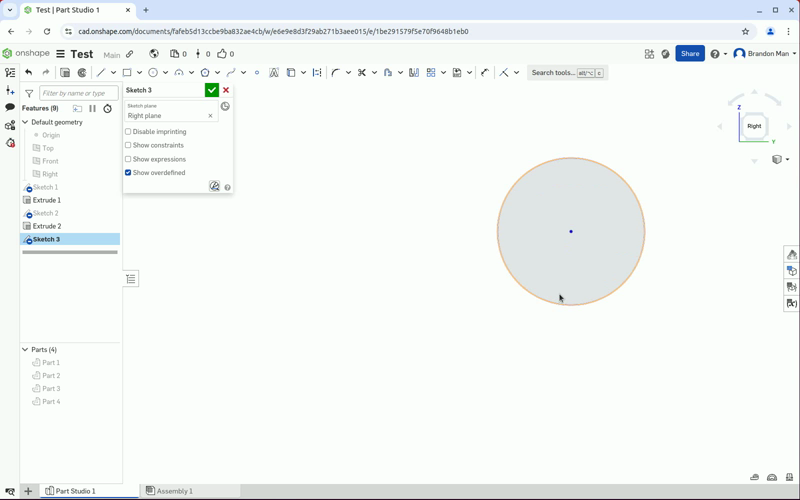
scroll(6)
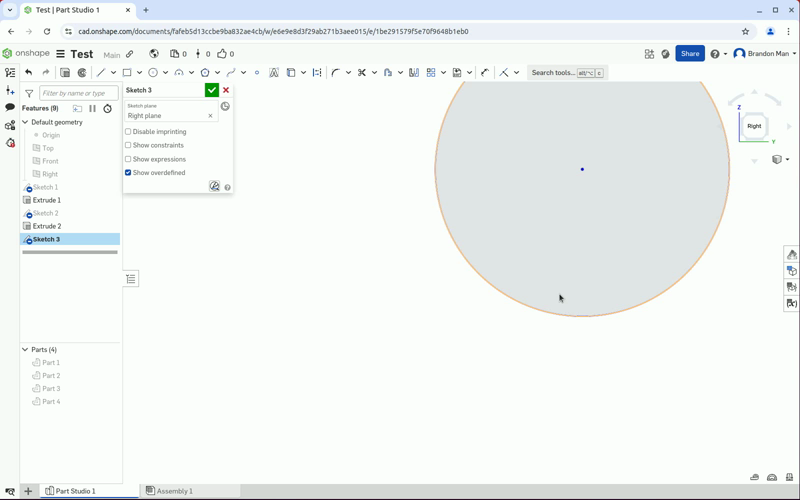
click(559, 293)
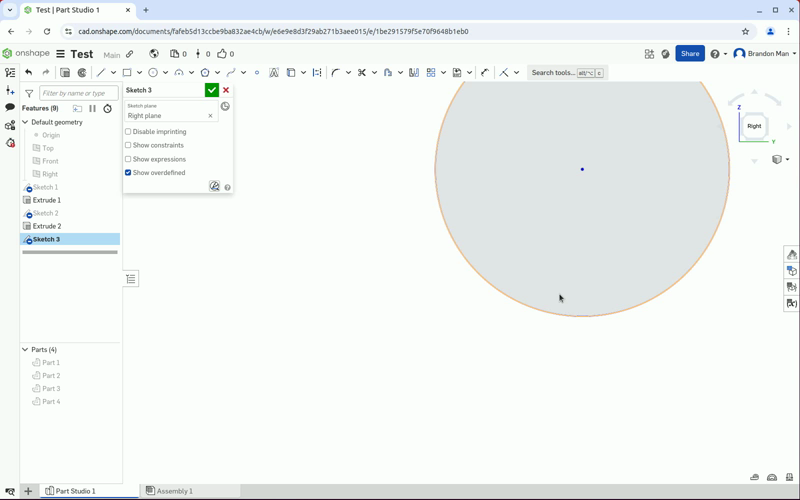
scroll(-6)
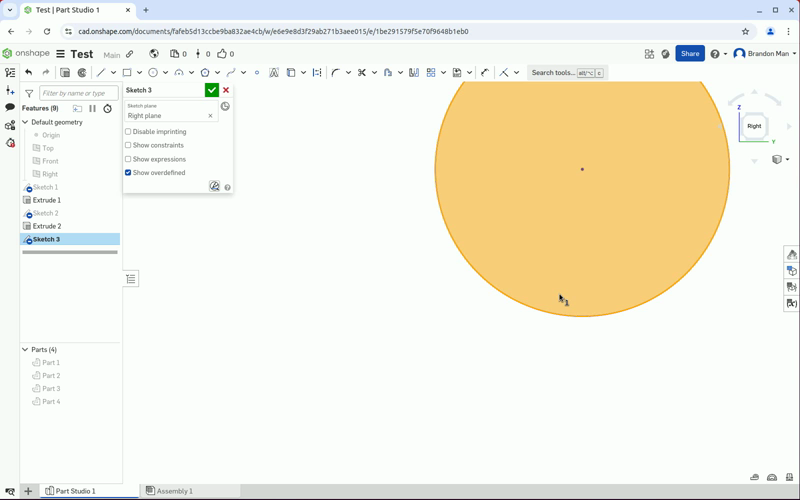
scroll(-6)
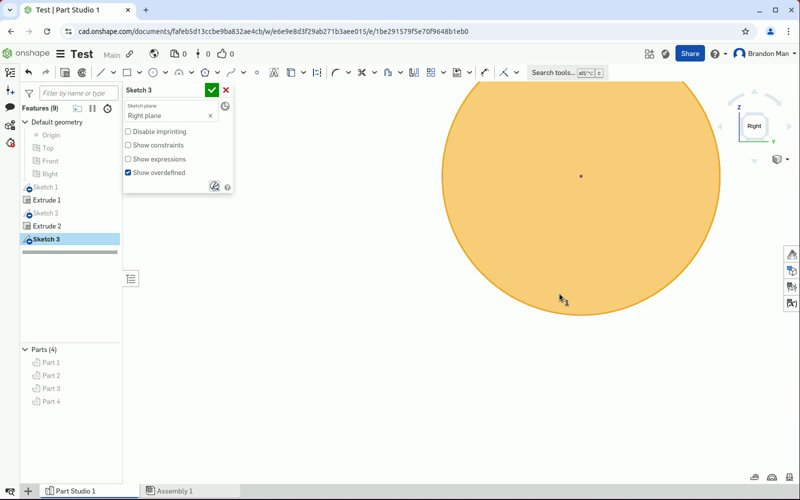
scroll(-6)
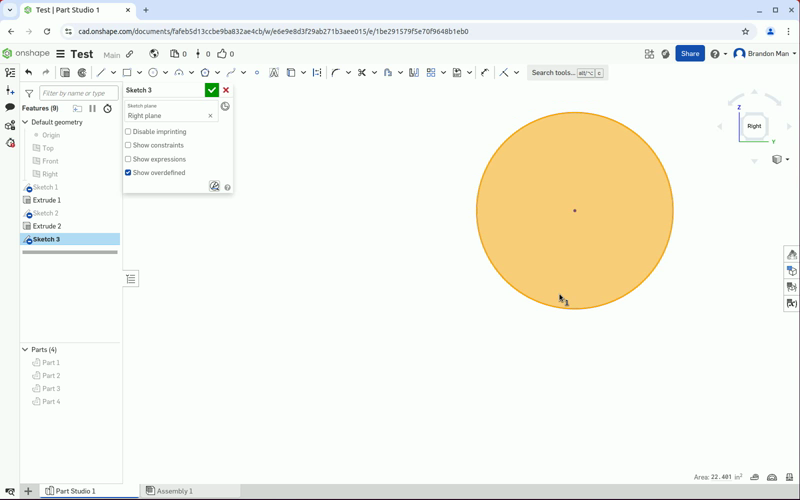
scroll(-6)
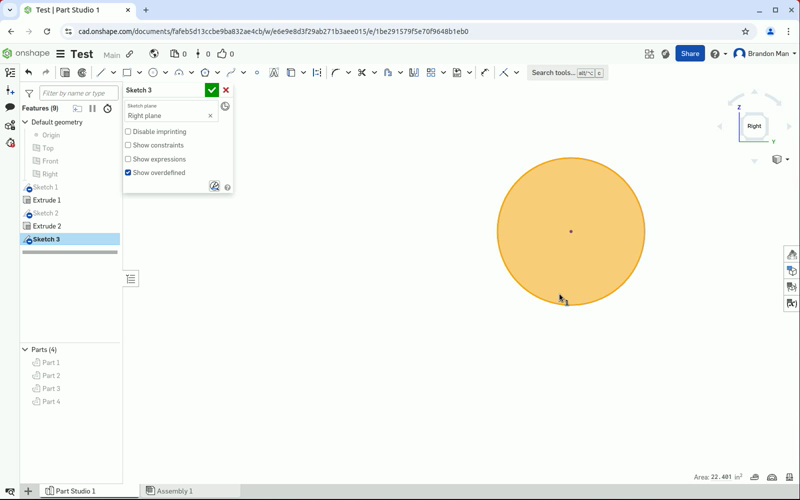
scroll(-6)
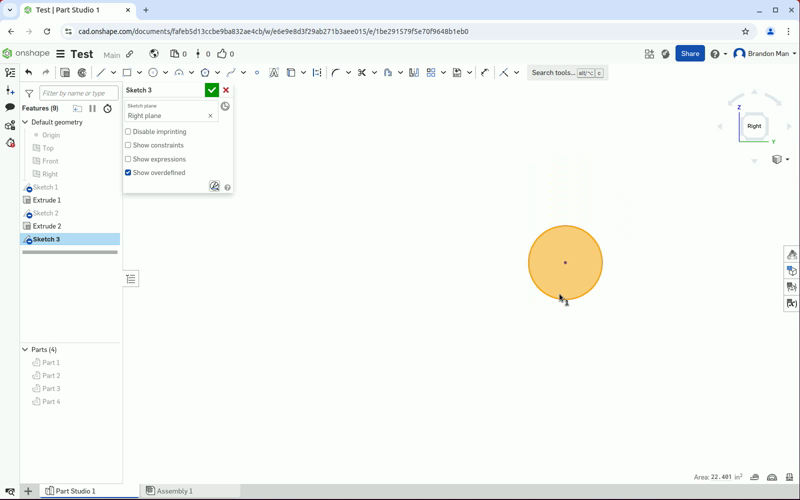
scroll(-6)
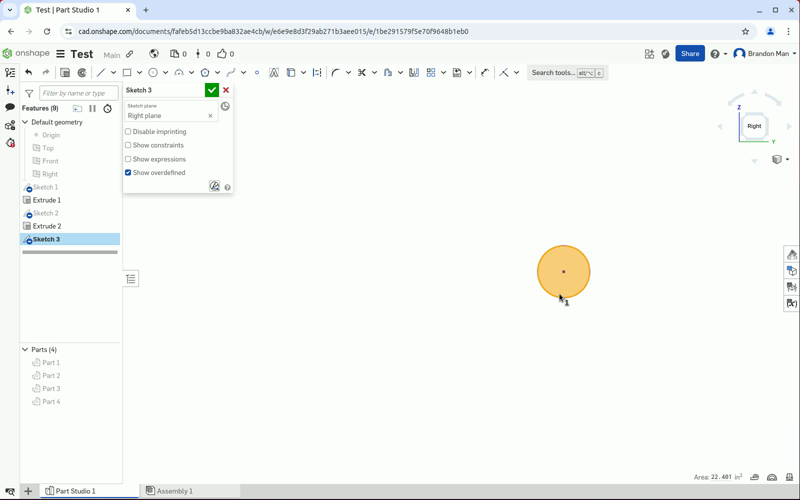
scroll(-6)
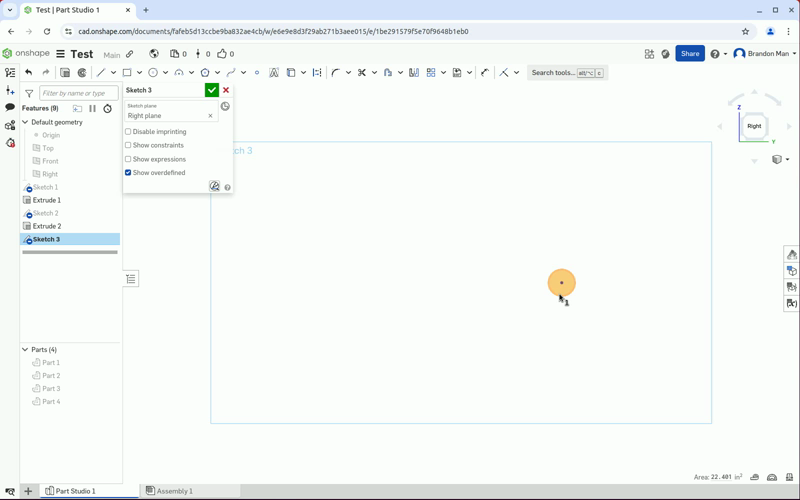
mouse_move(73, 352)
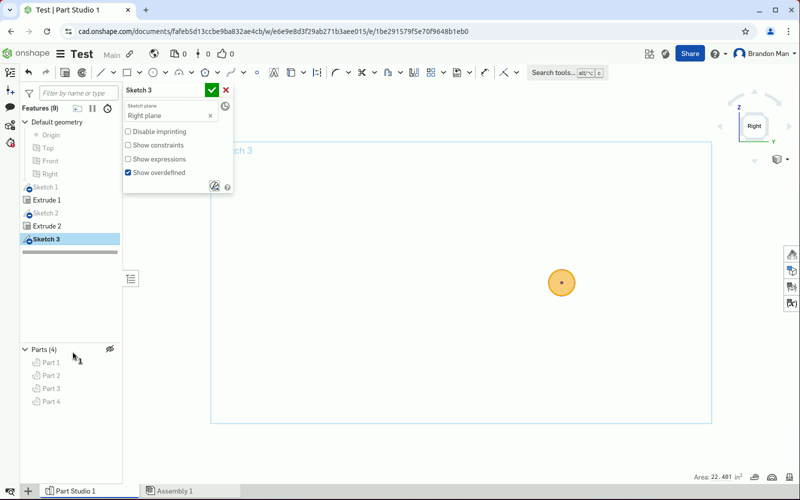
key(shift+y)
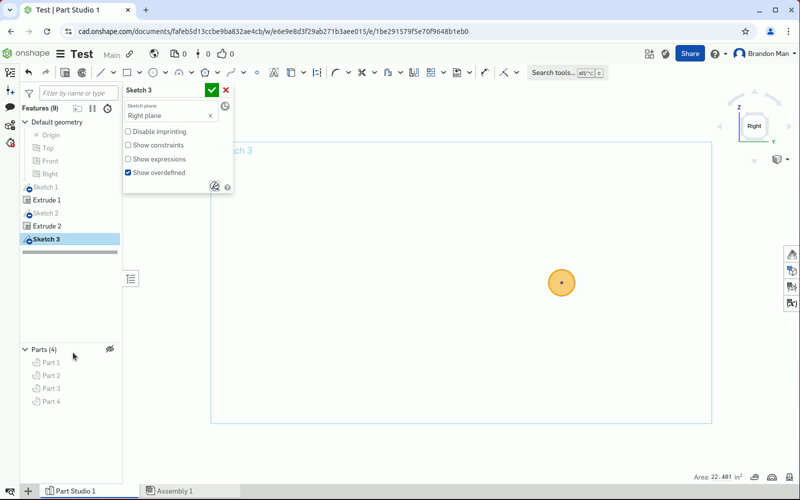
key(shift+e)
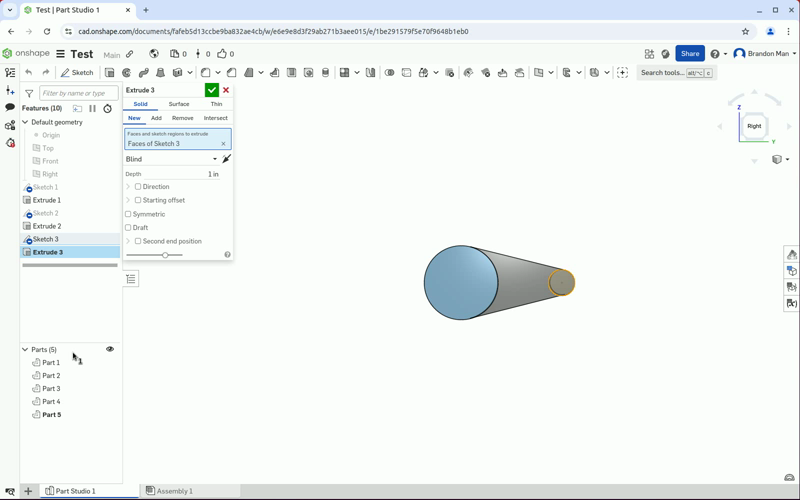
mouse_move(143, 106)
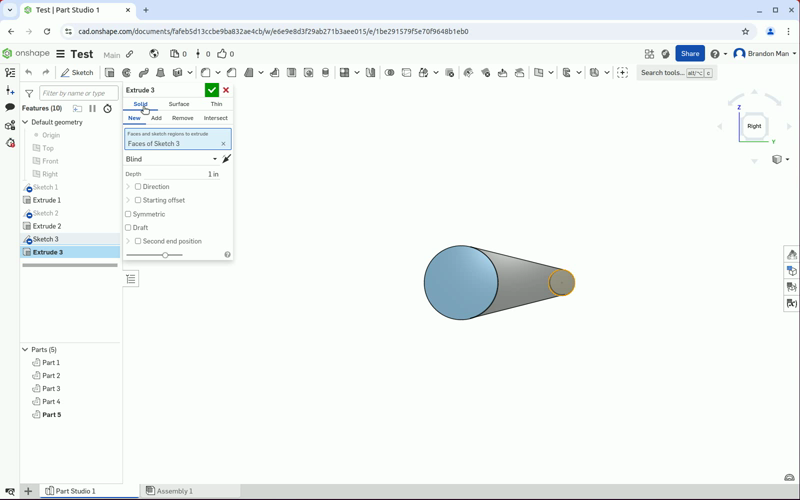
click(143, 106)
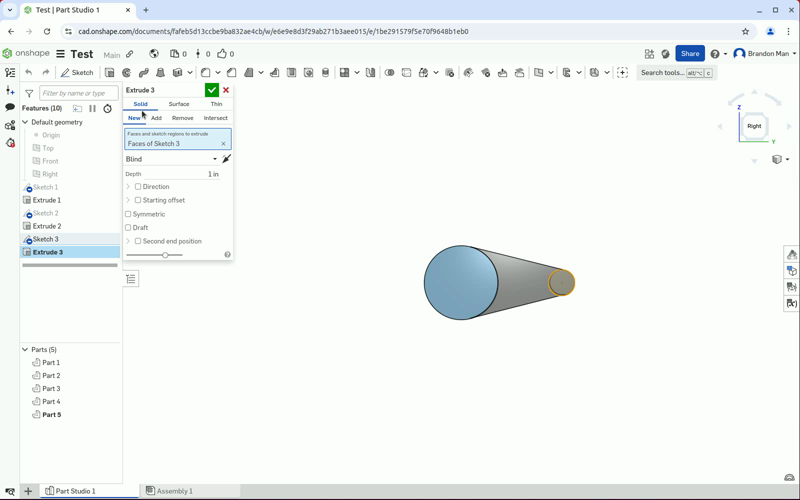
mouse_move(137, 120)
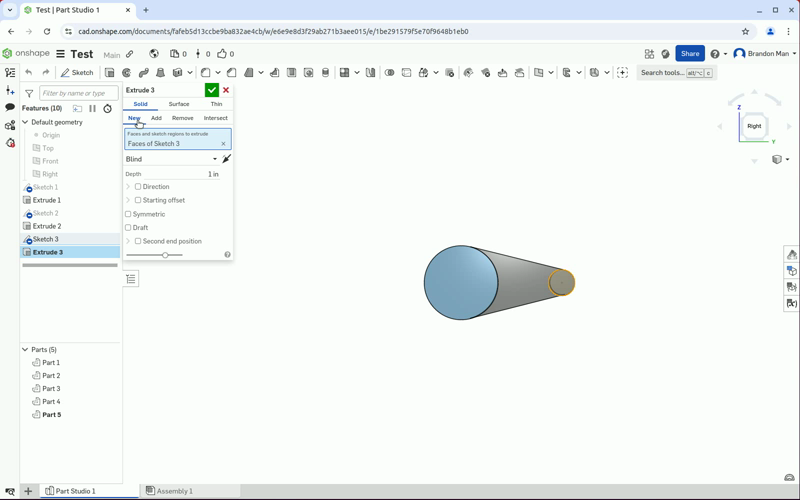
click(137, 120)
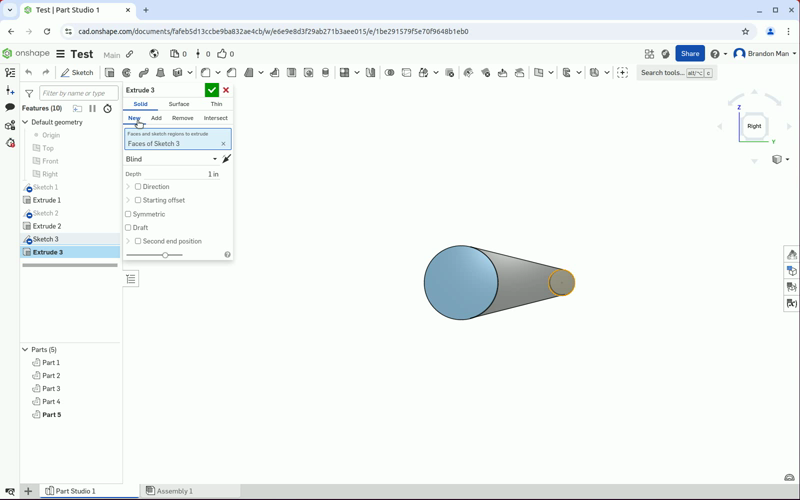
key(tab, 4)
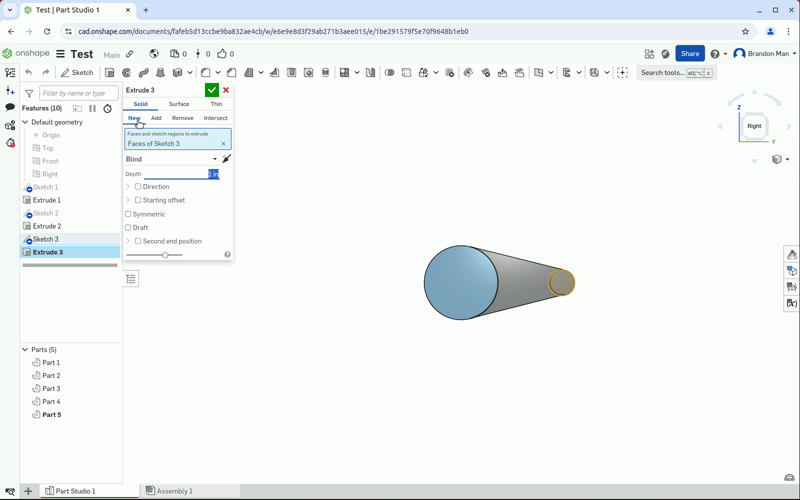
text(7.462)
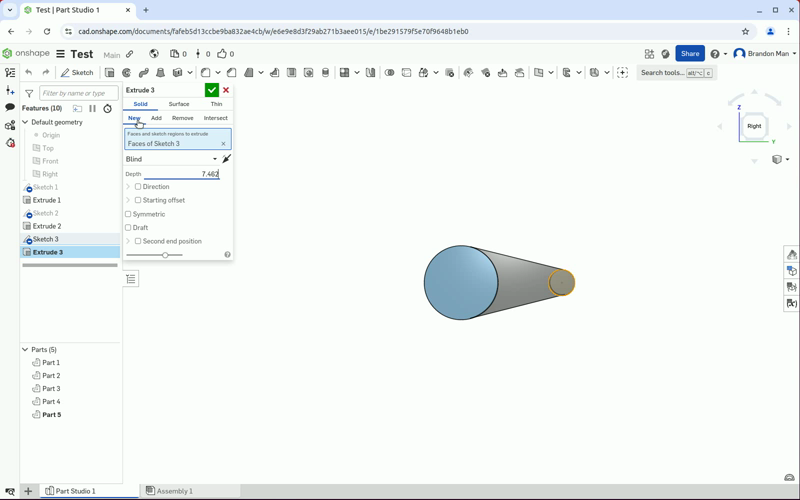
key(enter)
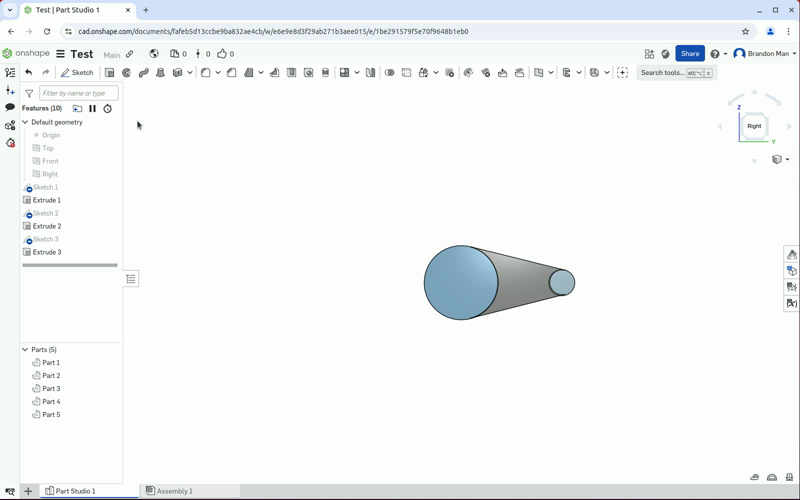
key(shift+h)
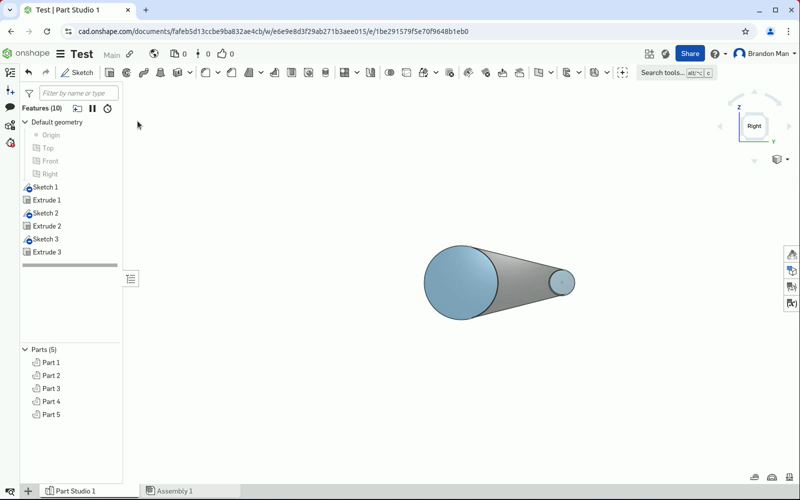
key(shift+h)
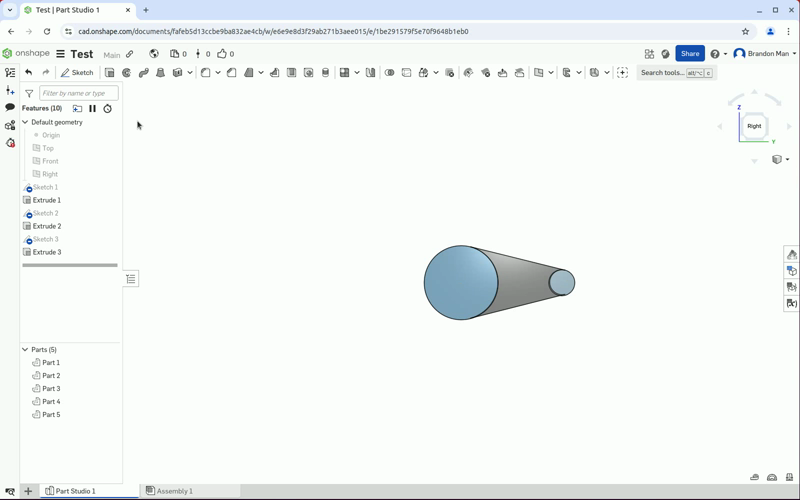
mouse_move(73, 189)
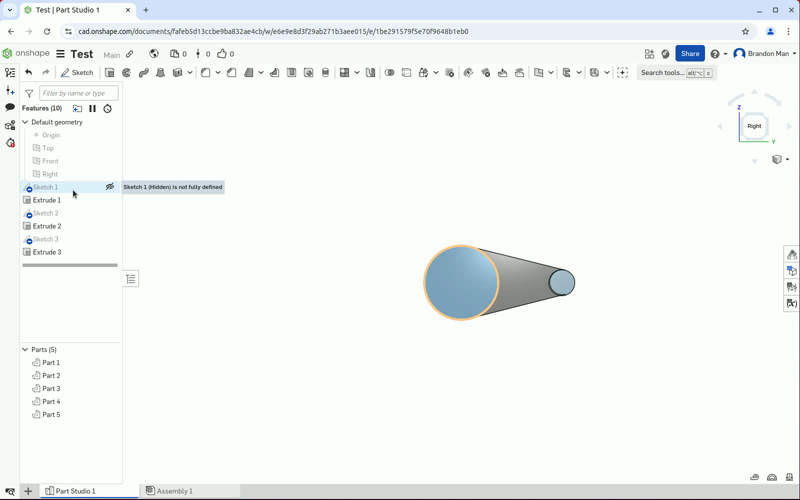
click(73, 189)
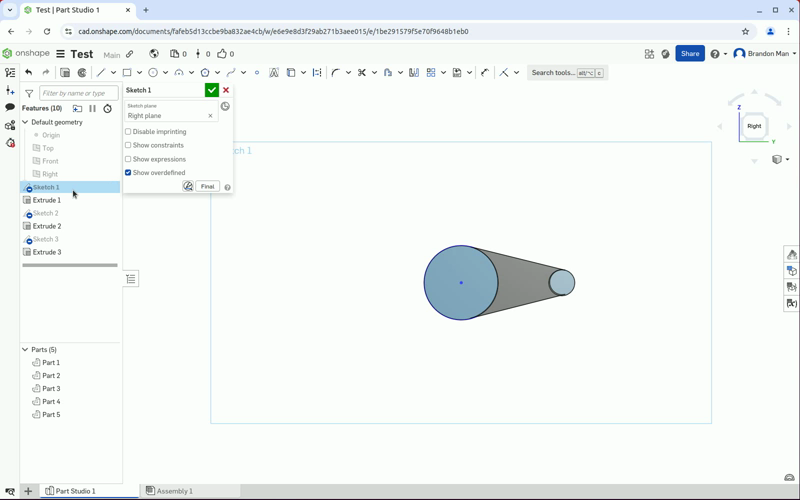
mouse_move(229, 92)
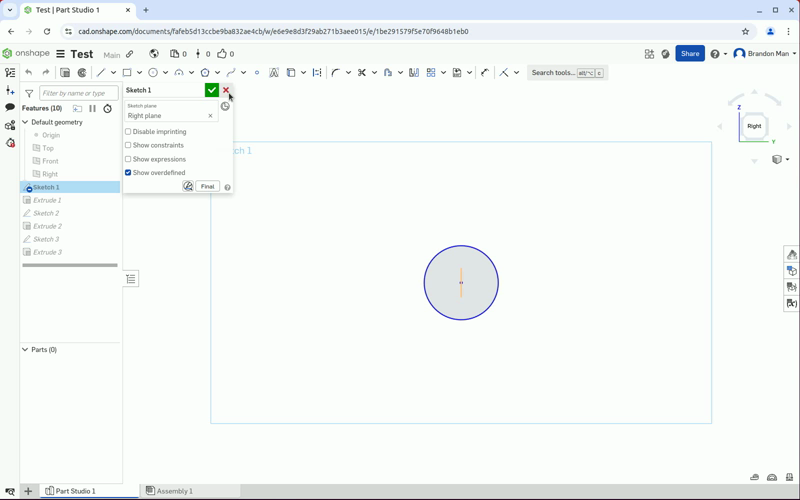
click(229, 92)
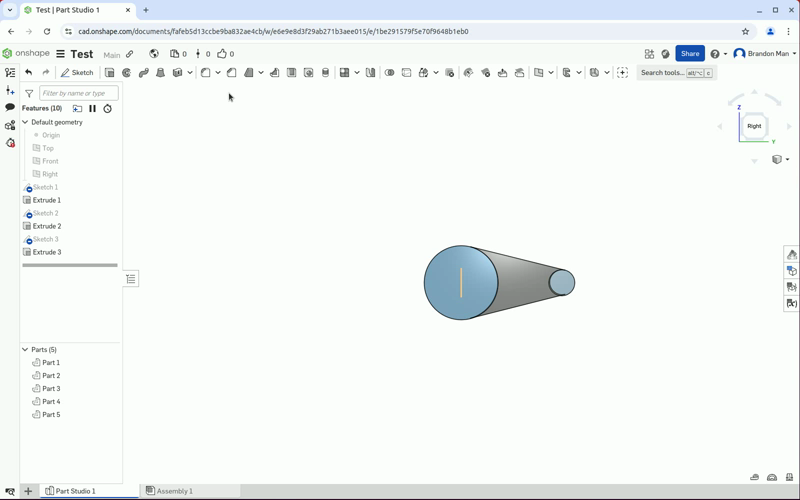
mouse_move(541, 75)
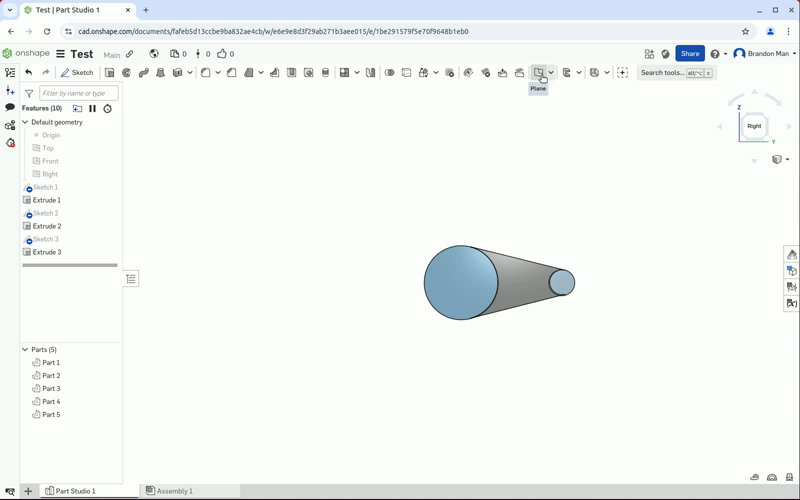
click(541, 75)
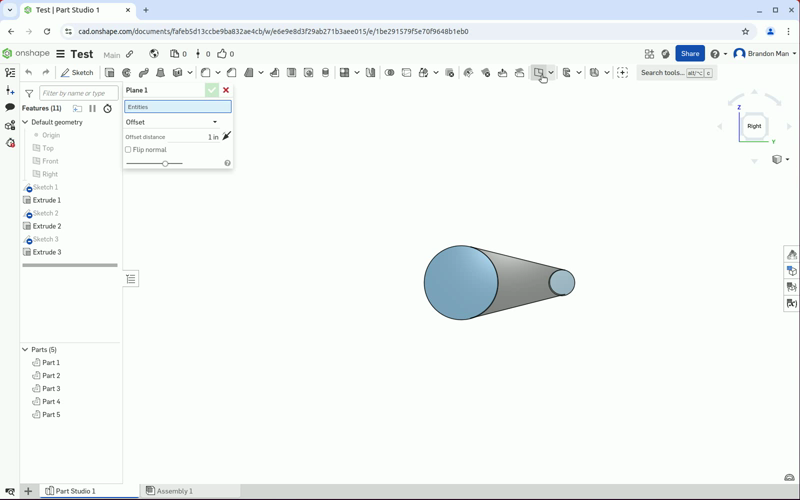
mouse_move(73, 176)
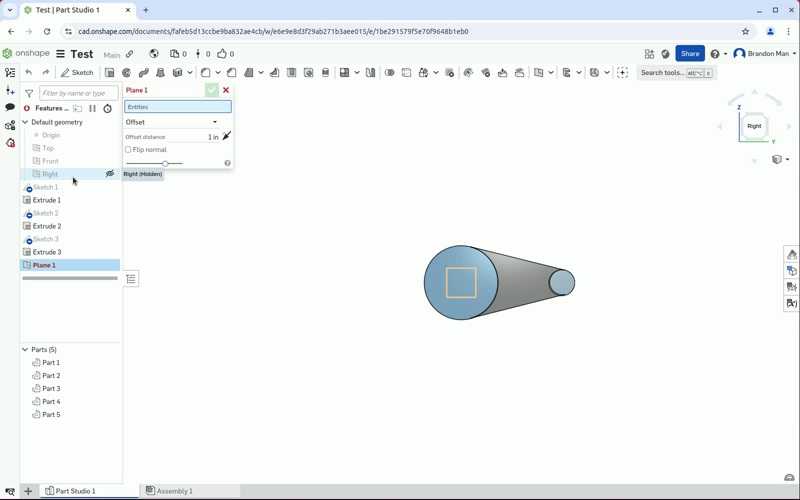
click(73, 176)
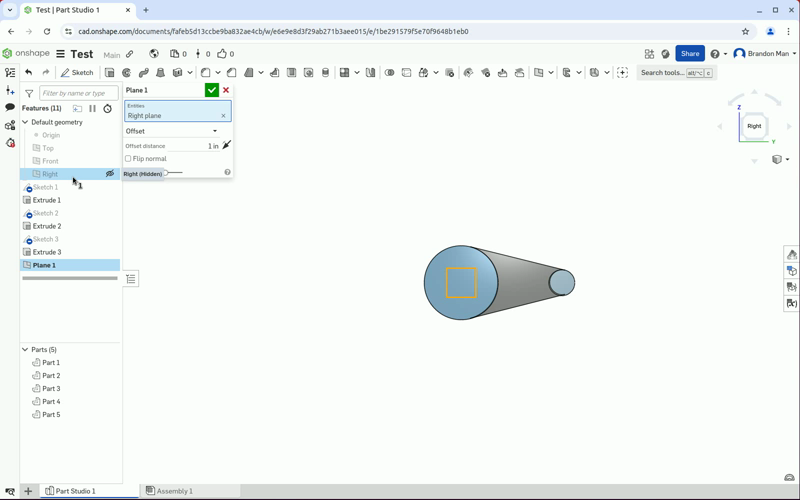
key(tab, 2)
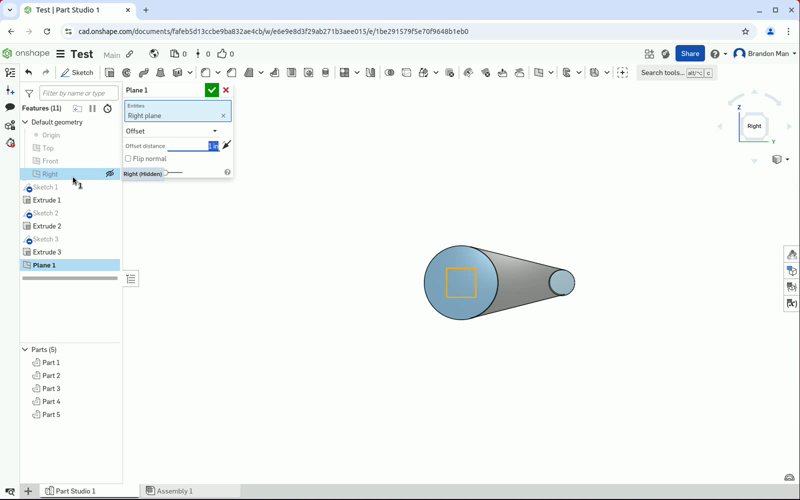
text(7.456)
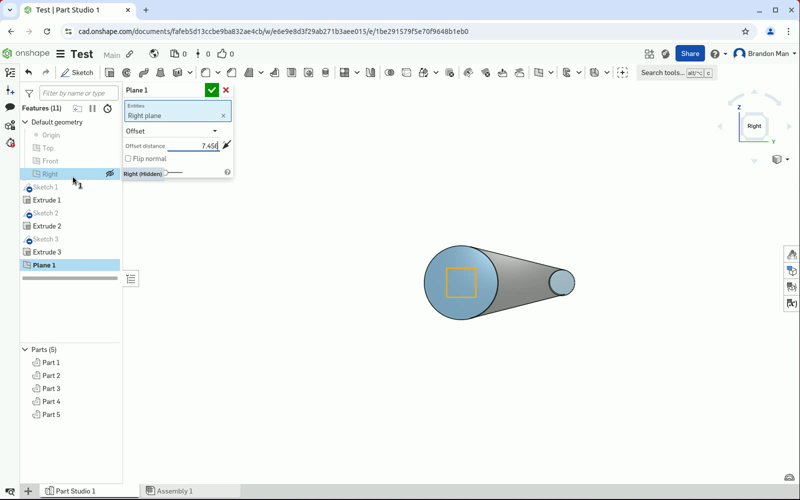
key(enter, 2)
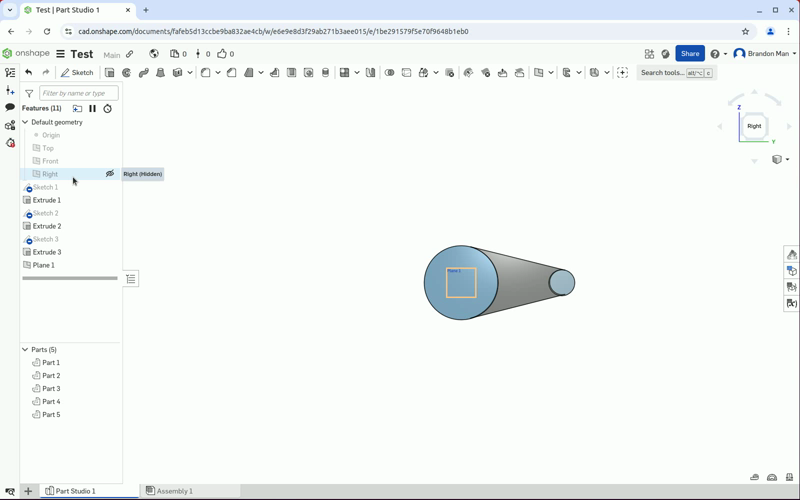
key(shift+s)
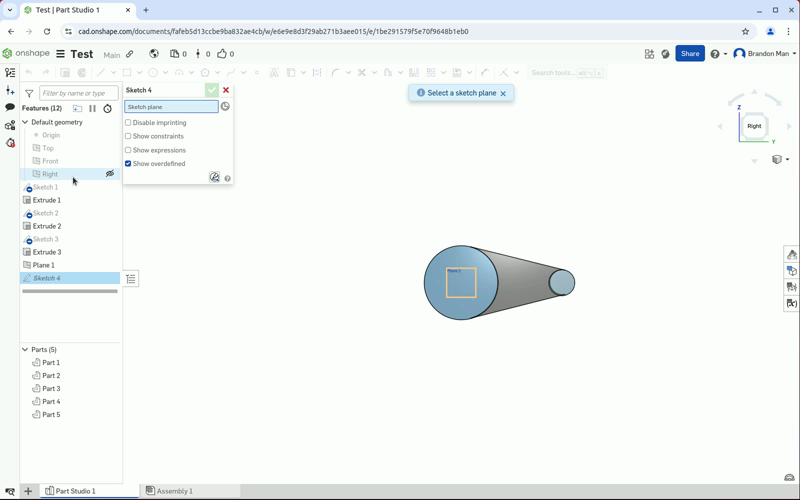
mouse_move(73, 267)
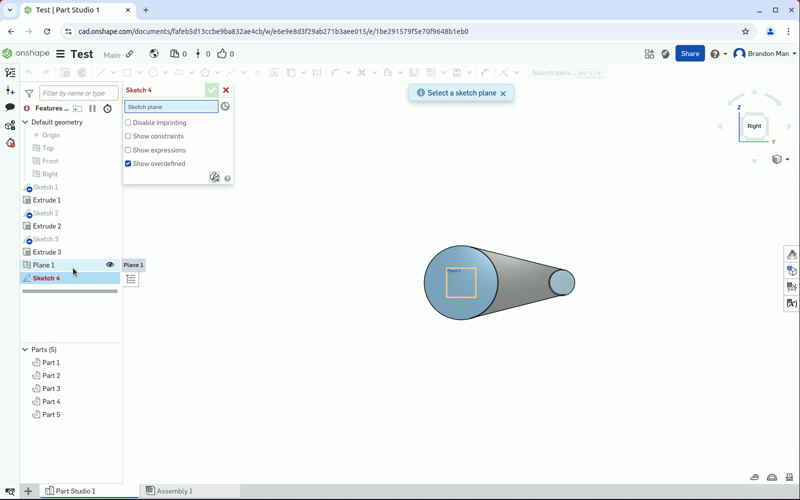
click(73, 267)
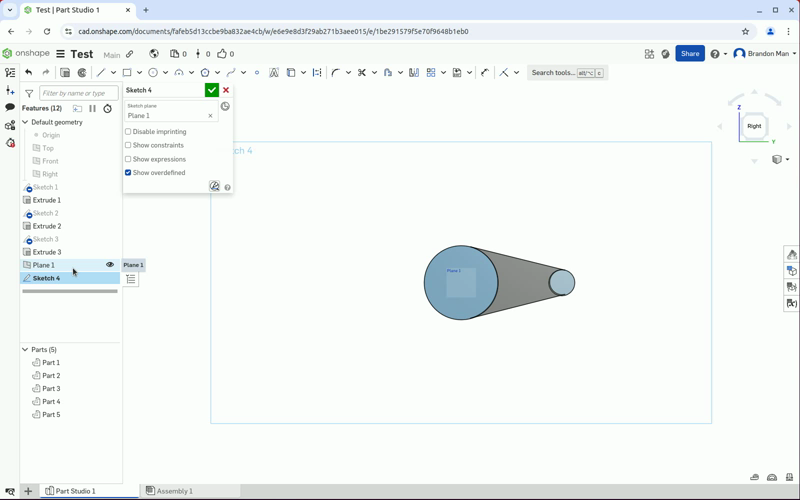
mouse_move(73, 352)
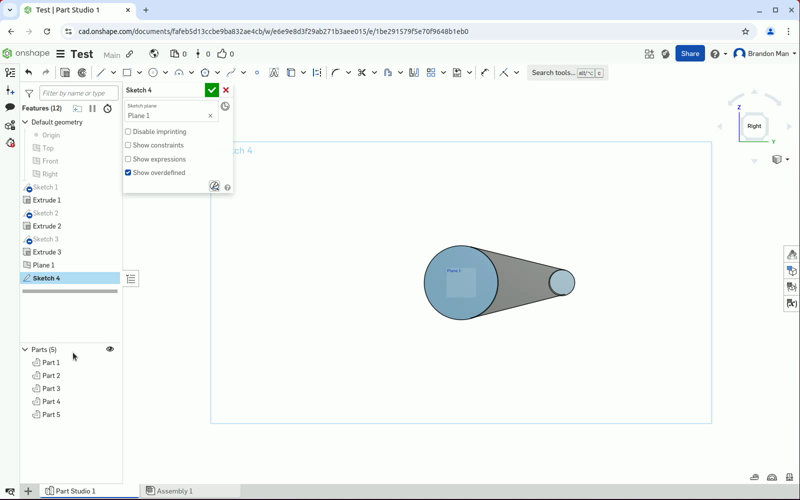
key(y)
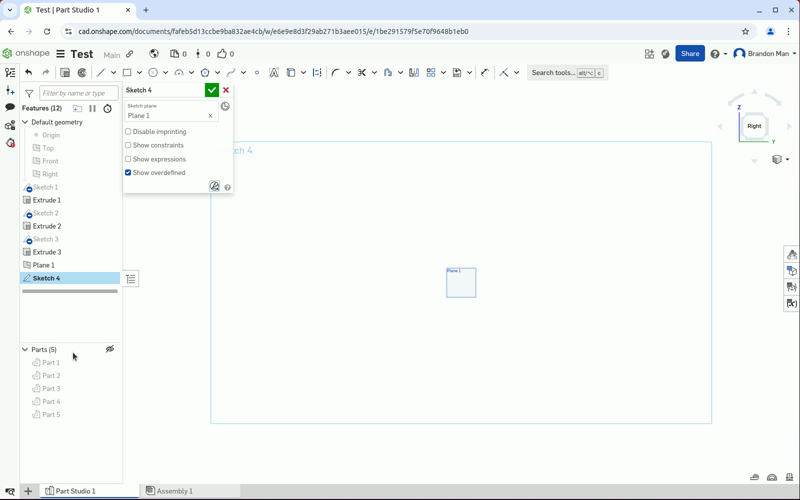
key(c)
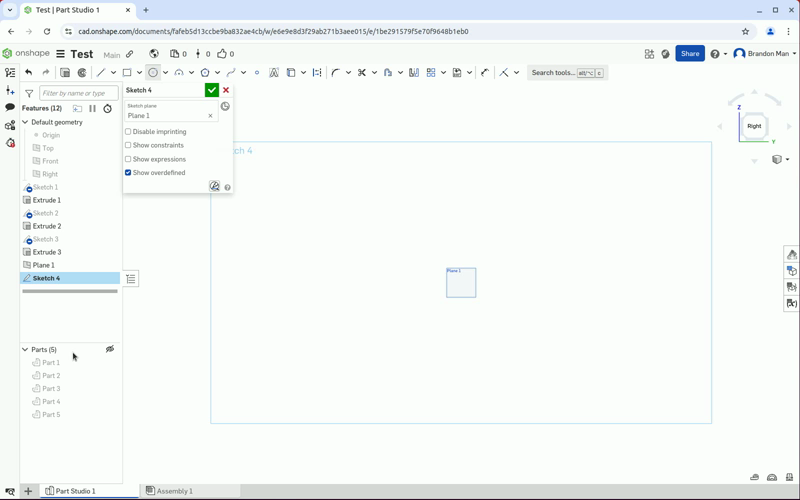
key_down(shift)
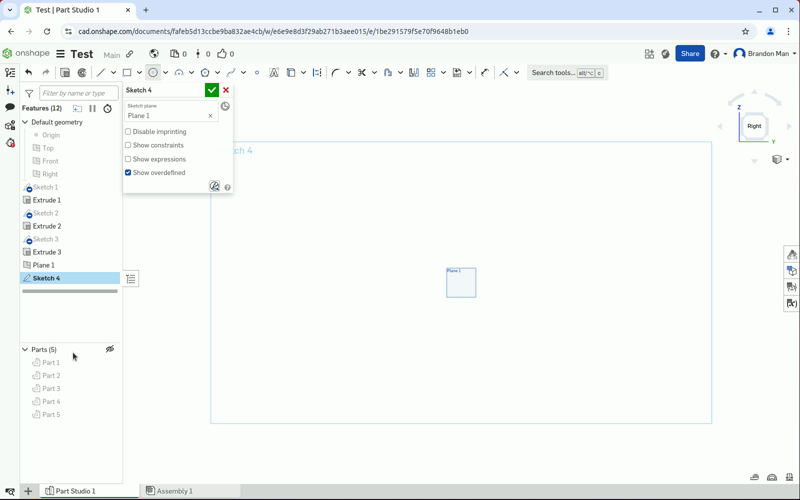
mouse_move(461, 282)
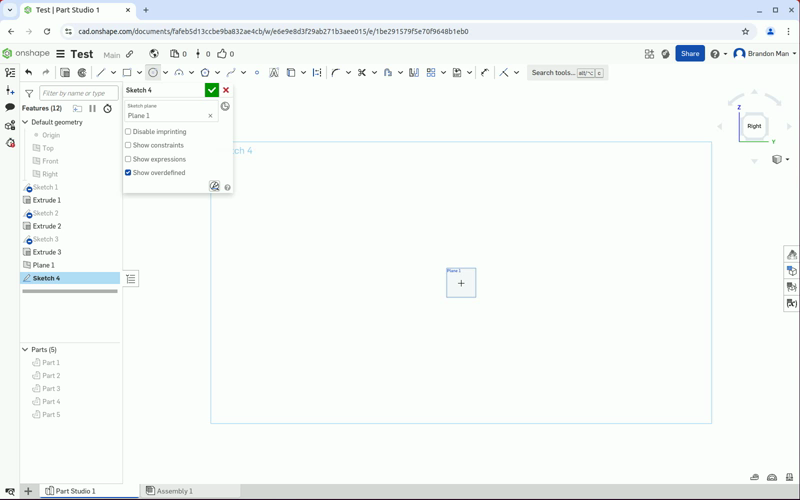
click(461, 282)
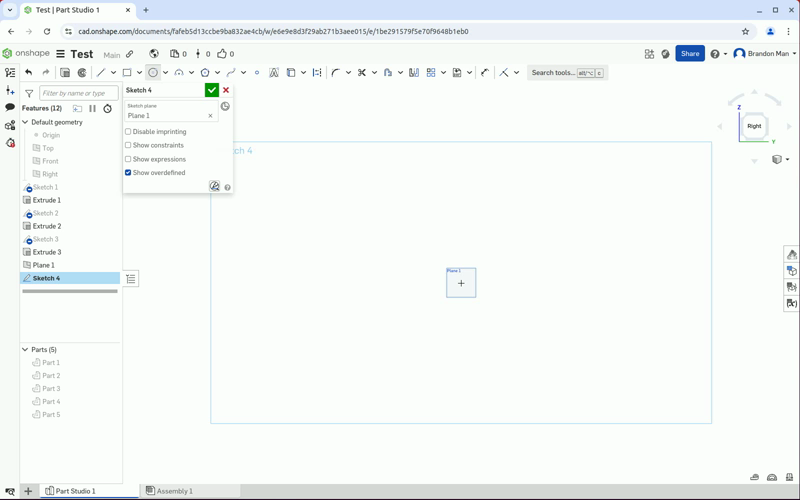
key_up(shift)
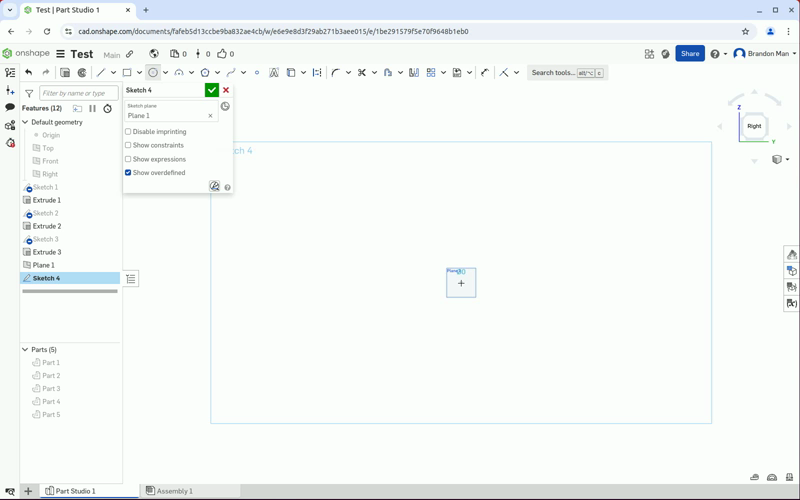
mouse_move(484, 282)
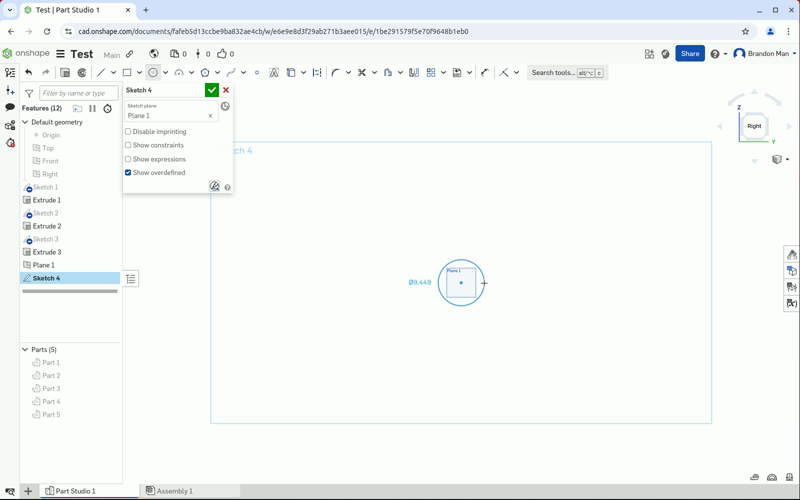
click(484, 282)
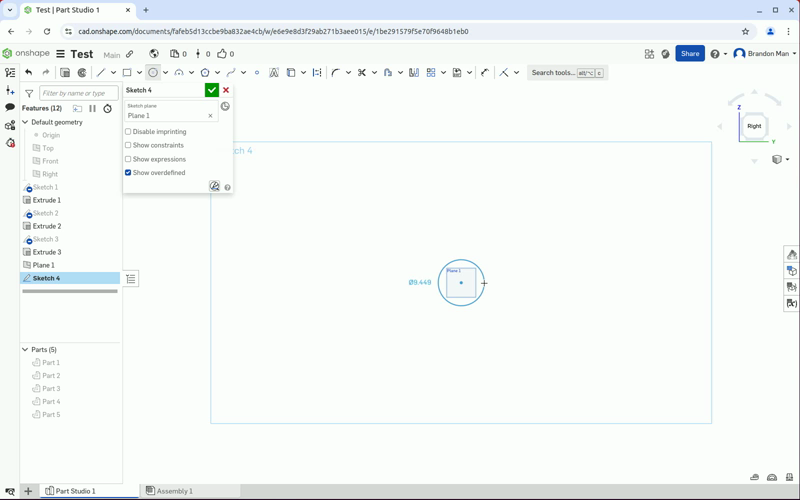
key(esc)
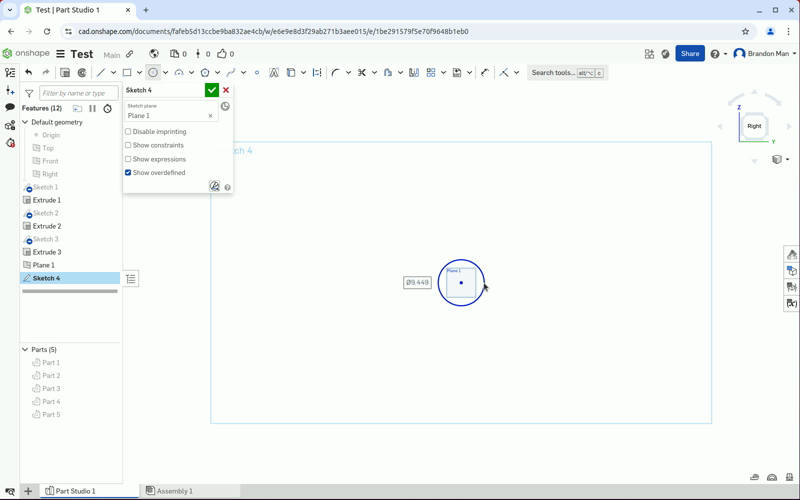
mouse_move(469, 295)
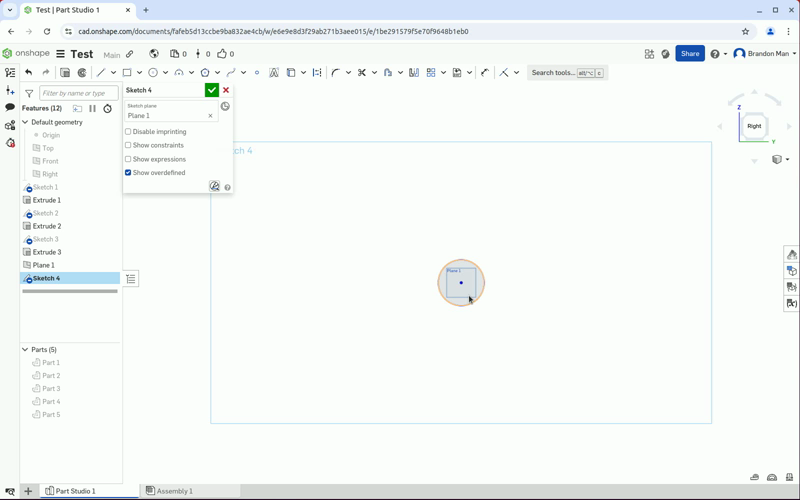
scroll(6)
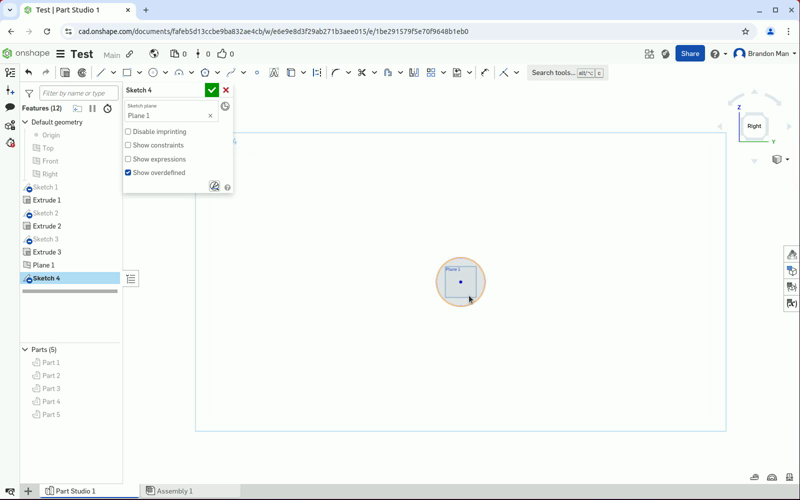
scroll(6)
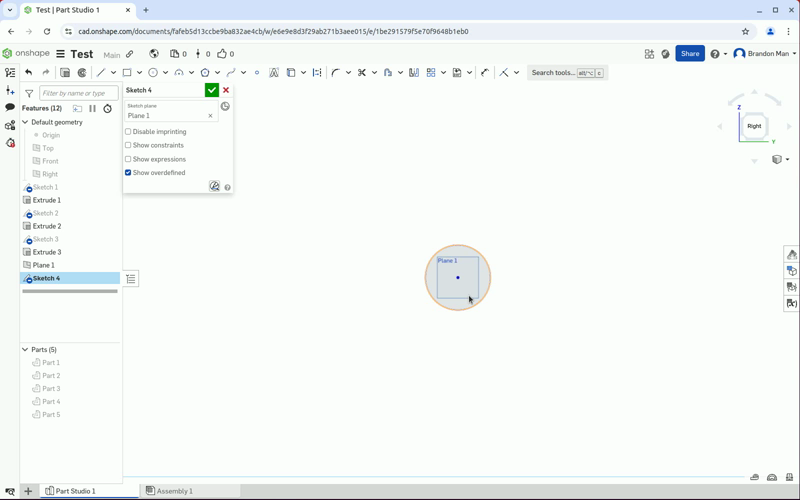
scroll(6)
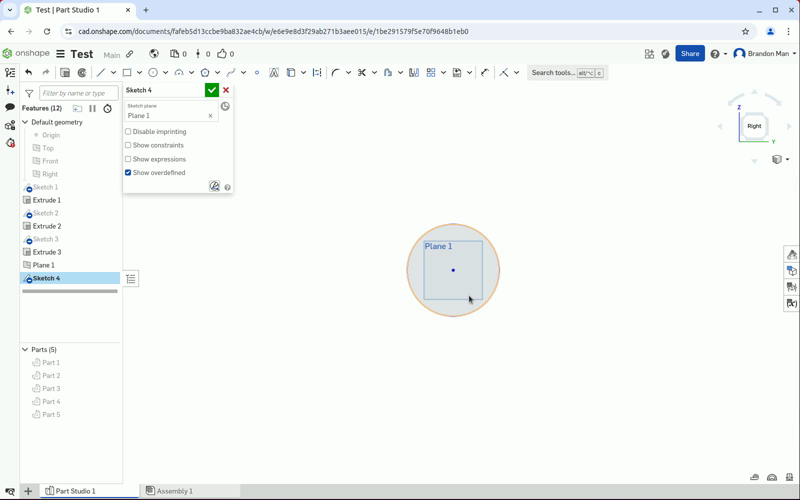
scroll(6)
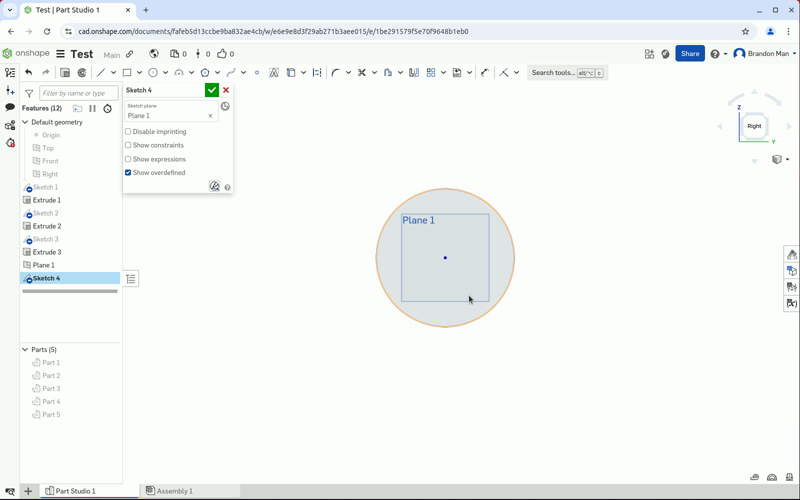
scroll(6)
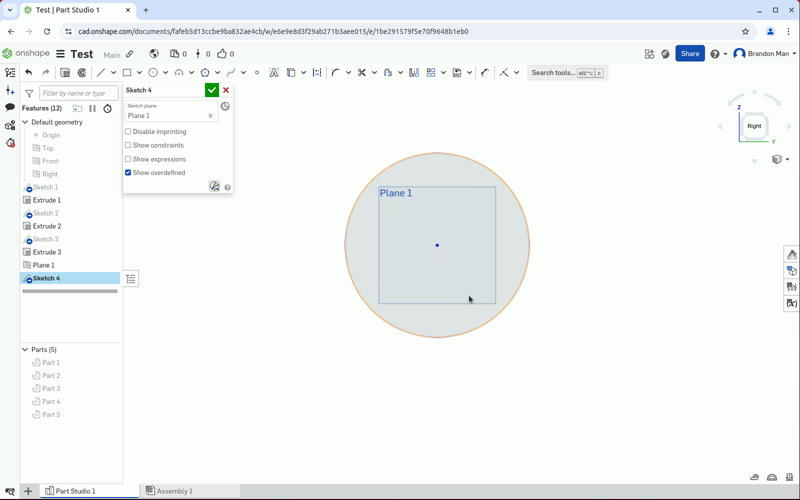
scroll(6)
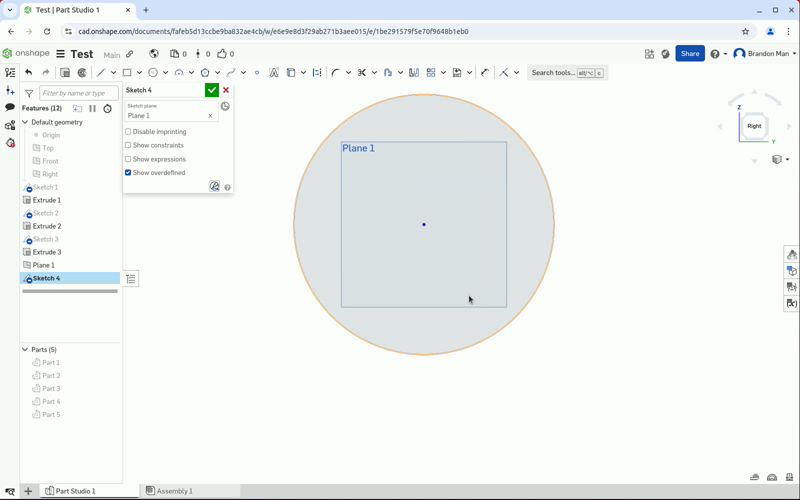
scroll(6)
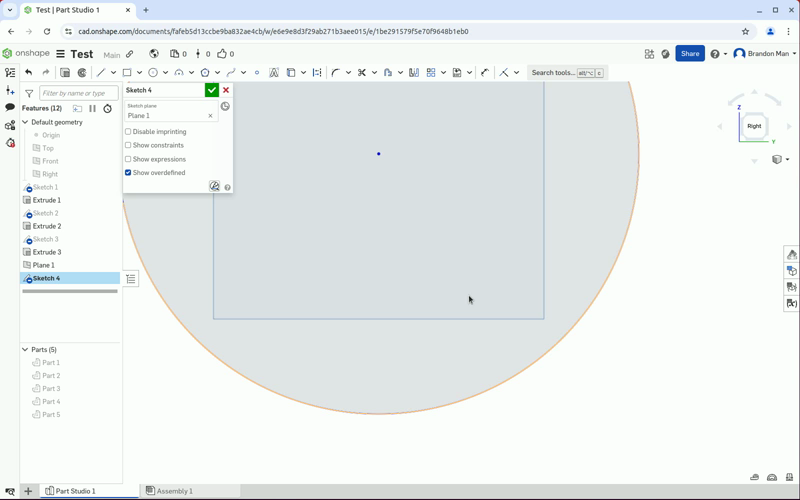
click(469, 295)
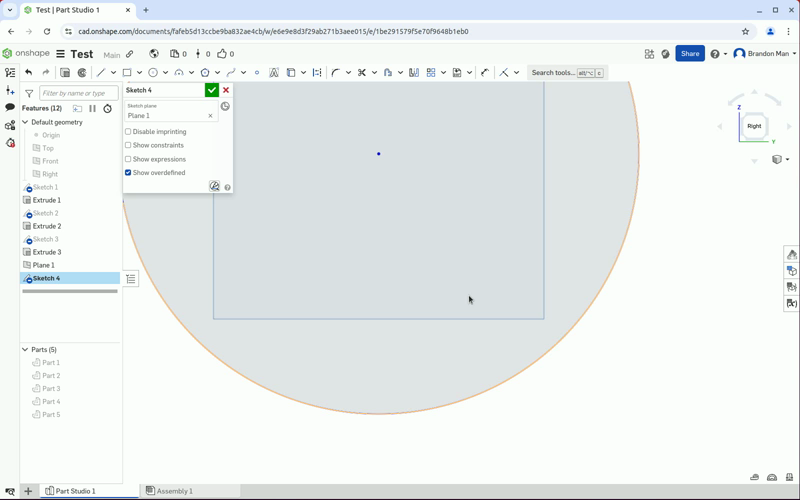
scroll(-6)
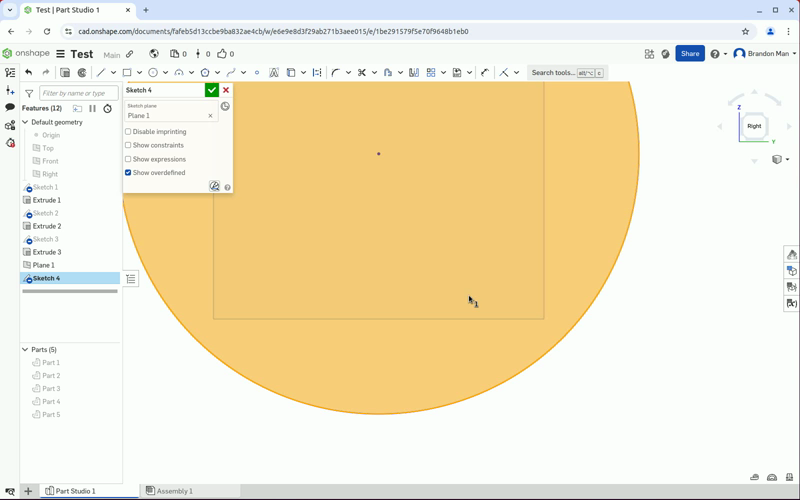
scroll(-6)
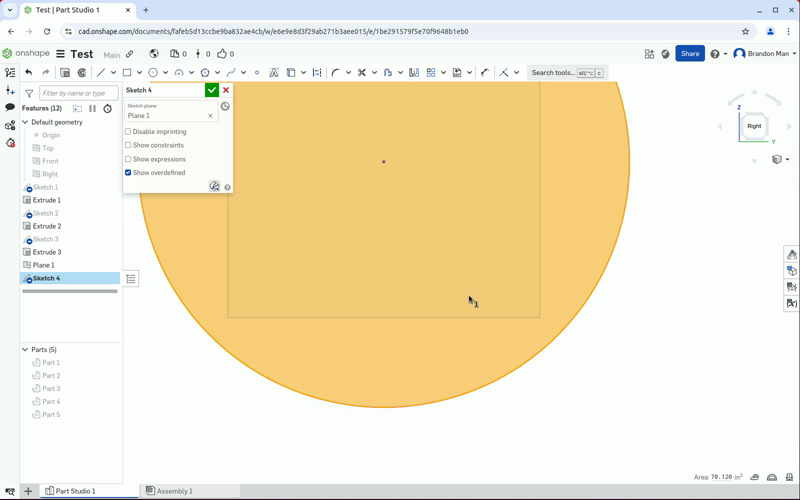
scroll(-6)
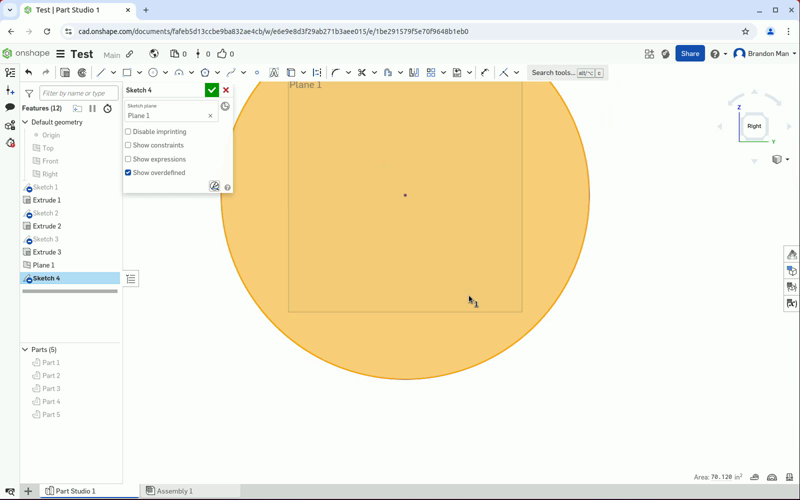
scroll(-6)
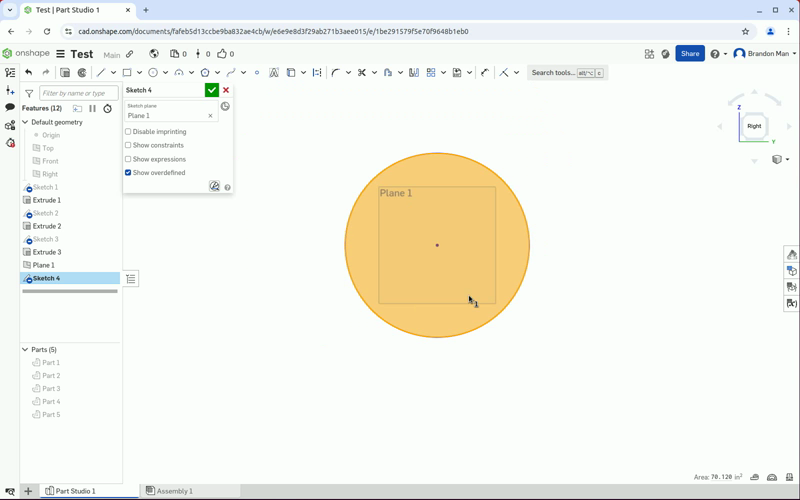
scroll(-6)
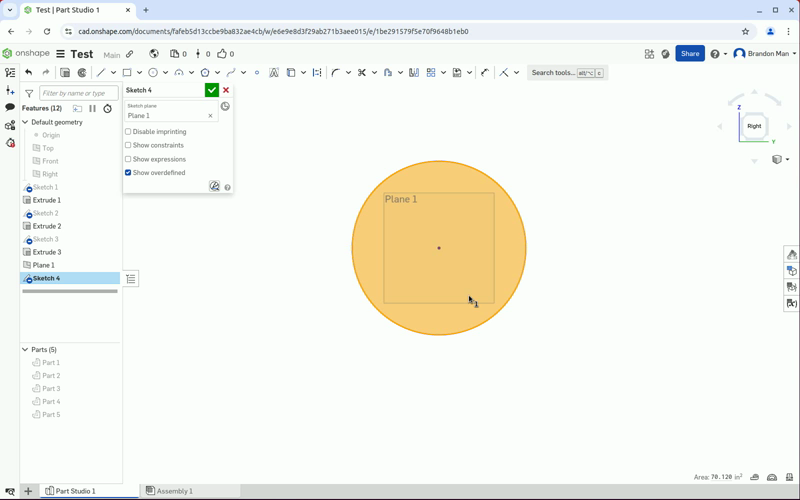
scroll(-6)
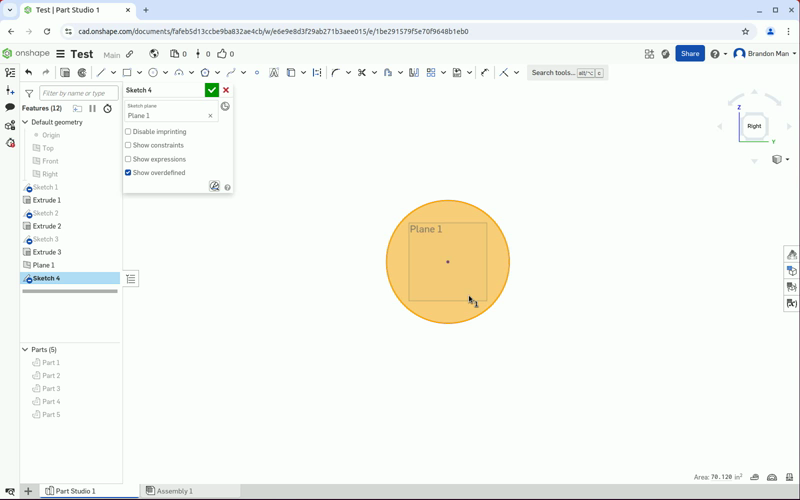
scroll(-6)
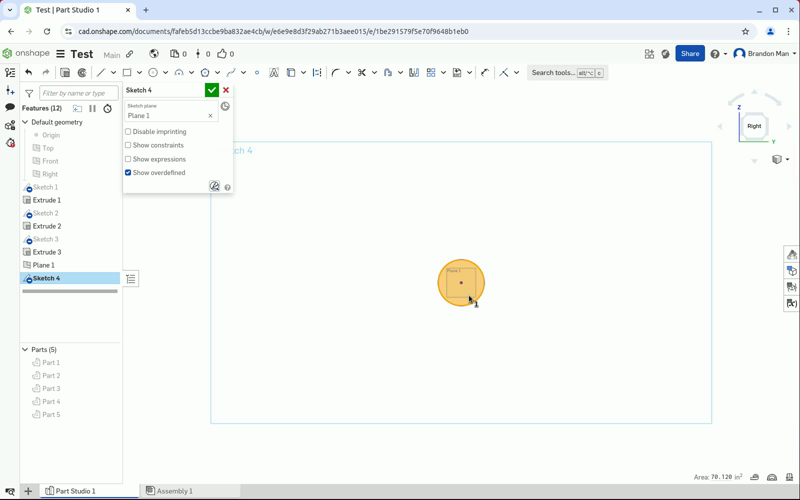
mouse_move(73, 352)
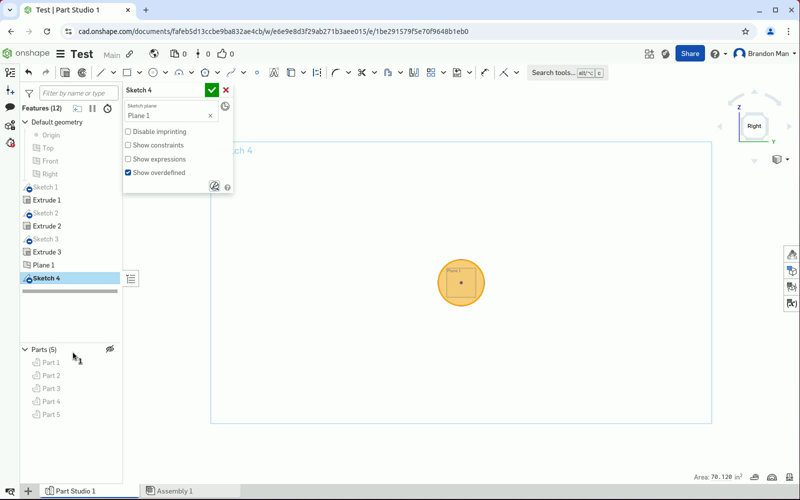
key(shift+y)
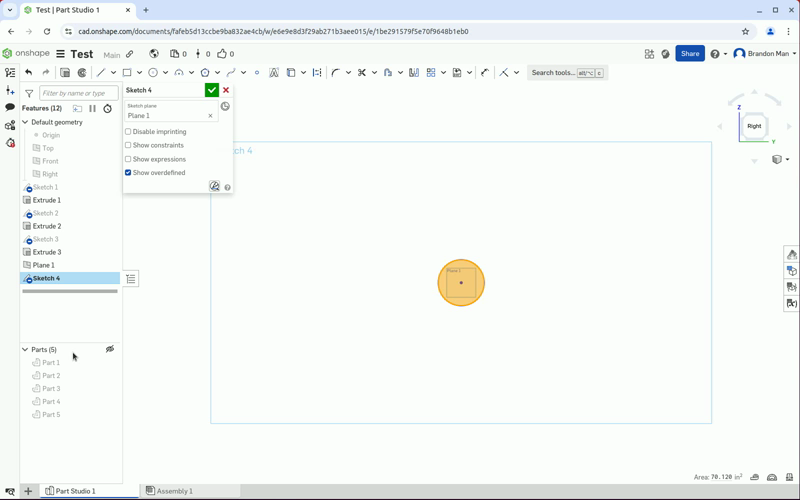
key(shift+e)
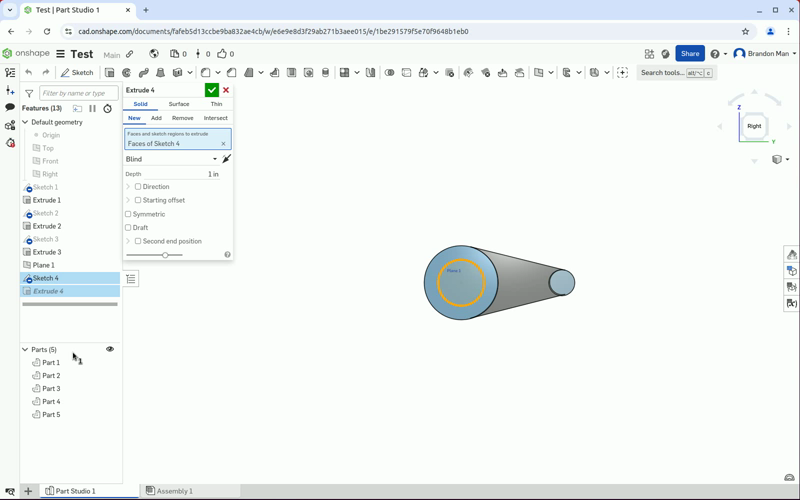
mouse_move(143, 106)
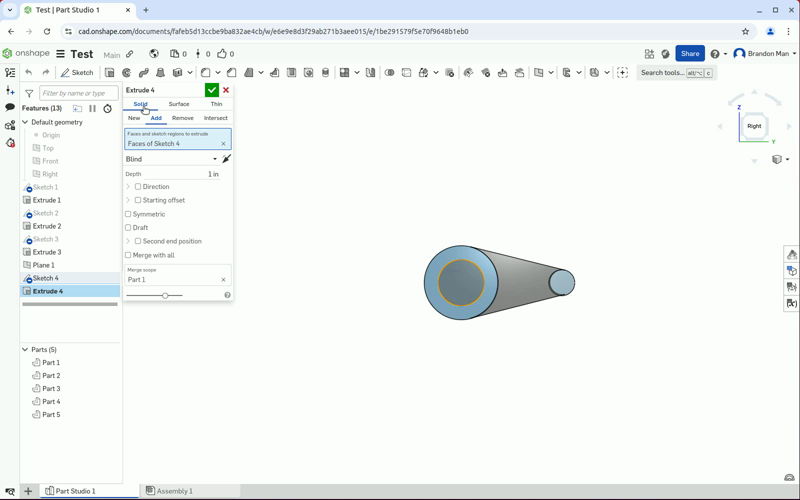
click(143, 106)
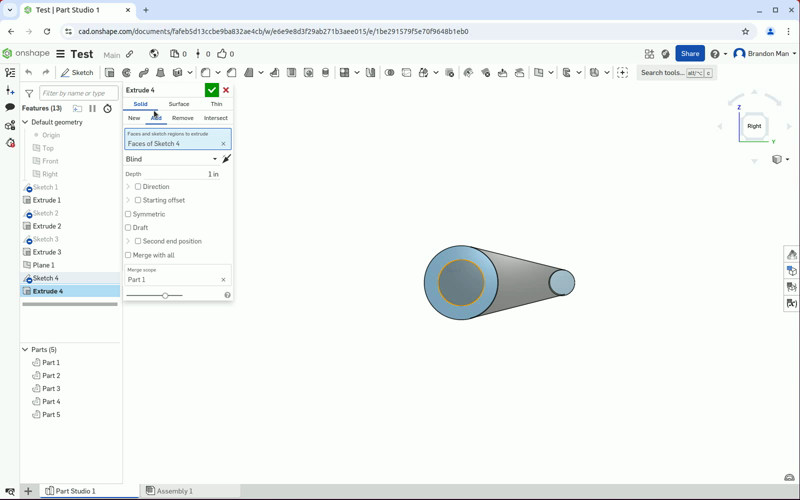
mouse_move(186, 120)
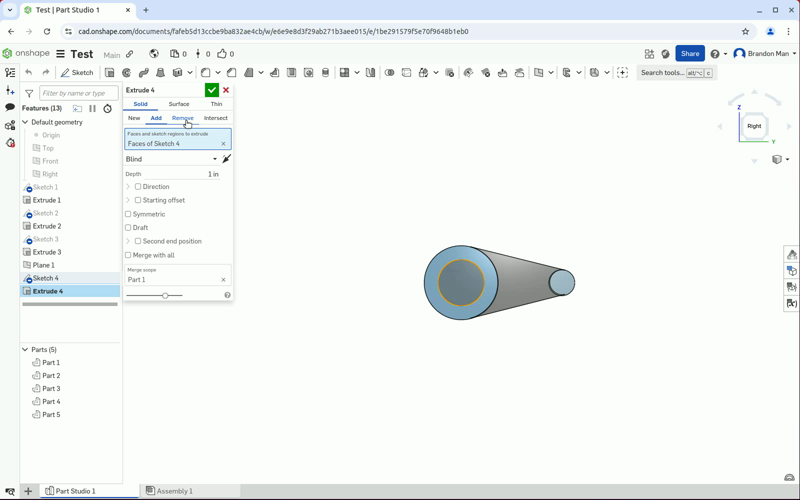
click(186, 120)
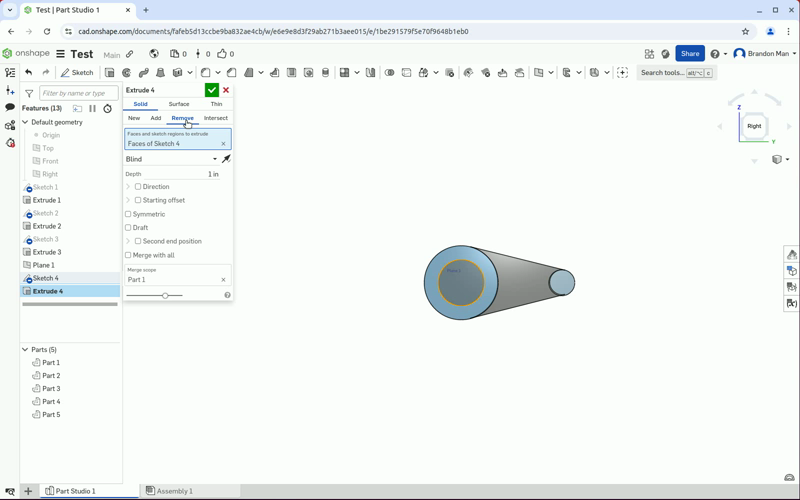
key(tab, 4)
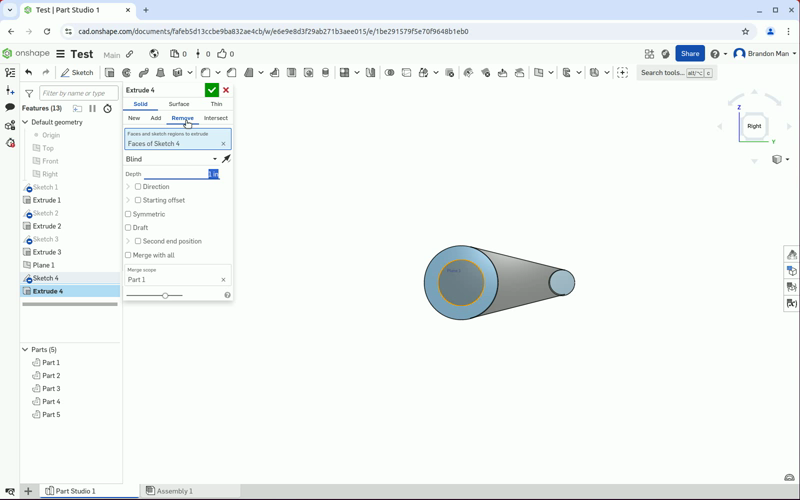
text(2.407)
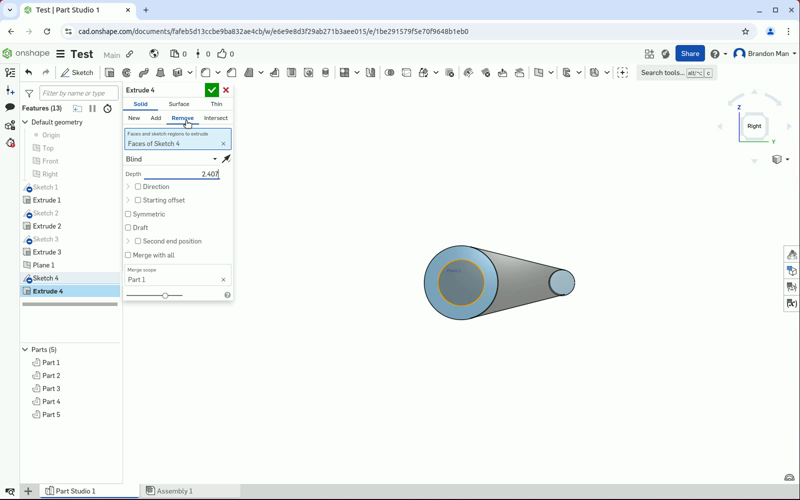
key(tab, 6)
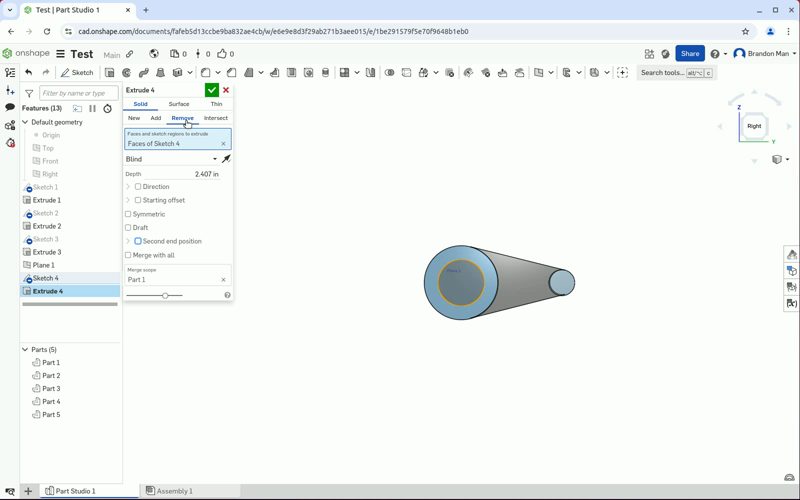
key(space)
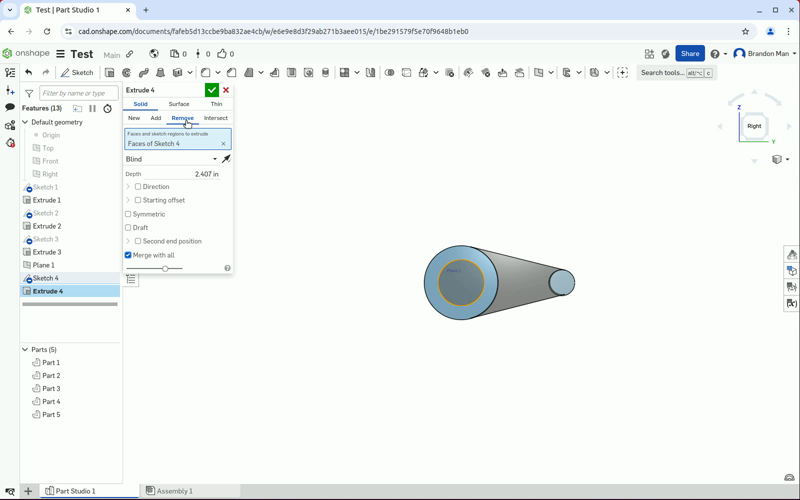
key(enter)
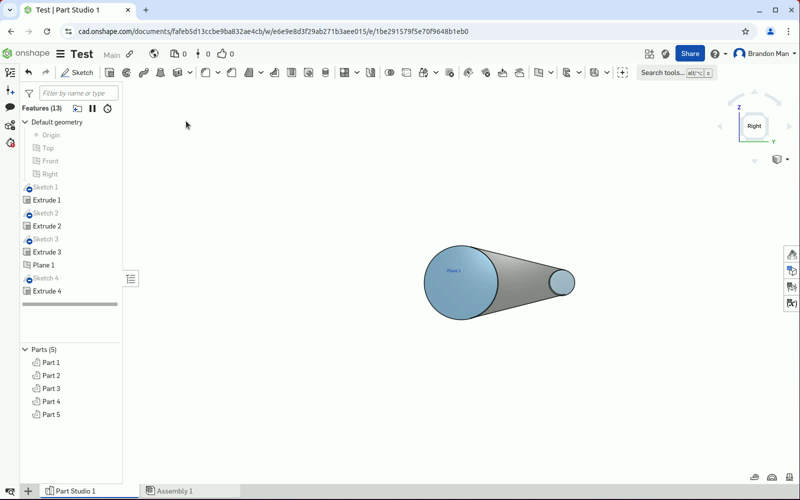
key(shift+h)
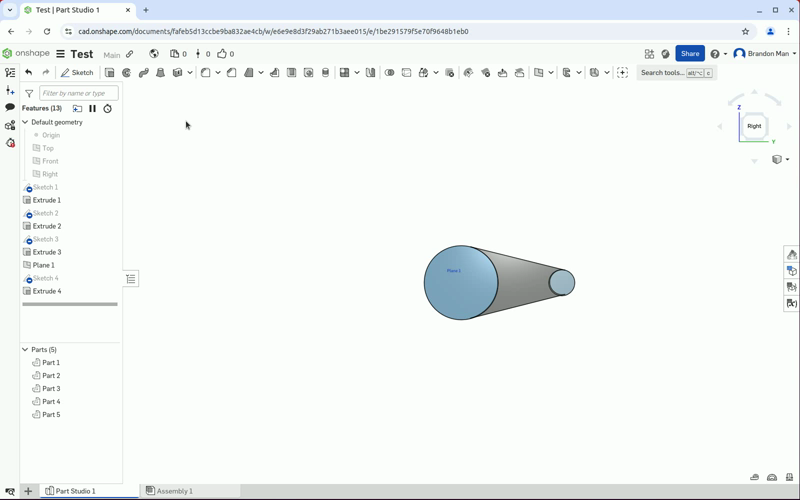
key(shift+h)
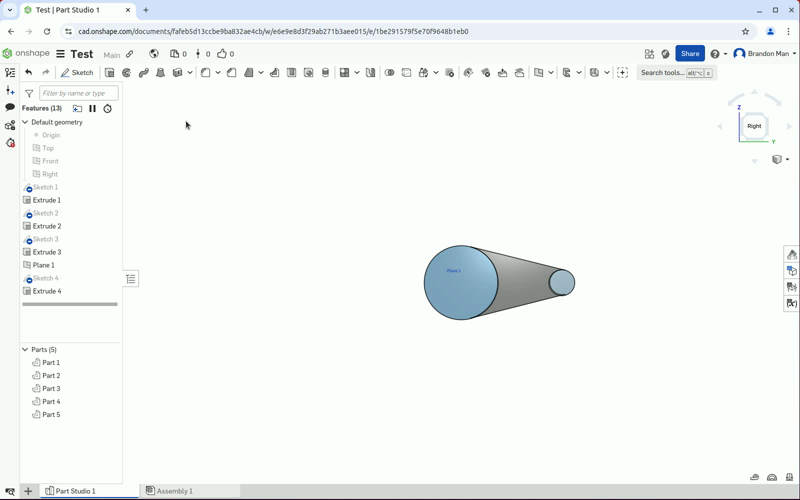
mouse_move(73, 189)
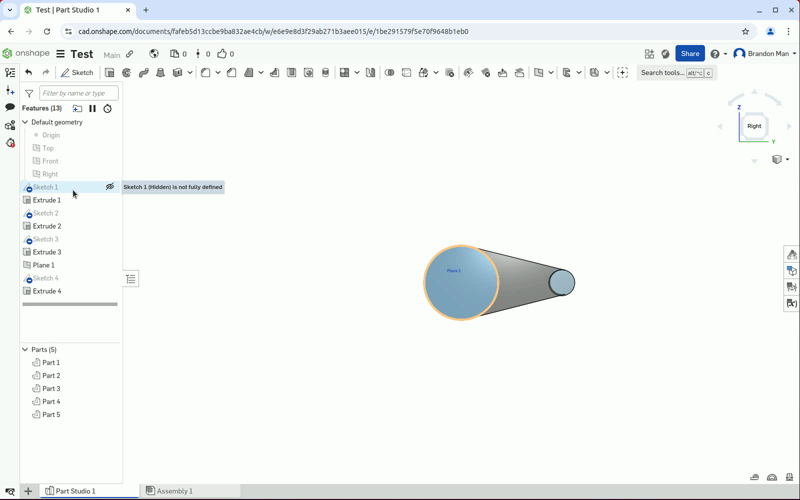
click(73, 189)
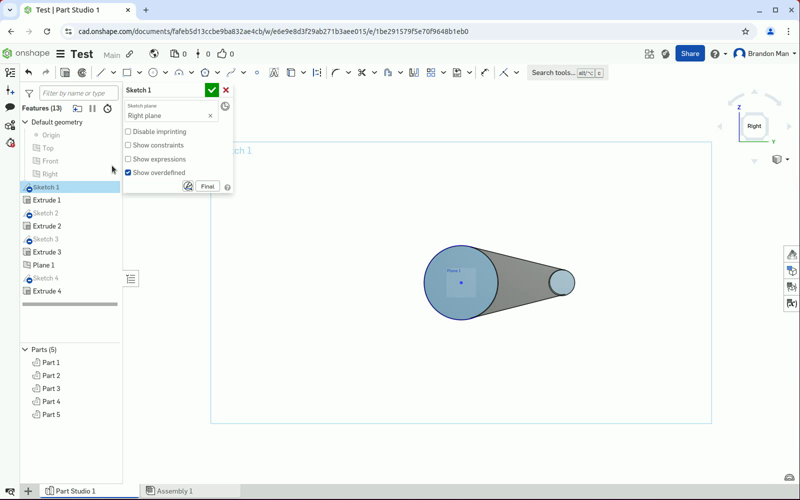
mouse_move(229, 92)
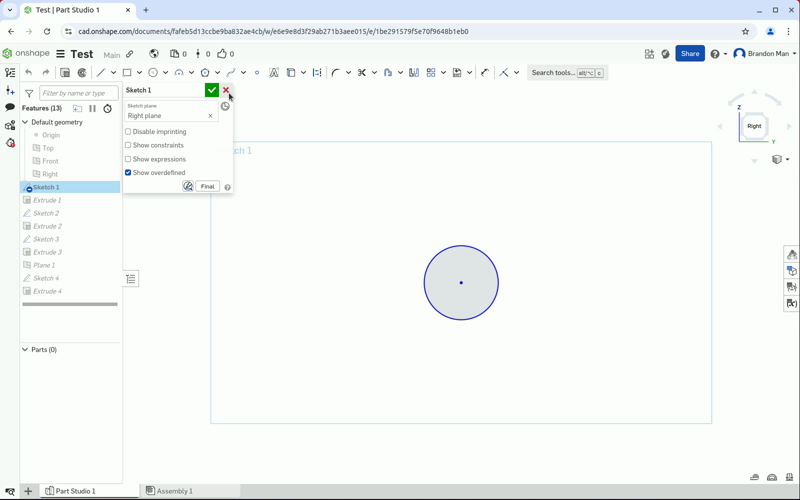
click(229, 92)
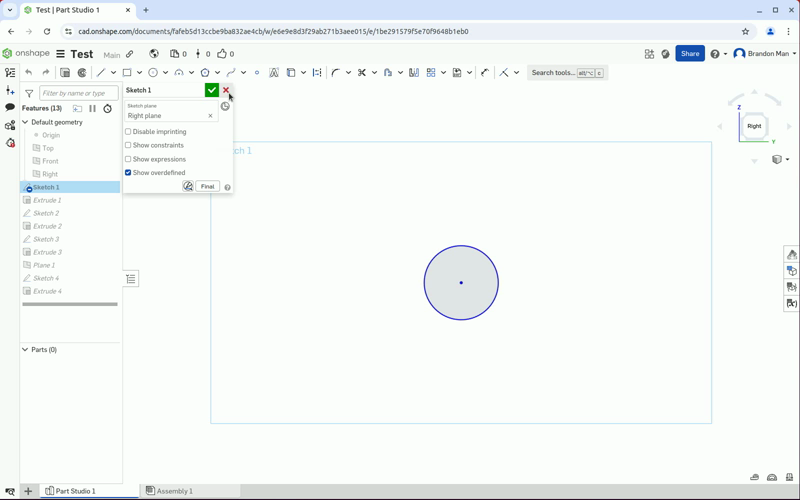
key(shift+s)
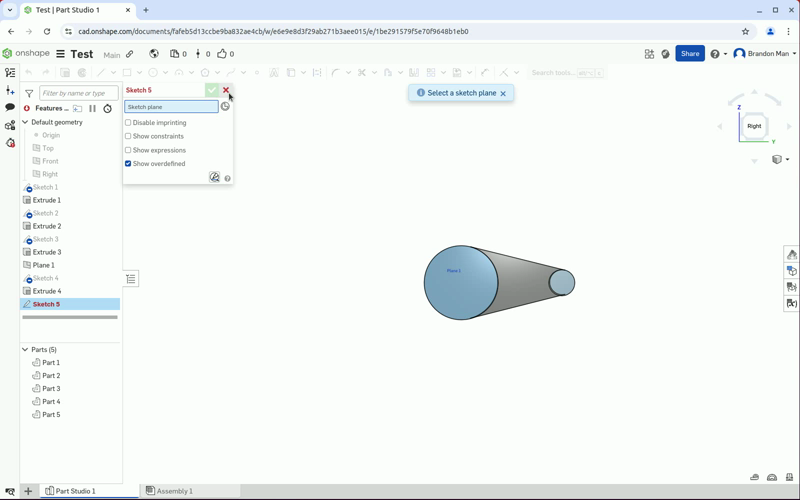
mouse_move(73, 267)
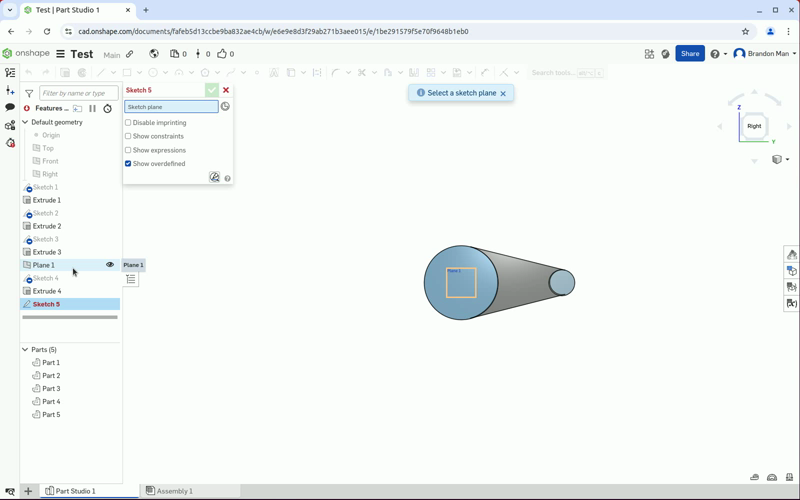
click(73, 267)
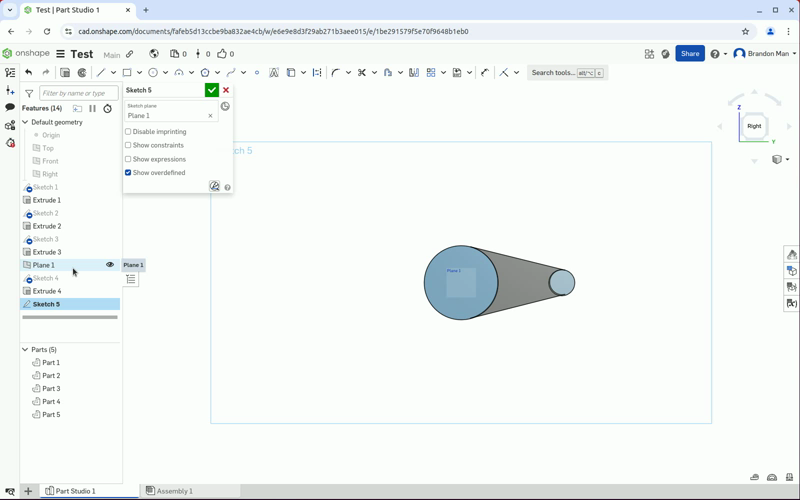
mouse_move(73, 352)
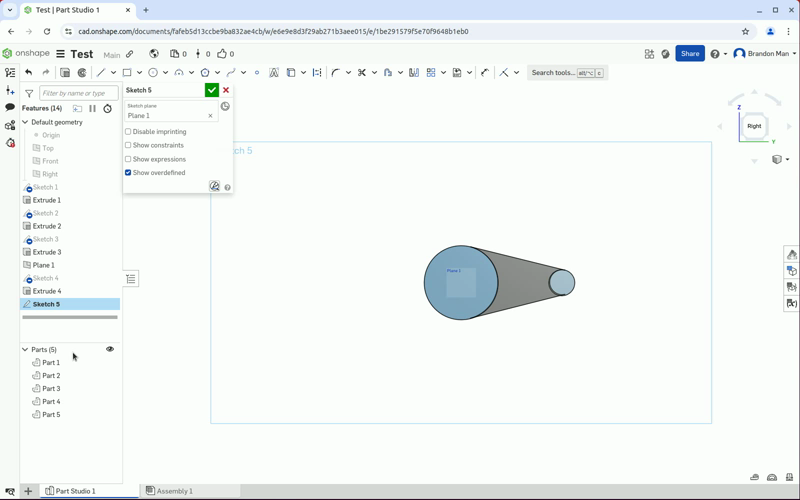
key(y)
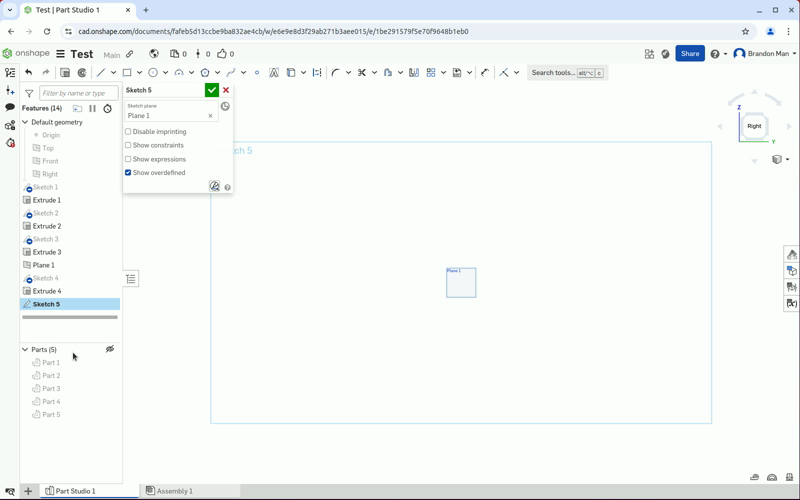
key(c)
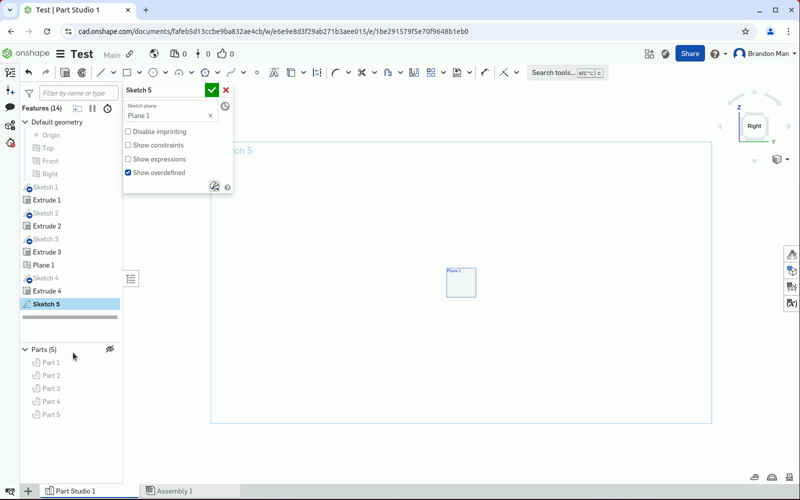
key_down(shift)
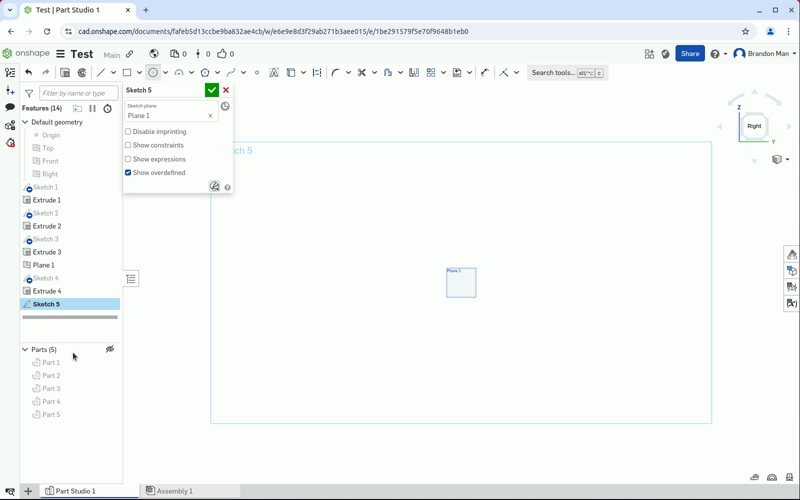
mouse_move(561, 282)
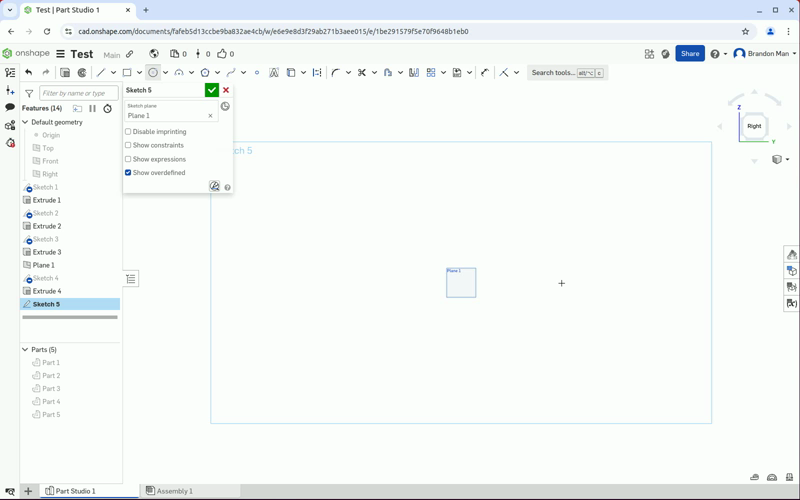
click(561, 282)
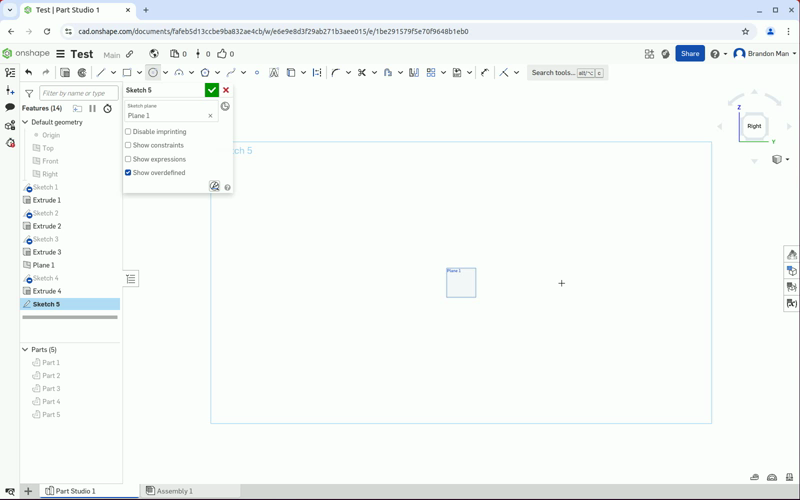
key_up(shift)
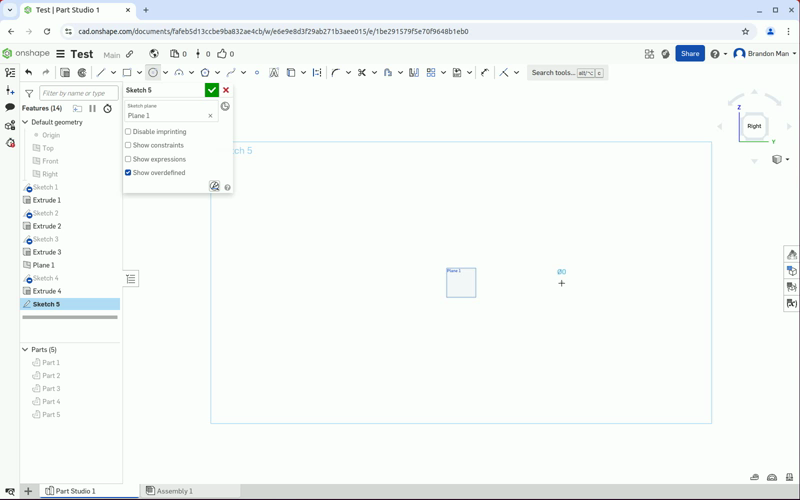
mouse_move(568, 282)
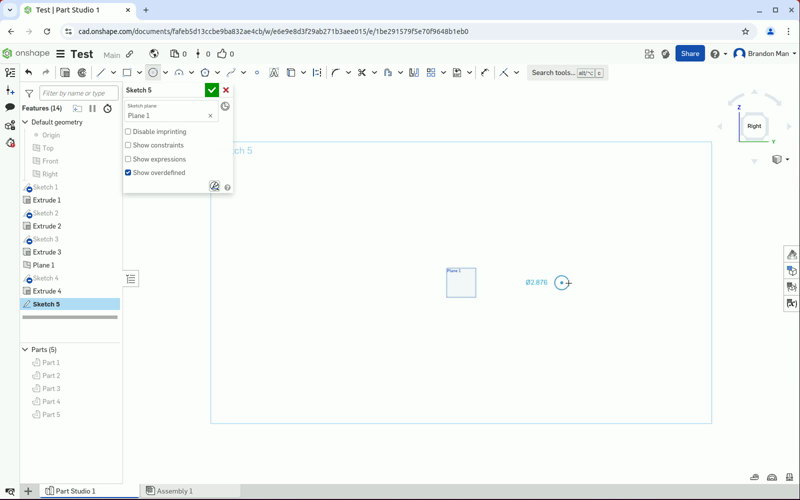
click(568, 282)
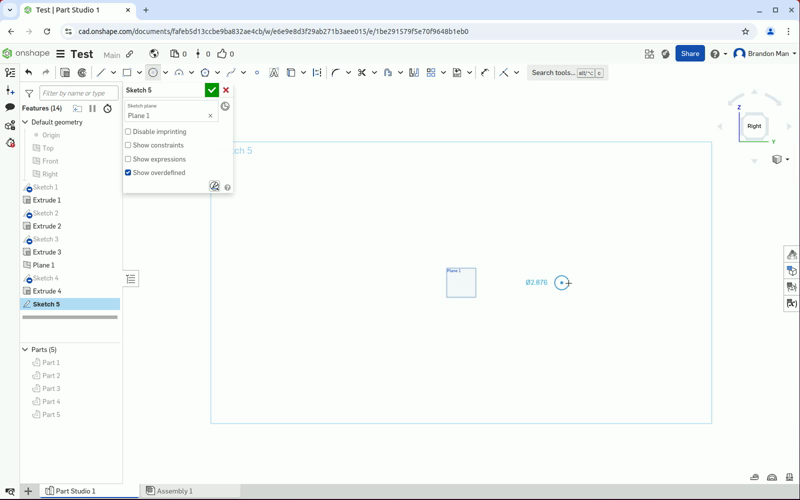
key(esc)
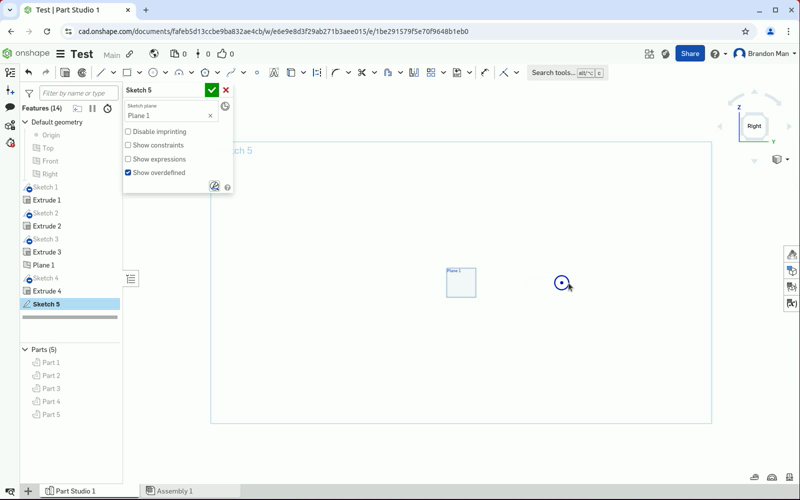
mouse_move(562, 284)
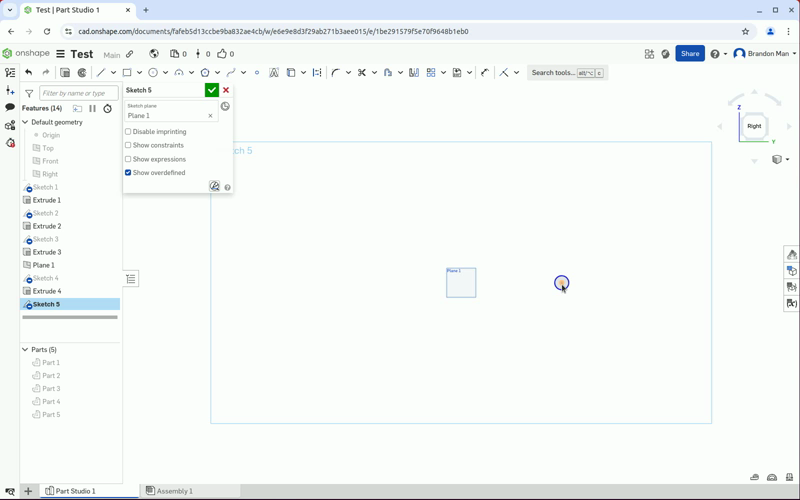
scroll(6)
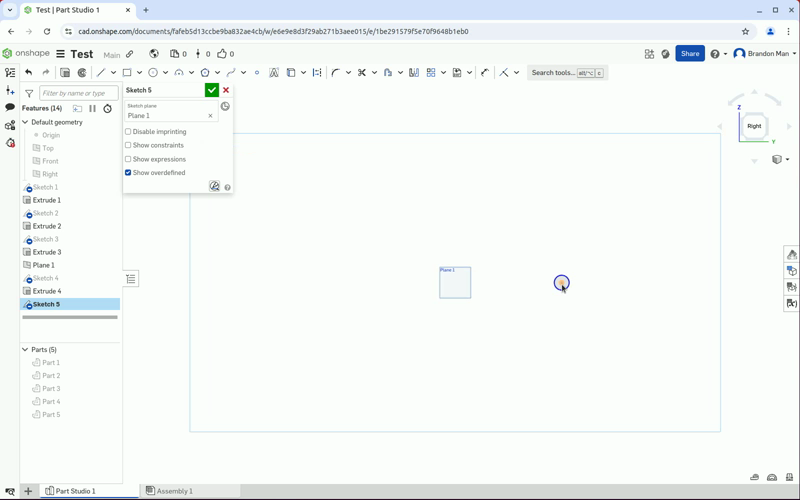
scroll(6)
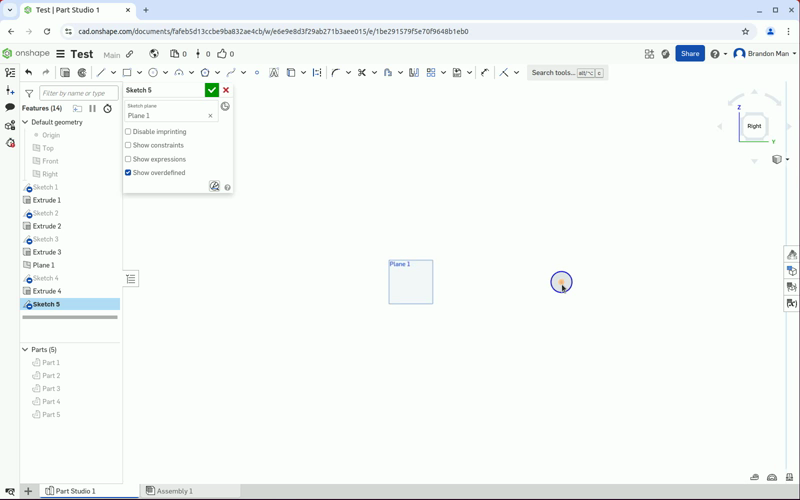
scroll(6)
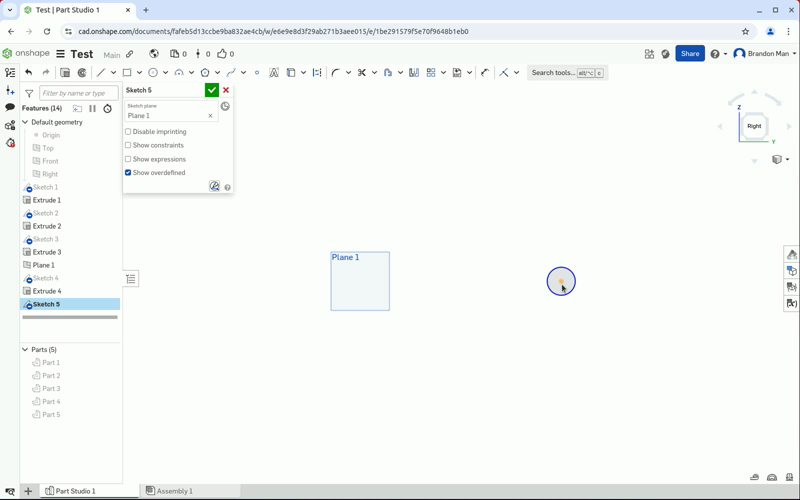
scroll(6)
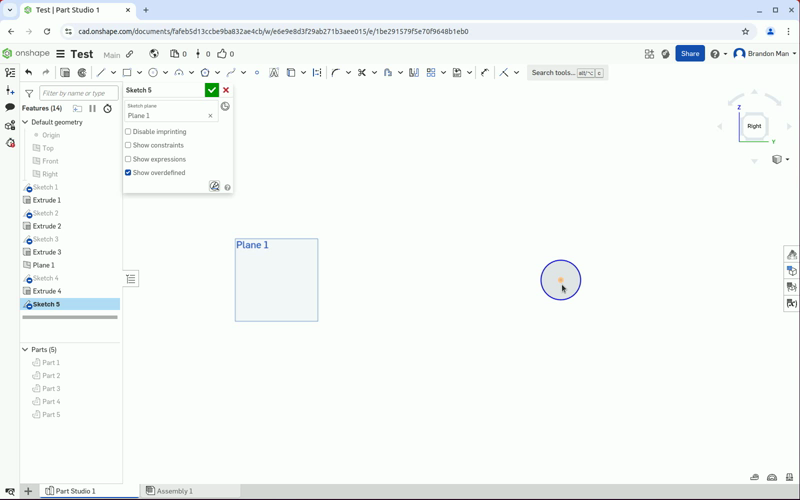
scroll(6)
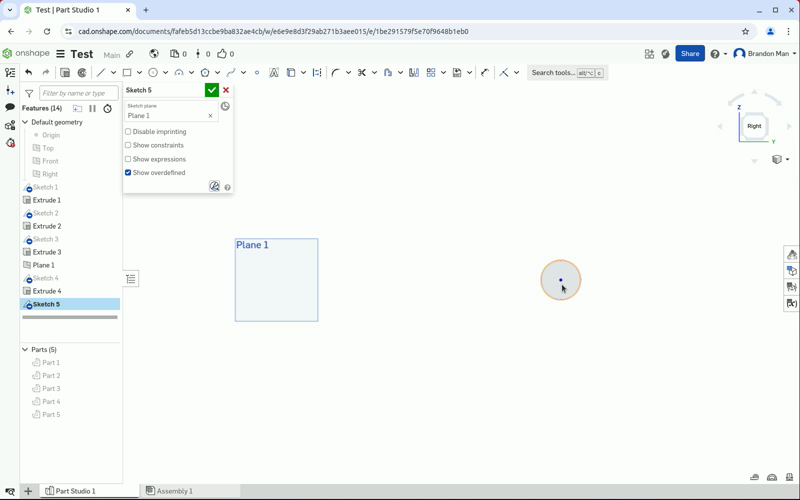
scroll(6)
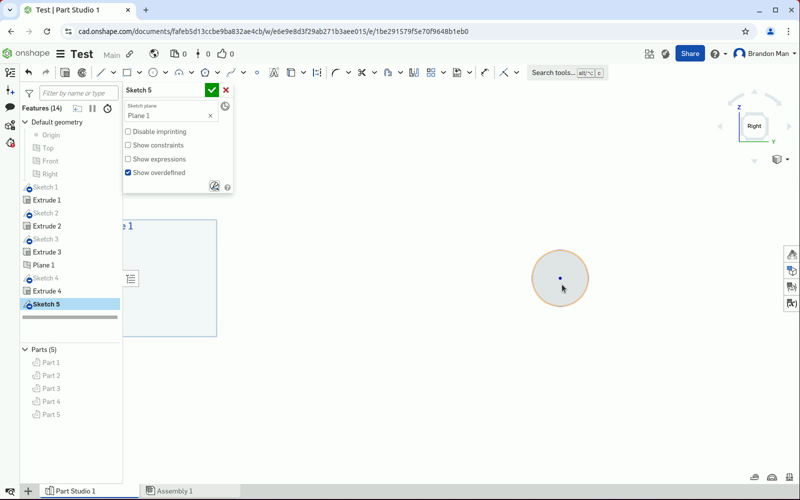
scroll(6)
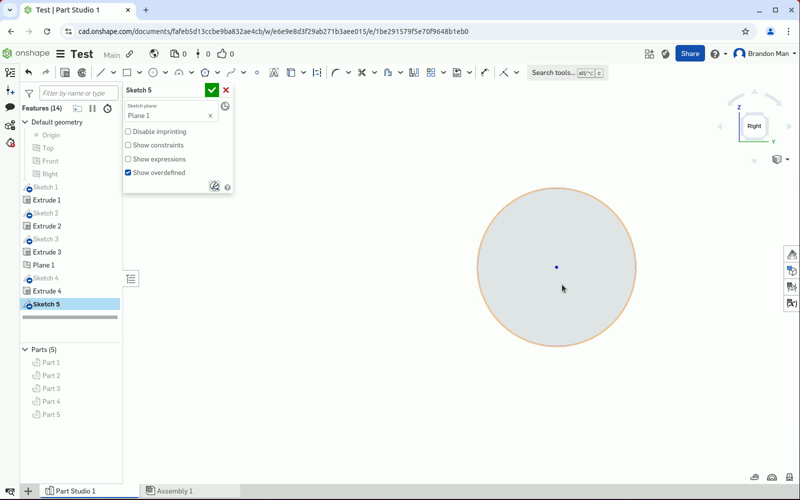
click(562, 284)
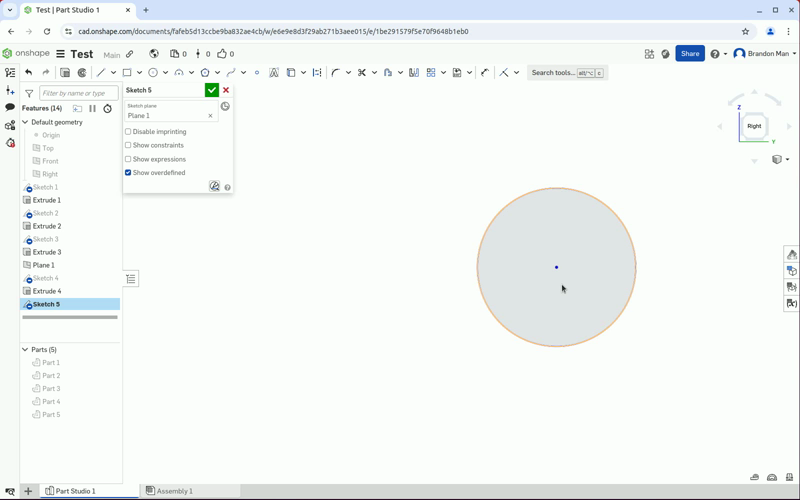
scroll(-6)
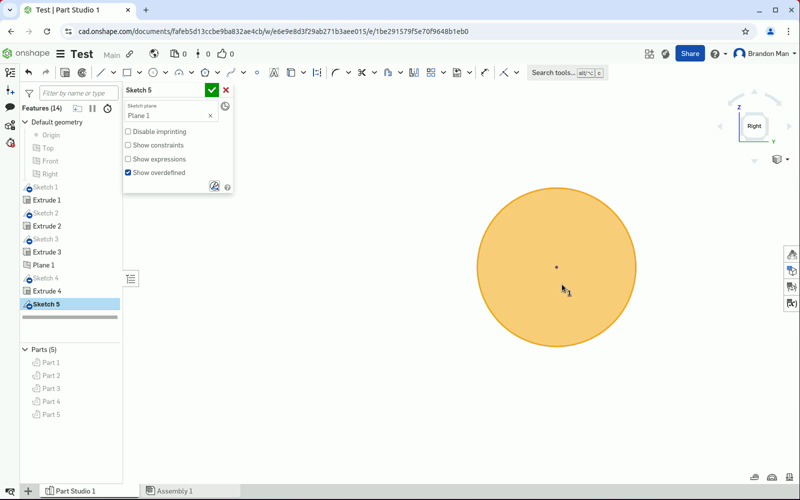
scroll(-6)
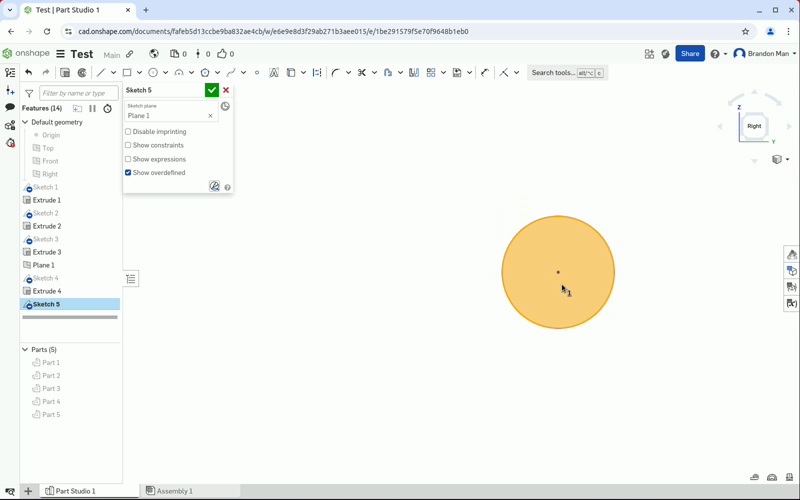
scroll(-6)
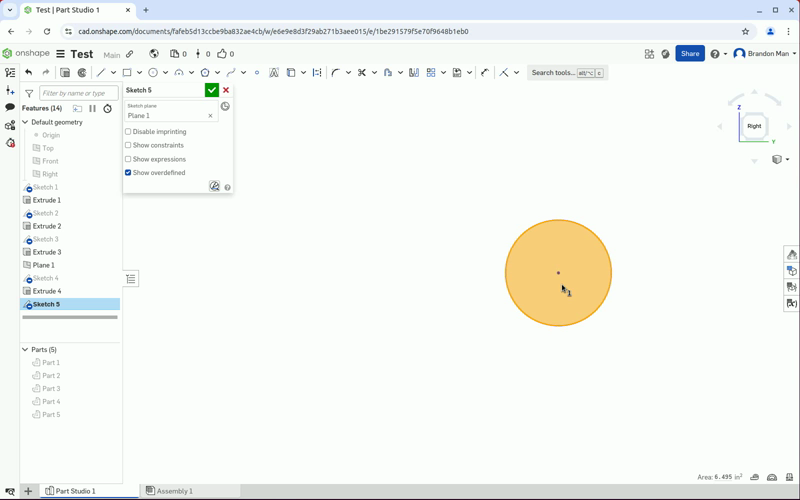
scroll(-6)
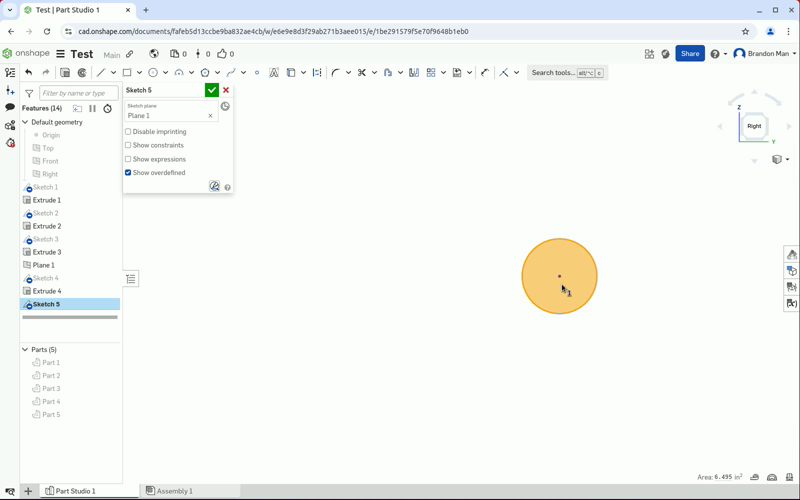
scroll(-6)
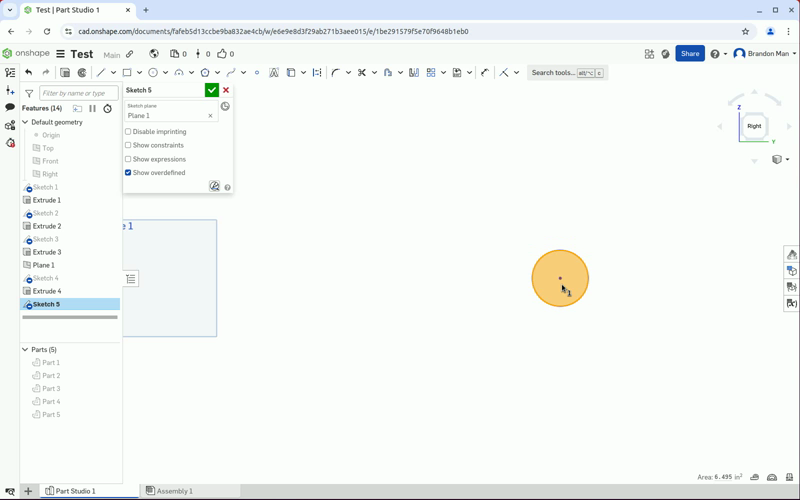
scroll(-6)
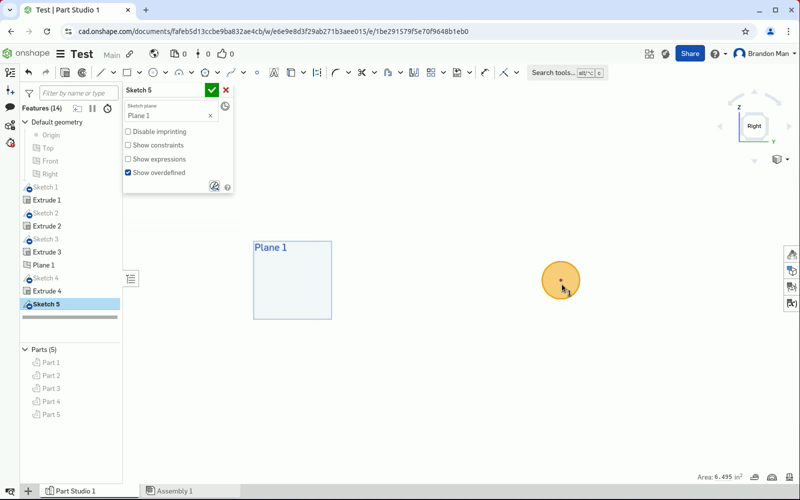
scroll(-6)
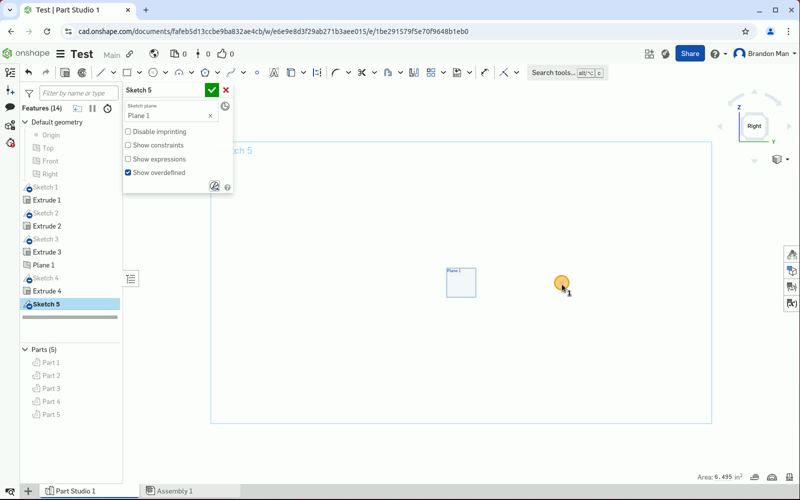
mouse_move(73, 352)
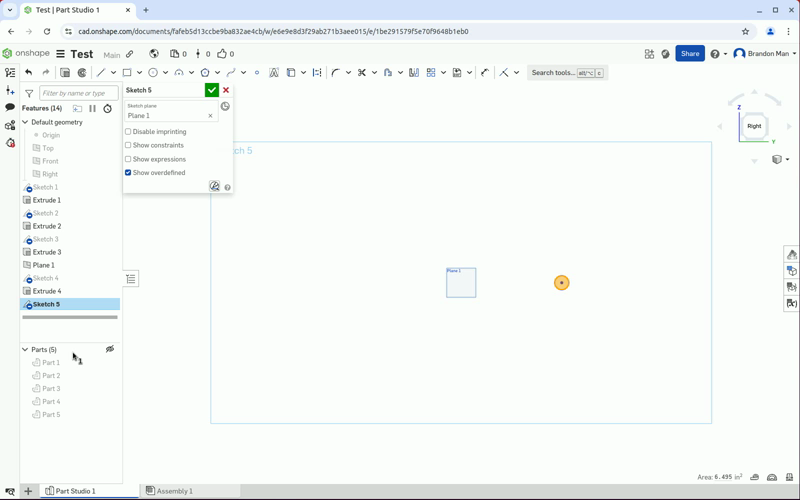
key(shift+y)
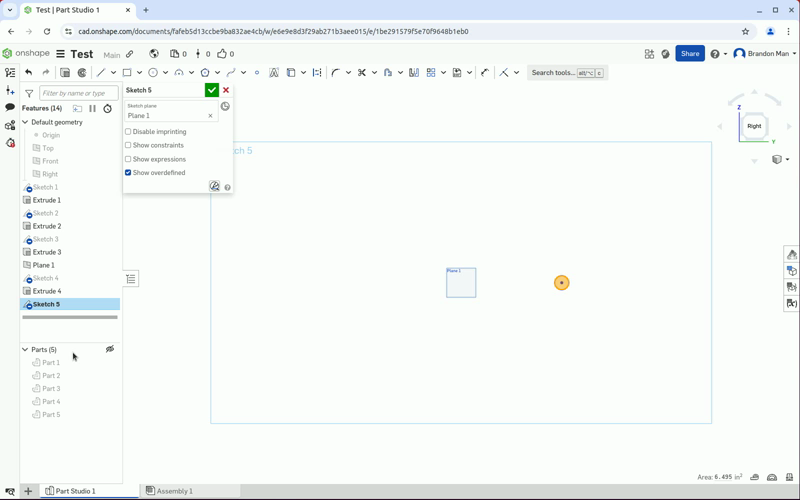
key(shift+e)
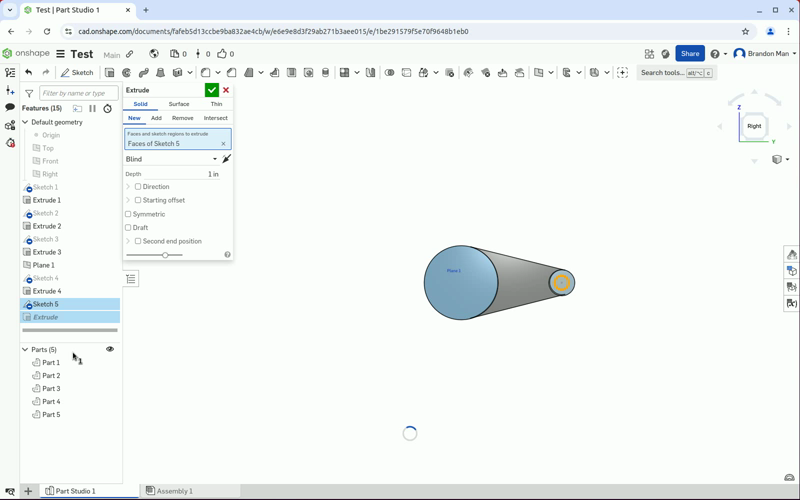
mouse_move(143, 106)
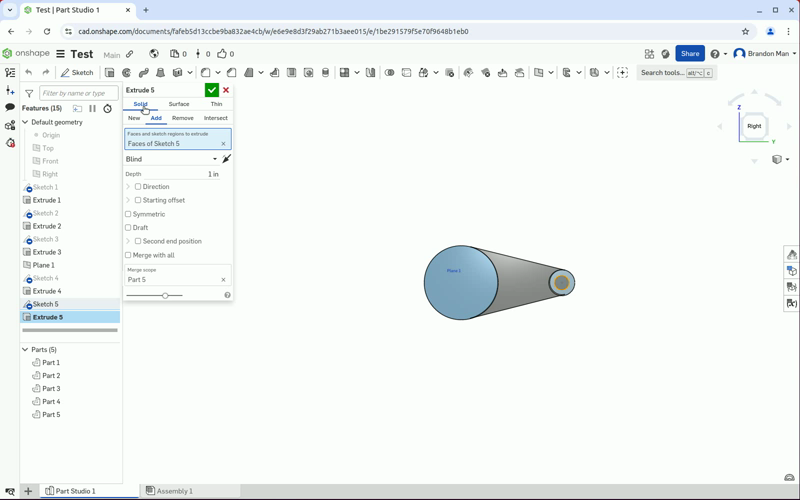
click(143, 106)
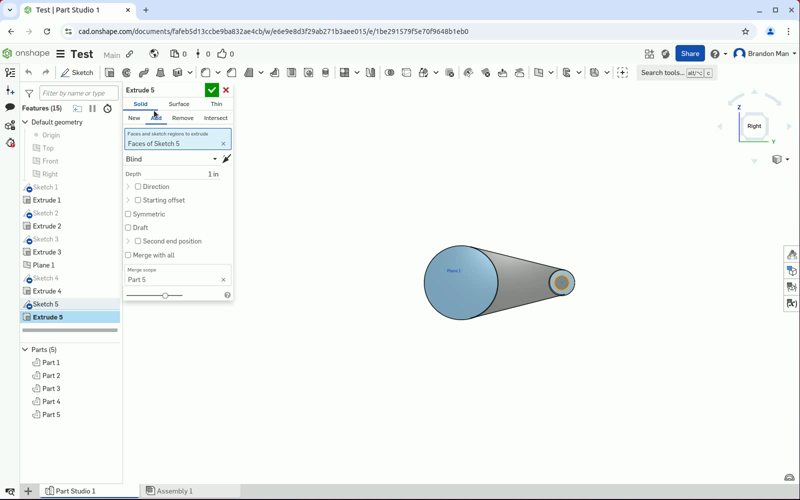
mouse_move(186, 120)
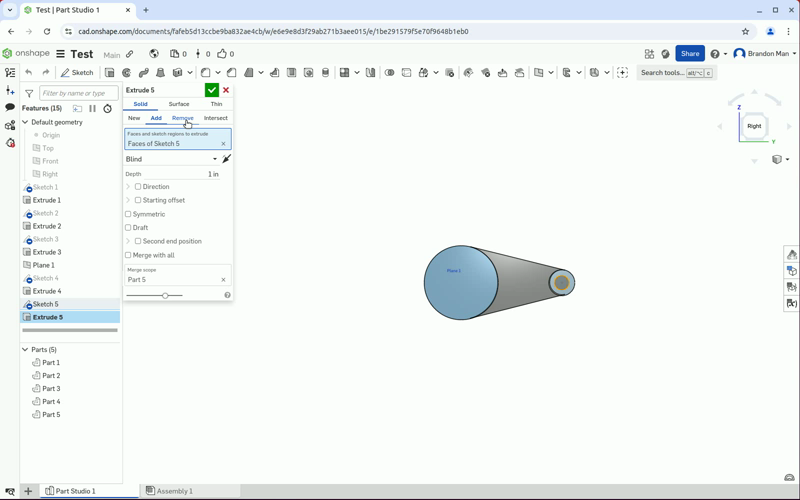
click(186, 120)
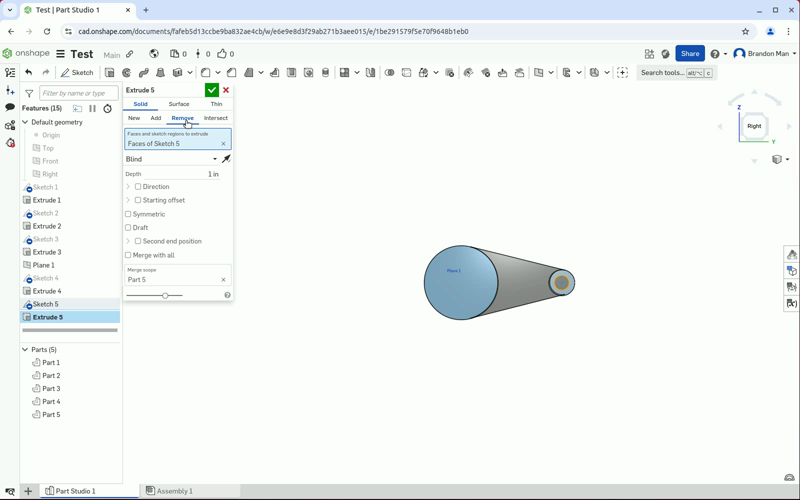
key(tab, 4)
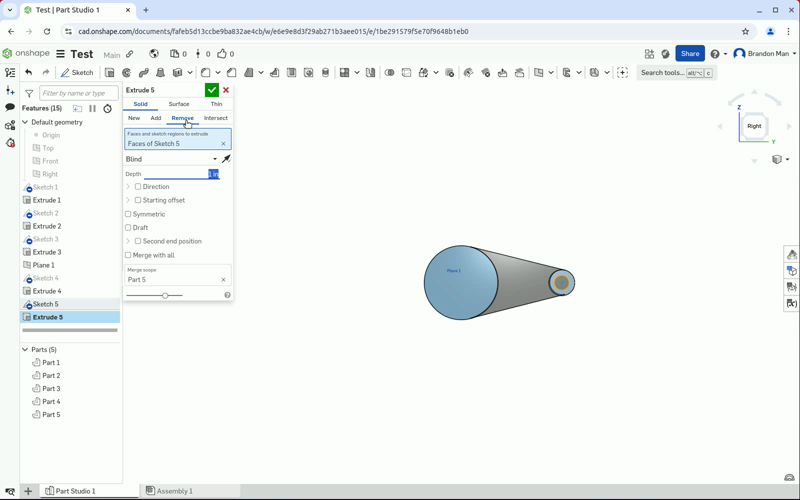
text(2.407)
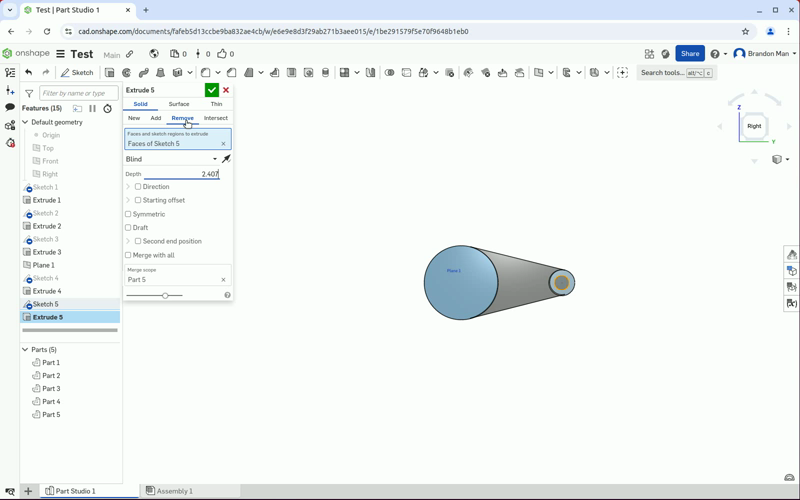
key(tab, 6)
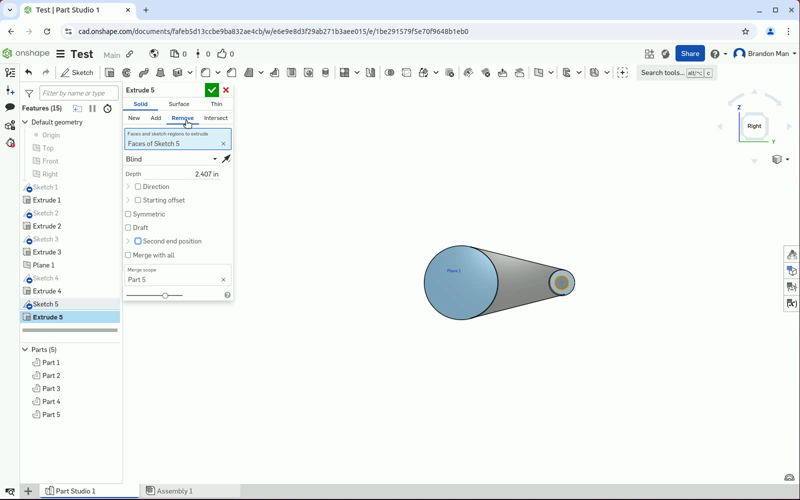
key(space)
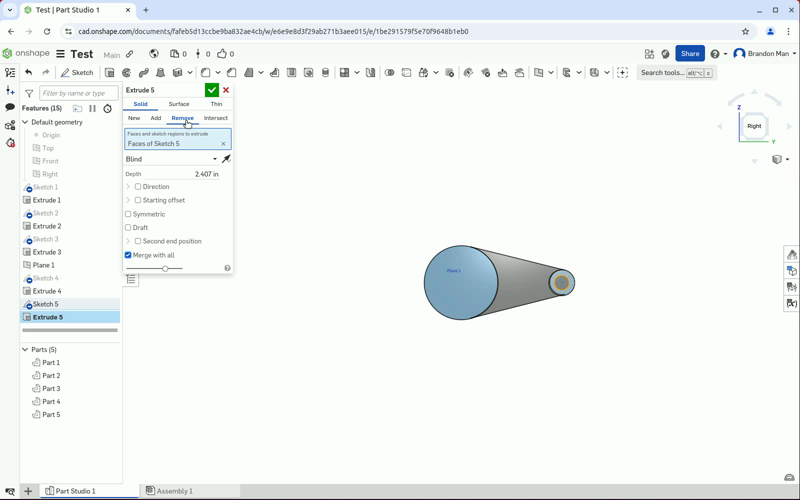
key(enter)
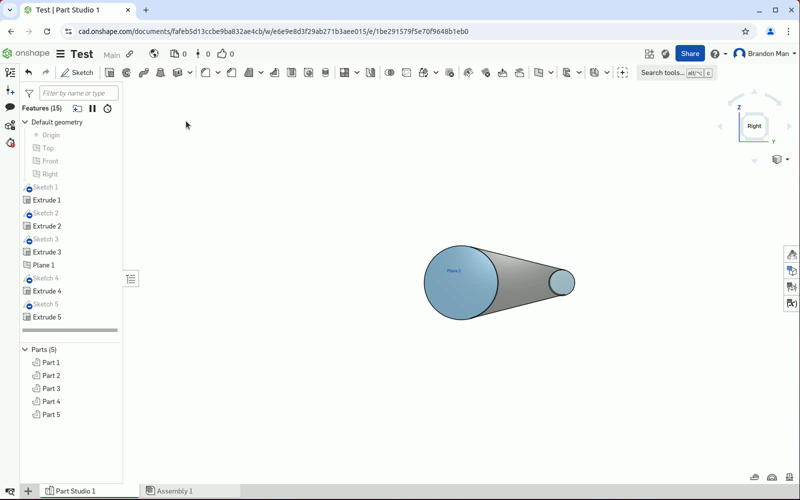
key(shift+h)
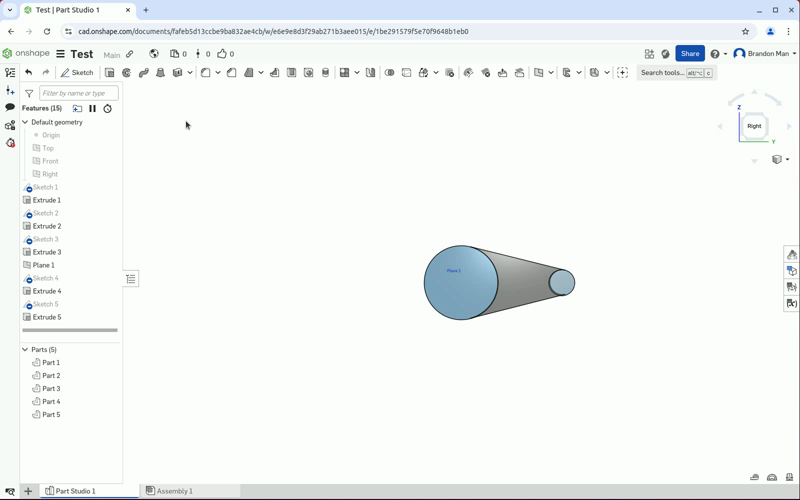
key(shift+h)
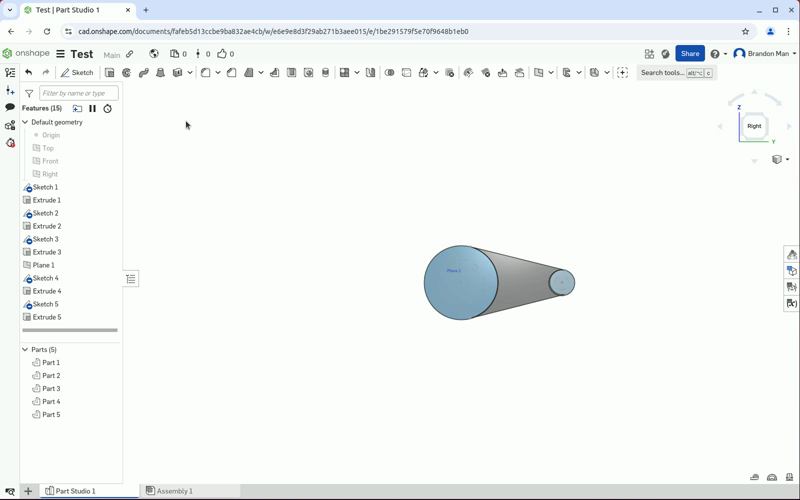
key(shift+7)
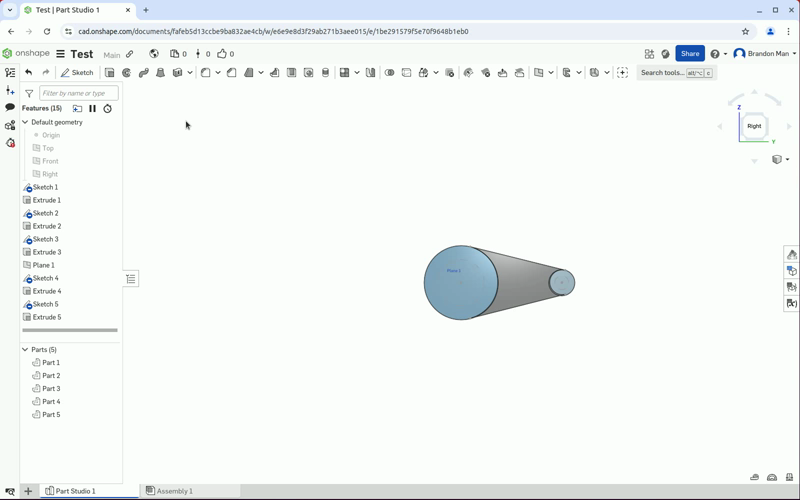
key(right, 2)
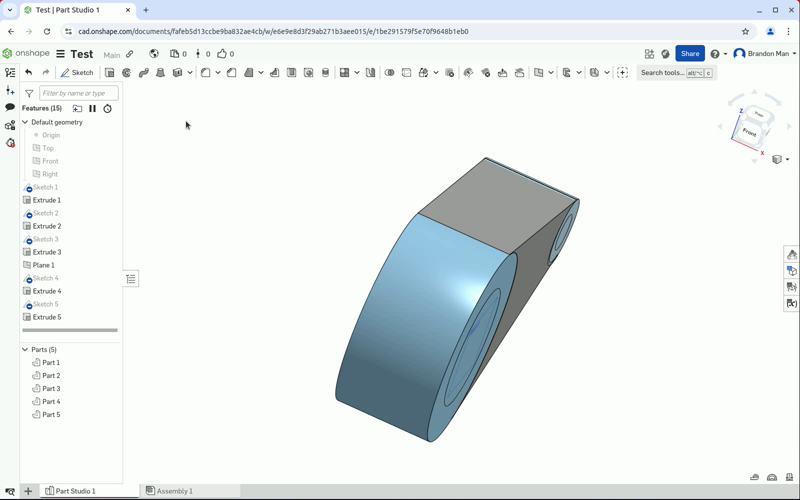
key(down, 2)
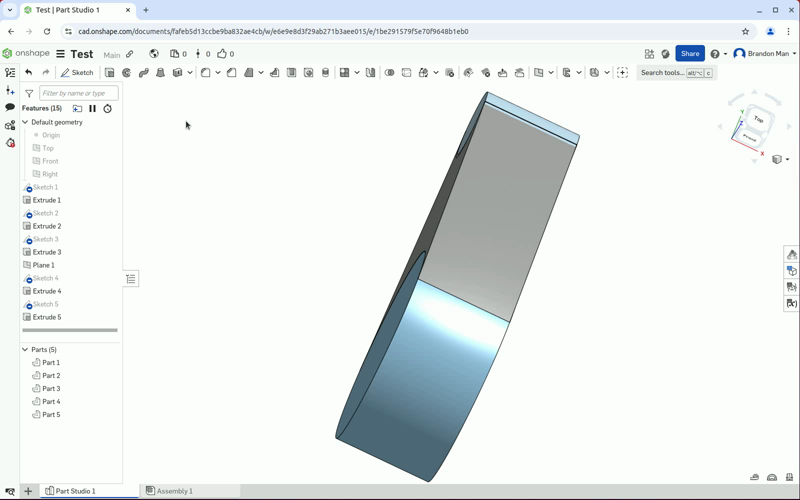
key(up, 2)
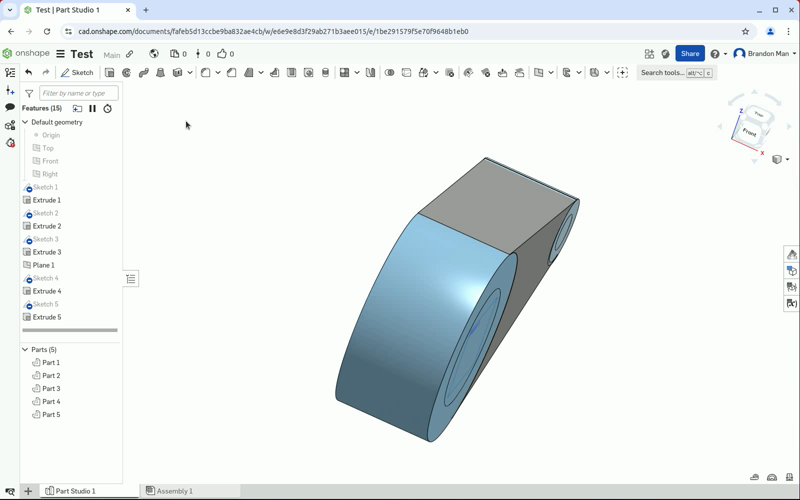
key(left, 2)
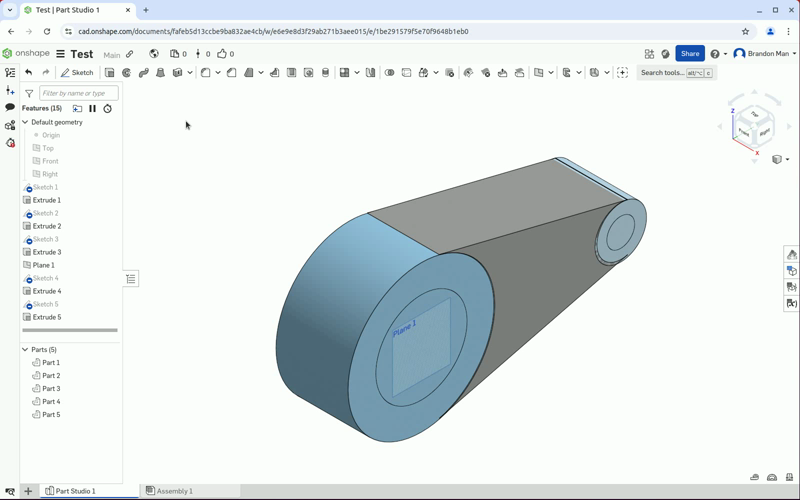
mouse_move(73, 189)
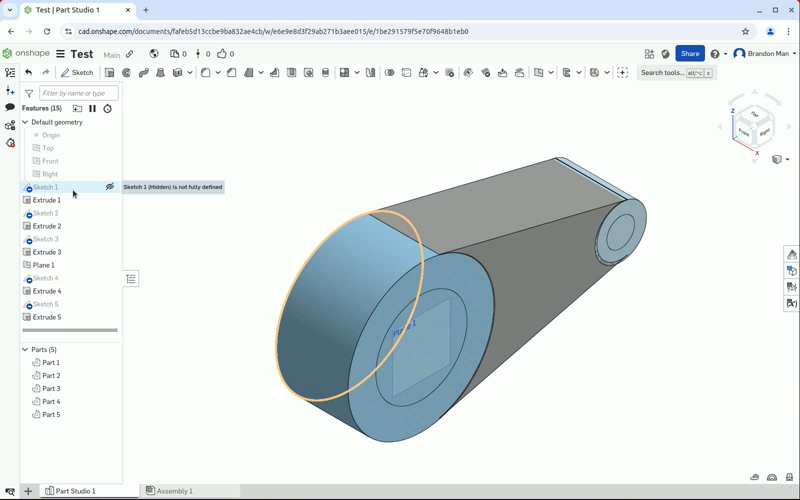
click(73, 189)